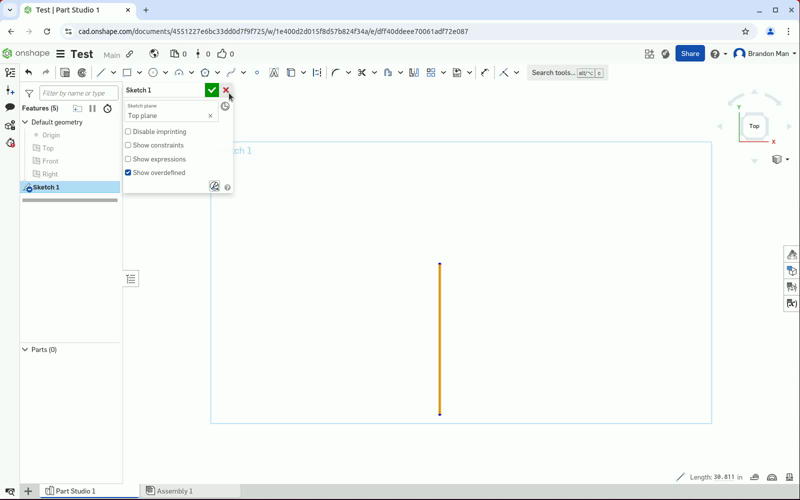
key(shift+h)
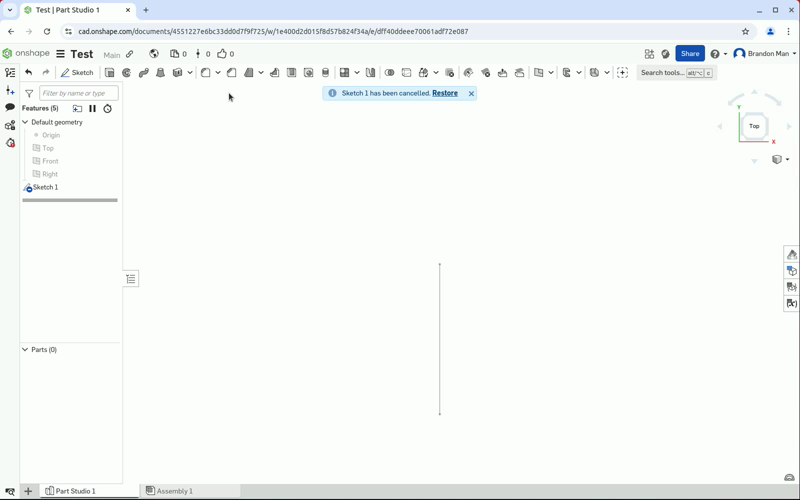
mouse_move(73, 352)
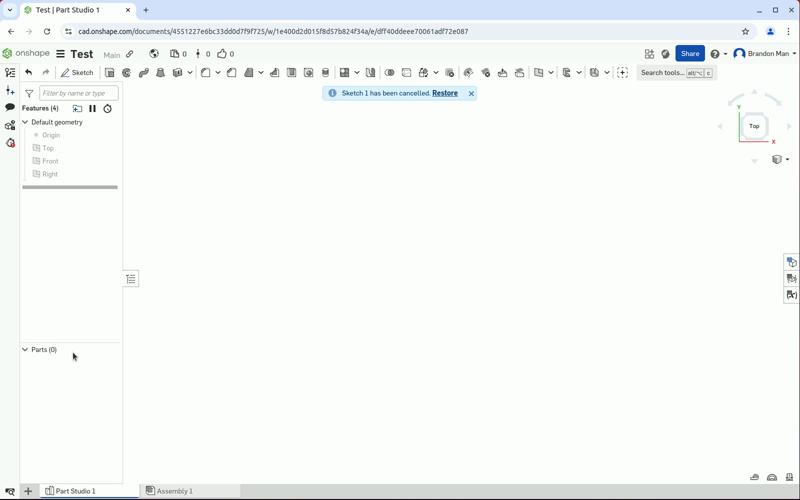
key(y)
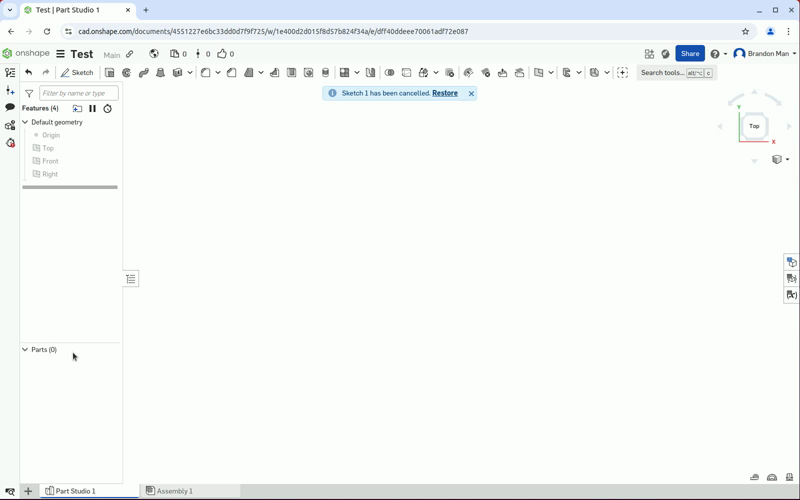
key(shift+p)
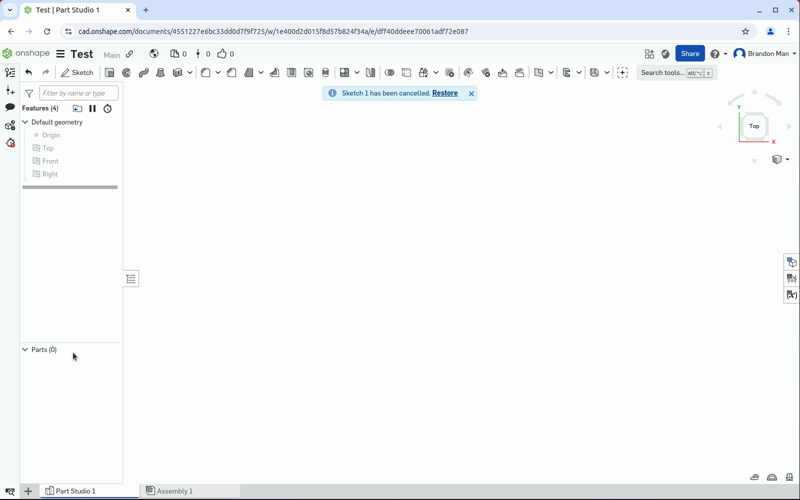
key(space)
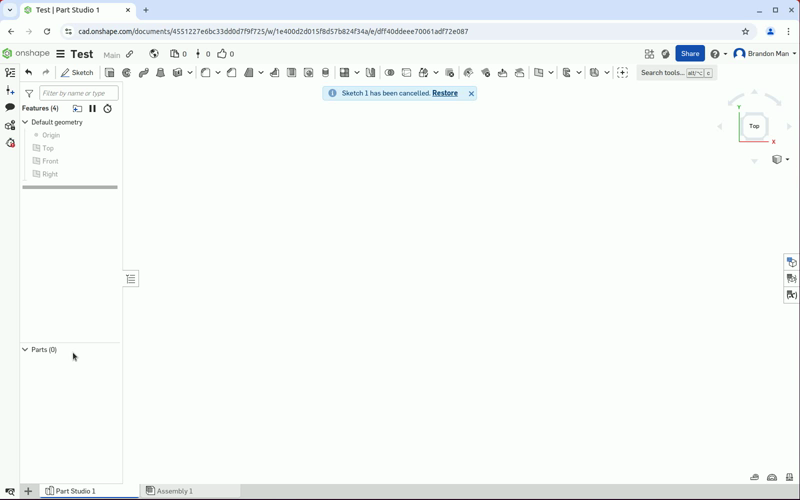
key_down(shift)
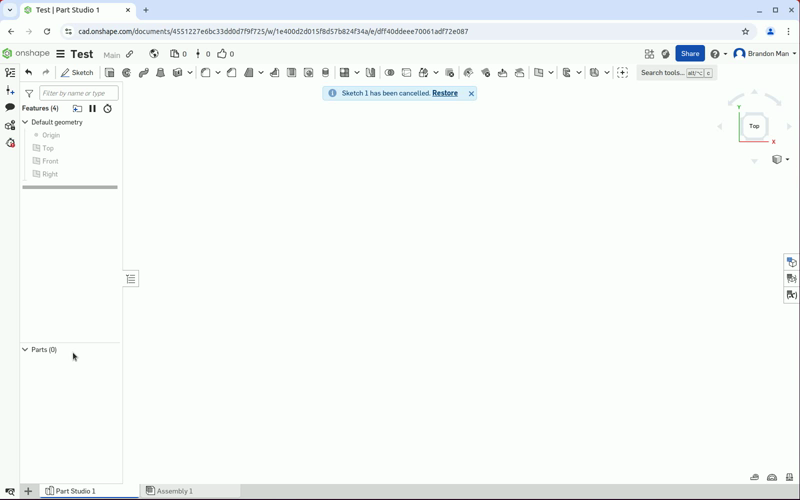
key(up)
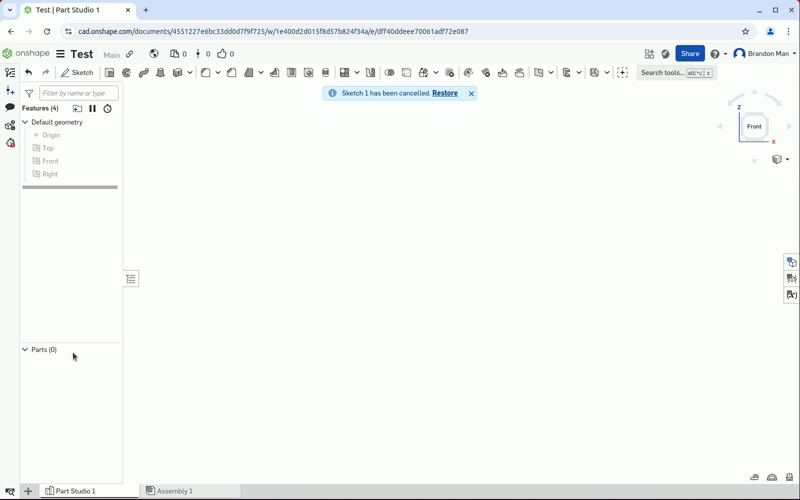
key_up(shift)
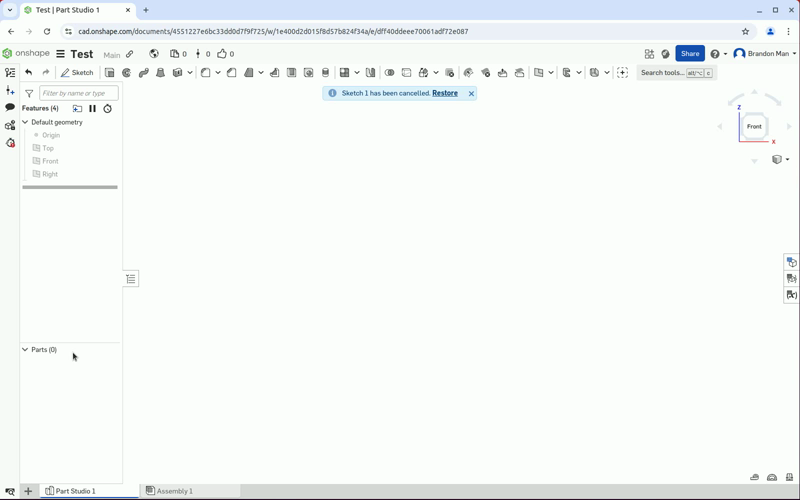
mouse_move(73, 352)
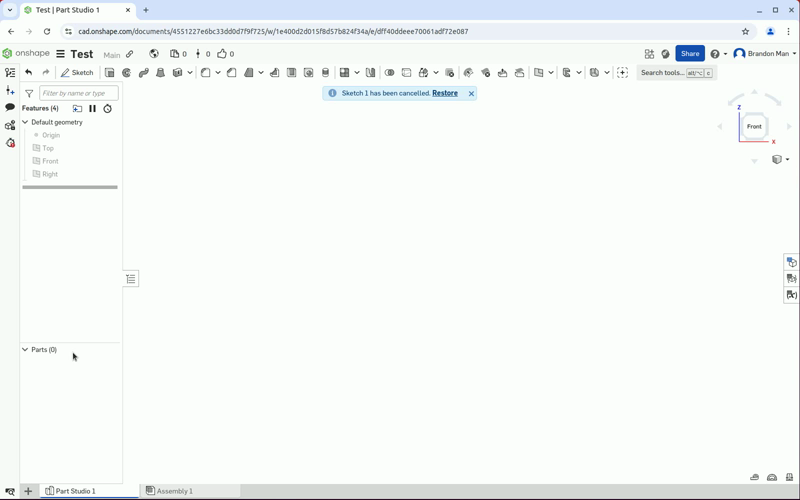
key(shift+y)
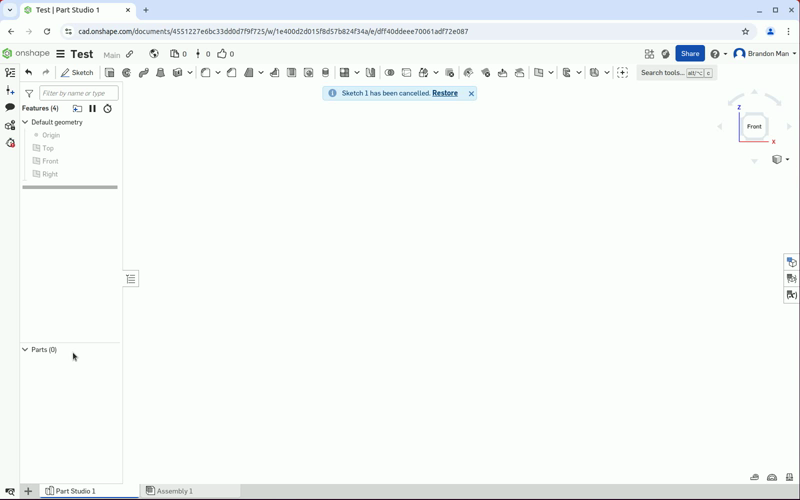
key(shift+s)
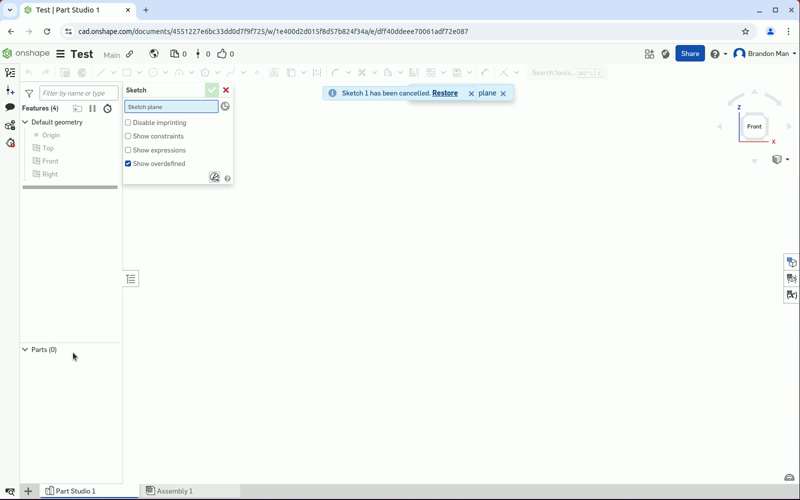
mouse_move(73, 163)
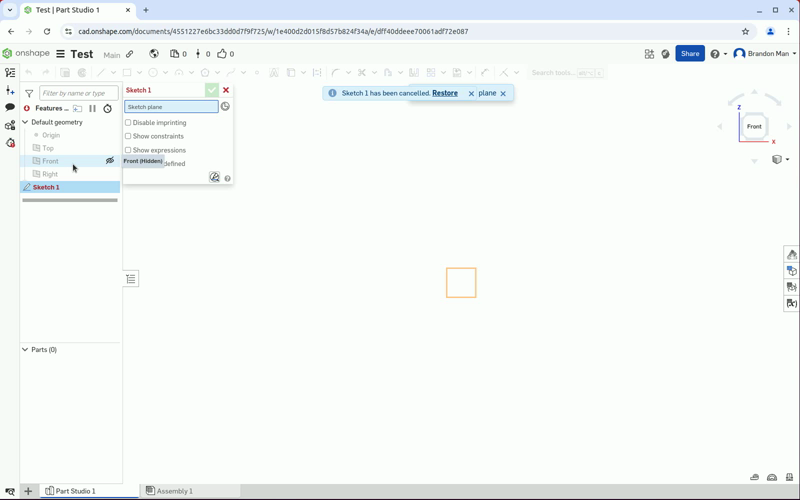
click(73, 163)
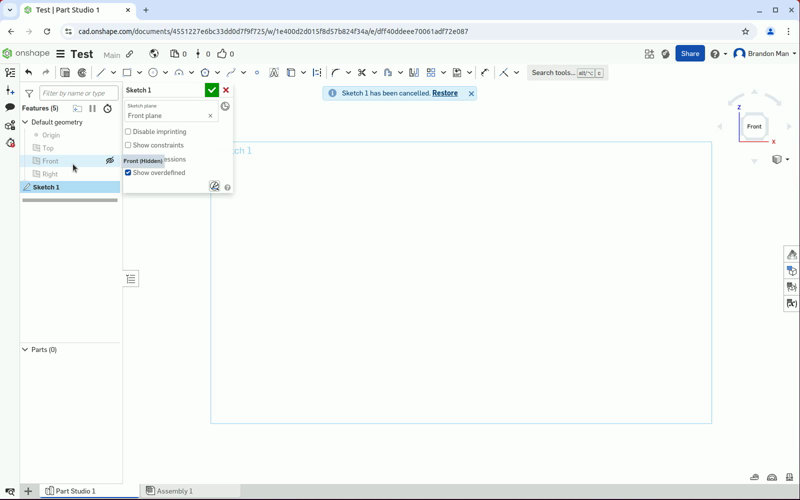
mouse_move(73, 352)
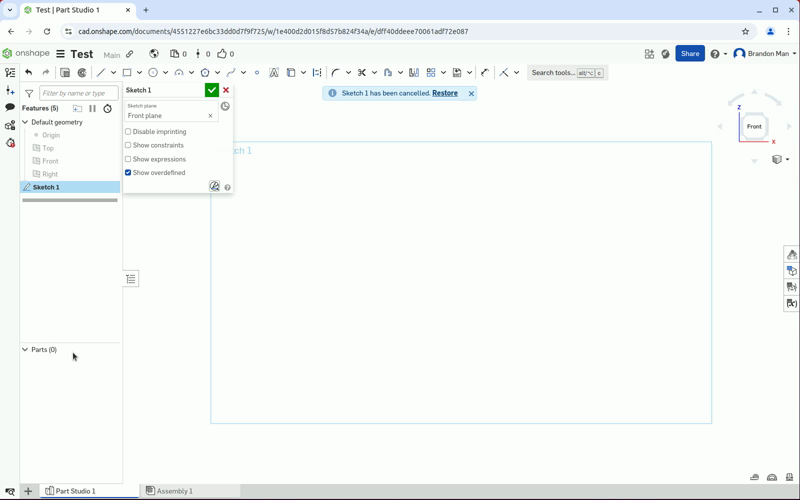
key(y)
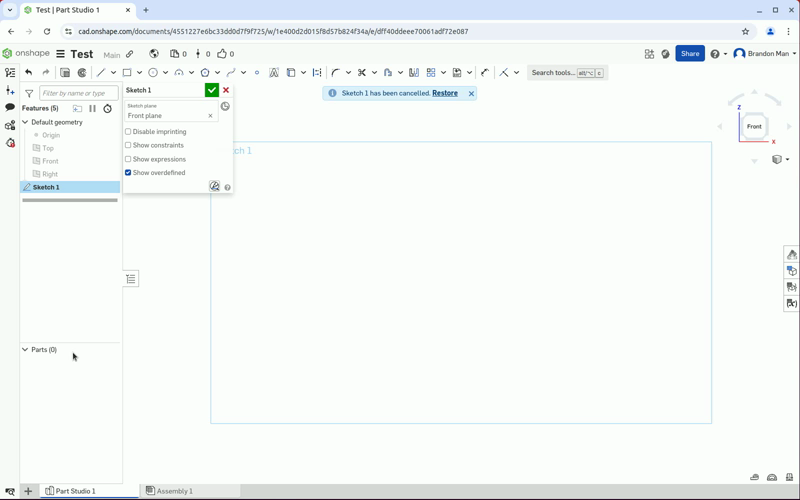
key(l)
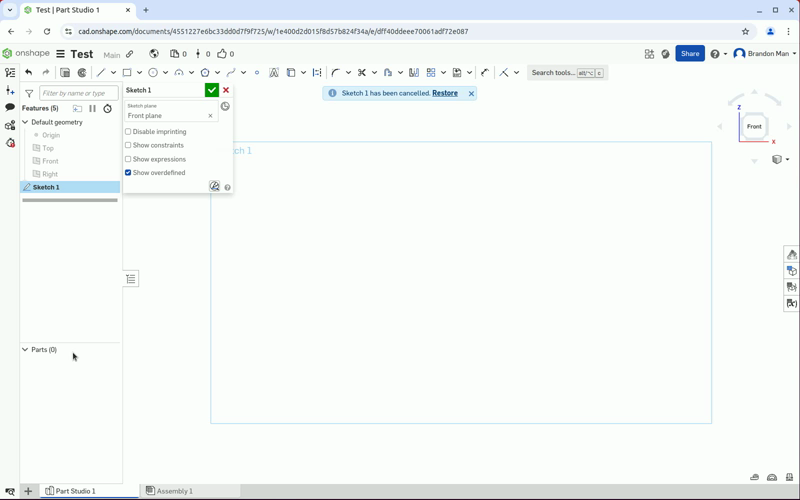
key_down(shift)
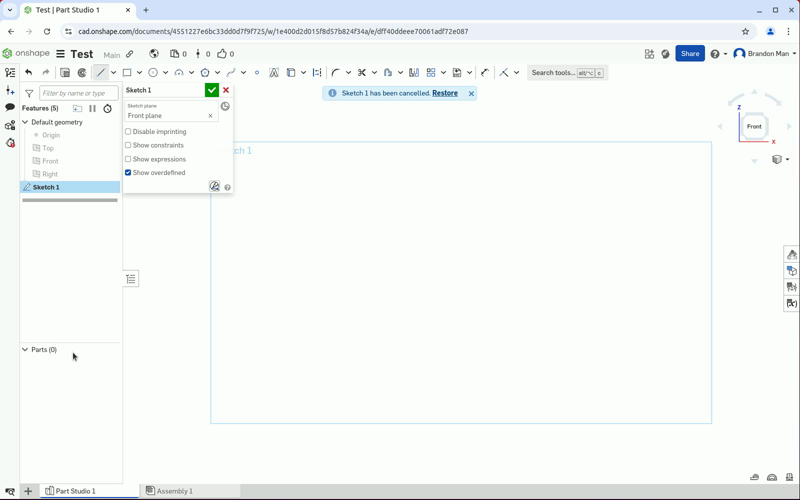
mouse_move(460, 303)
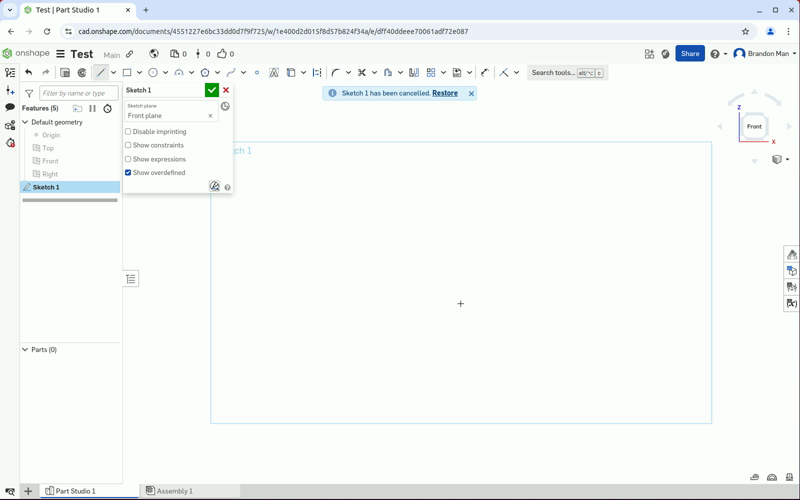
click(460, 303)
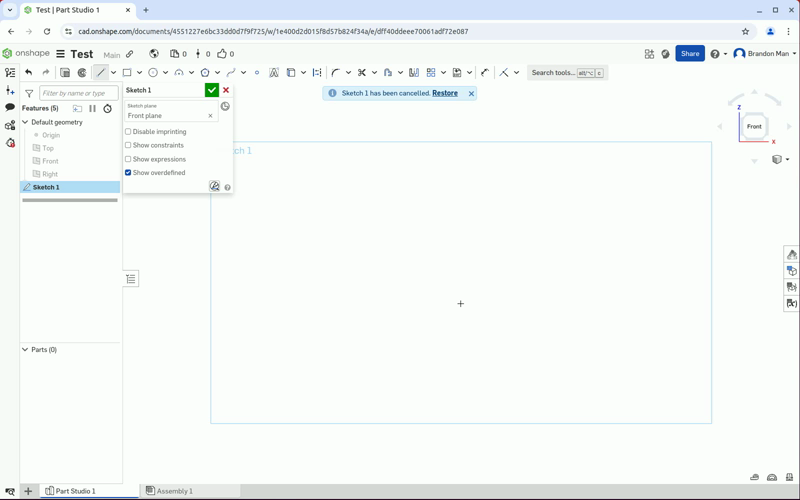
key_up(shift)
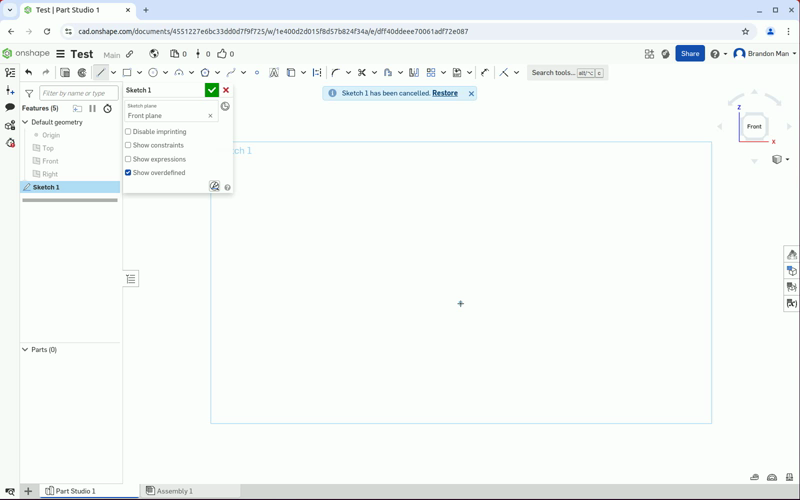
key_down(shift)
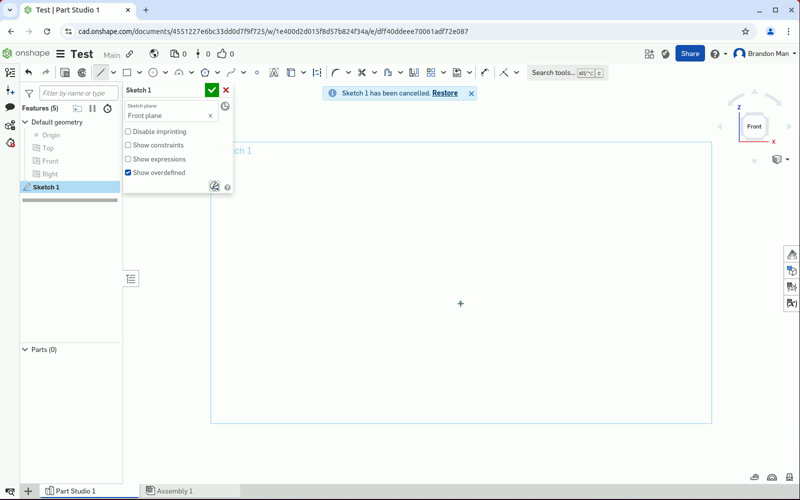
mouse_move(490, 303)
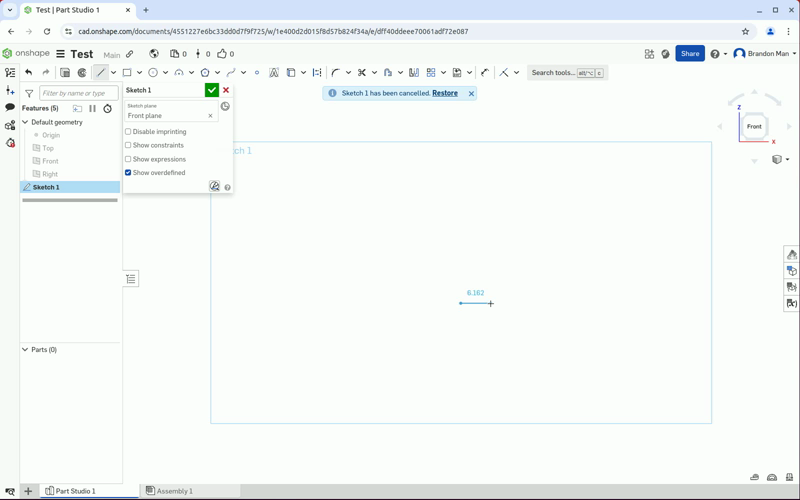
mouse_move(464, 302)
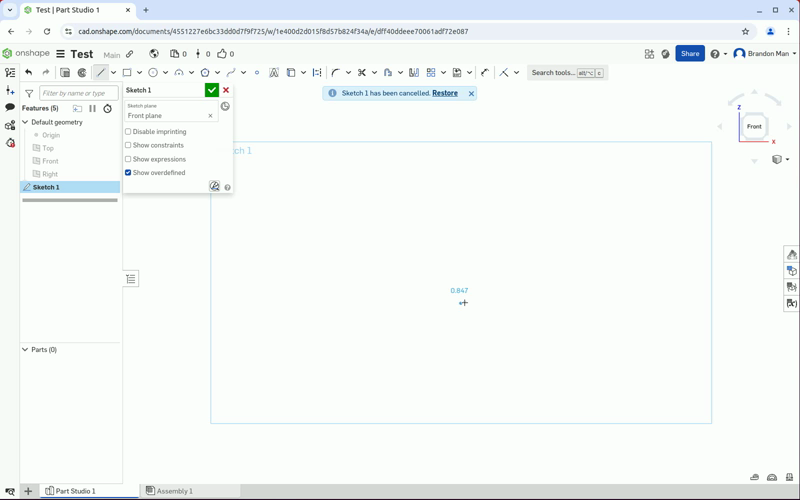
scroll(6)
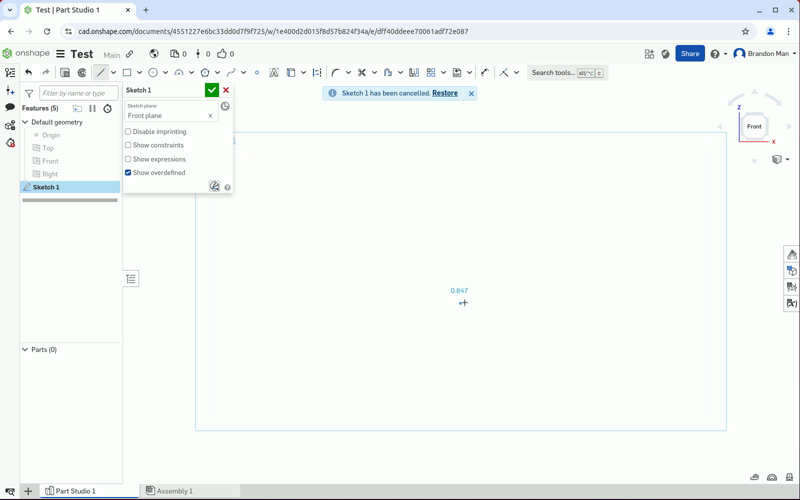
scroll(6)
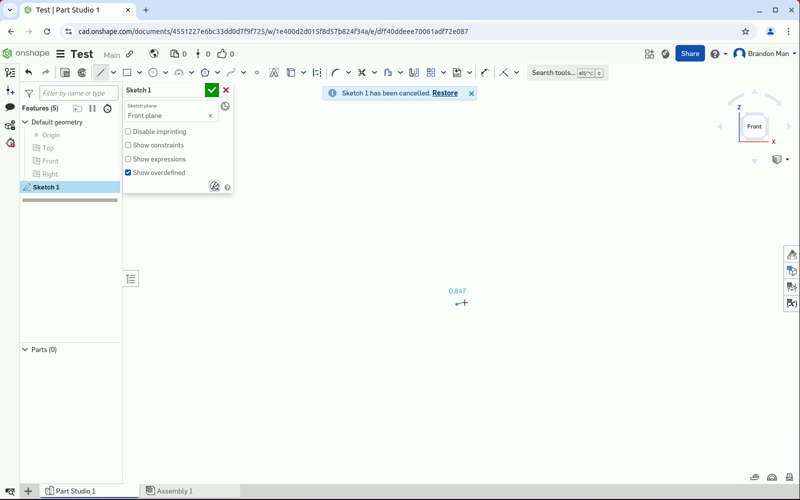
scroll(6)
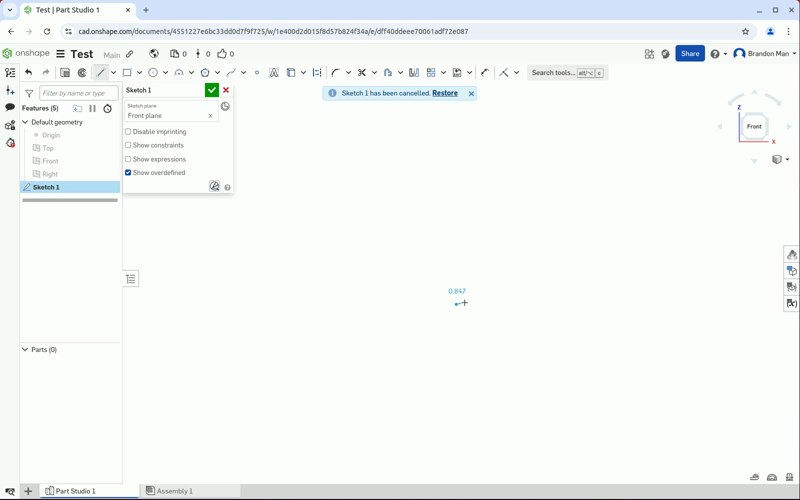
scroll(6)
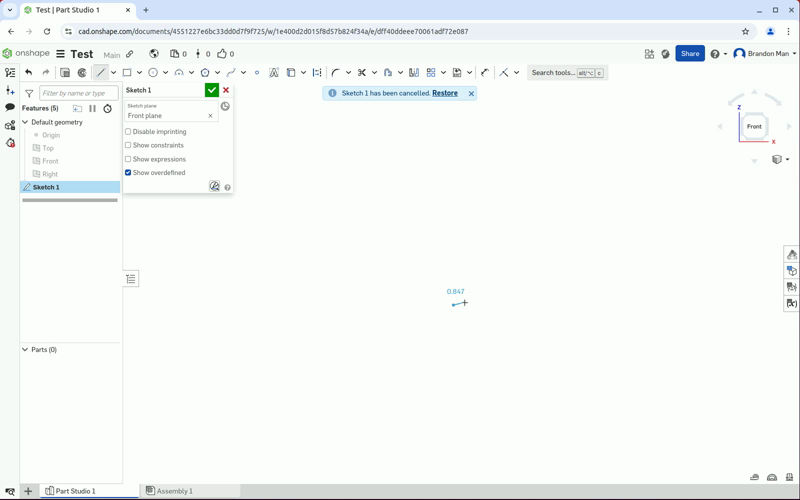
scroll(6)
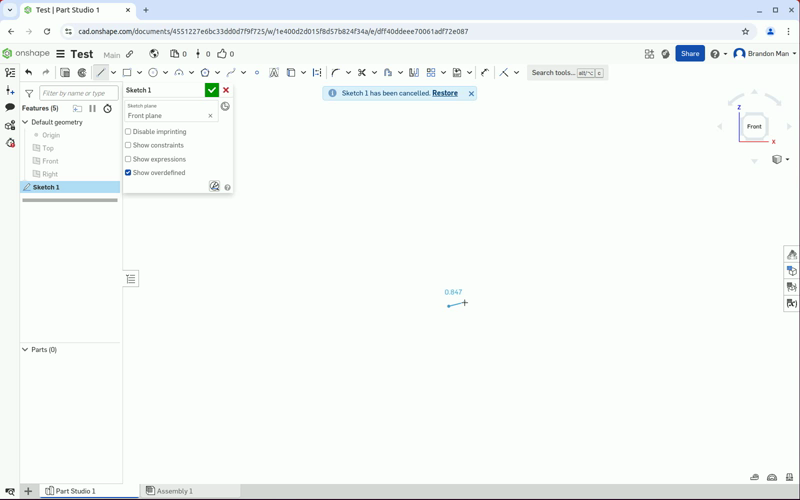
scroll(6)
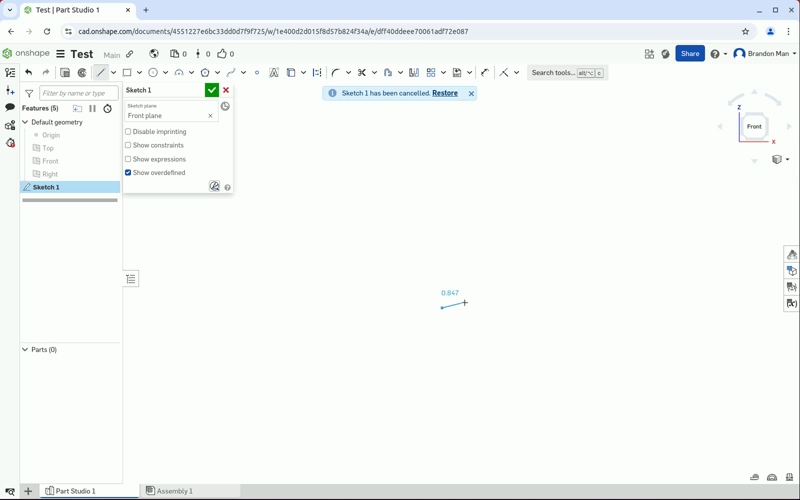
scroll(6)
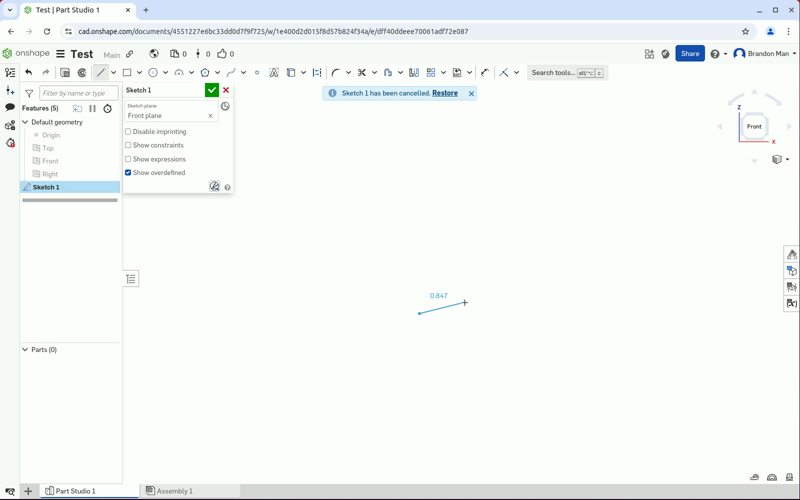
click(464, 302)
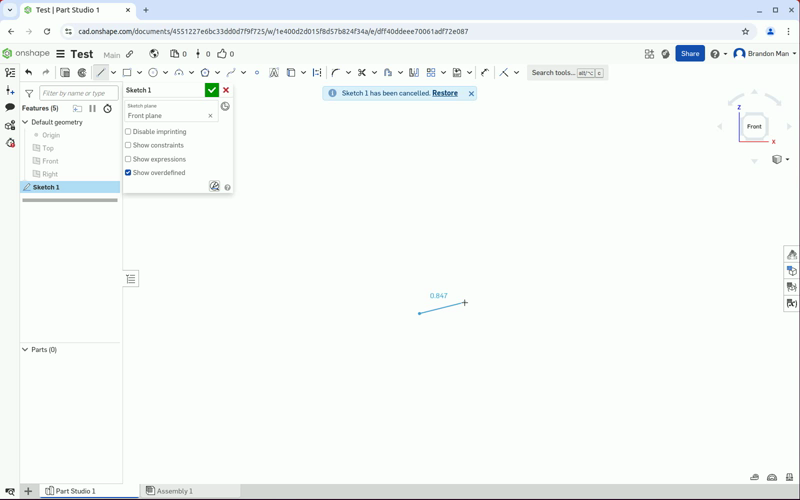
scroll(-6)
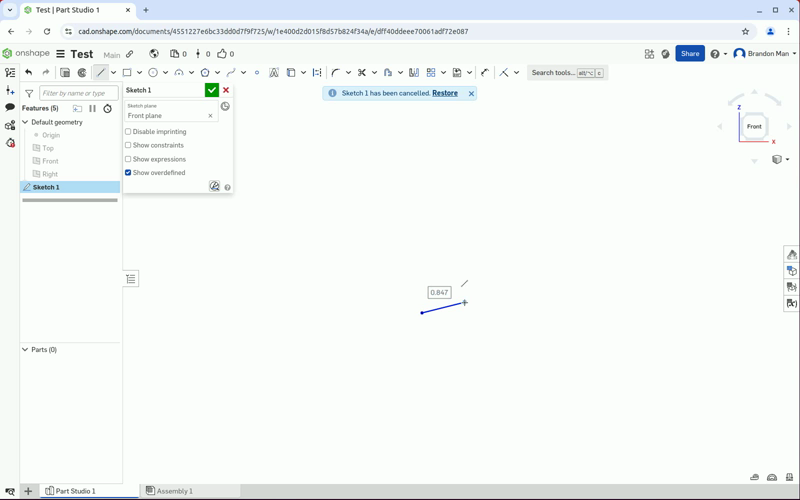
scroll(-6)
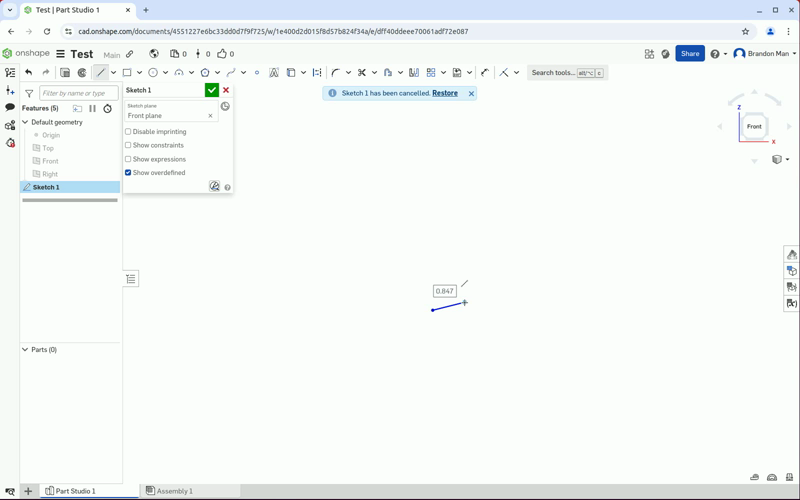
scroll(-6)
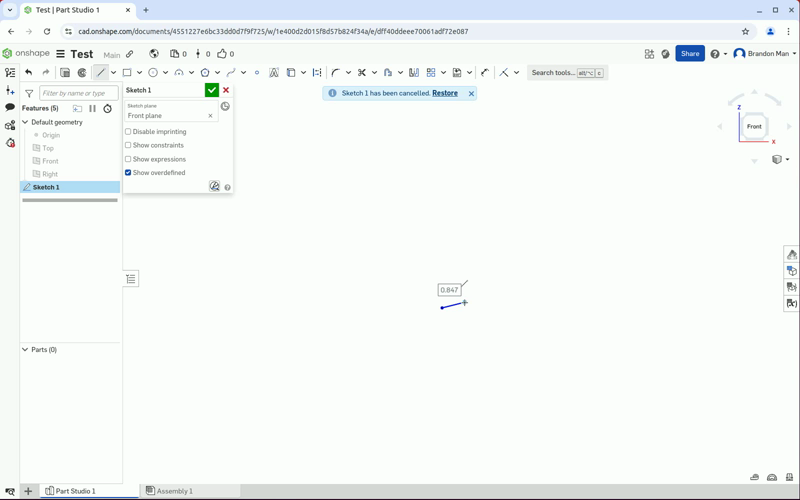
scroll(-6)
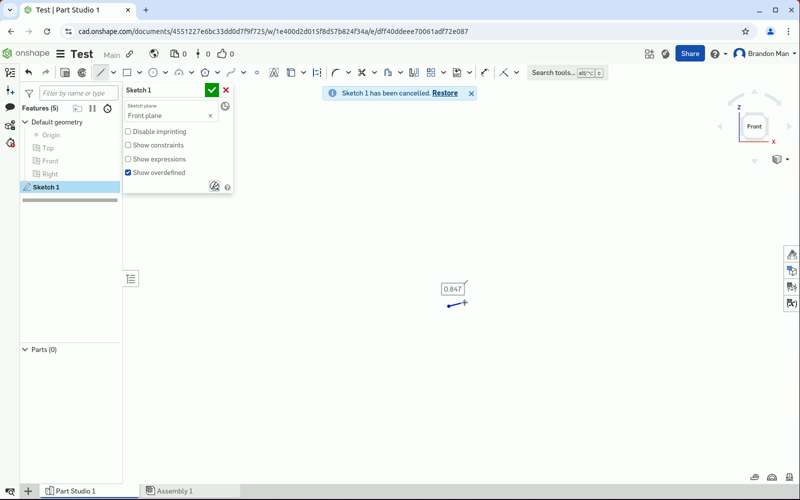
scroll(-6)
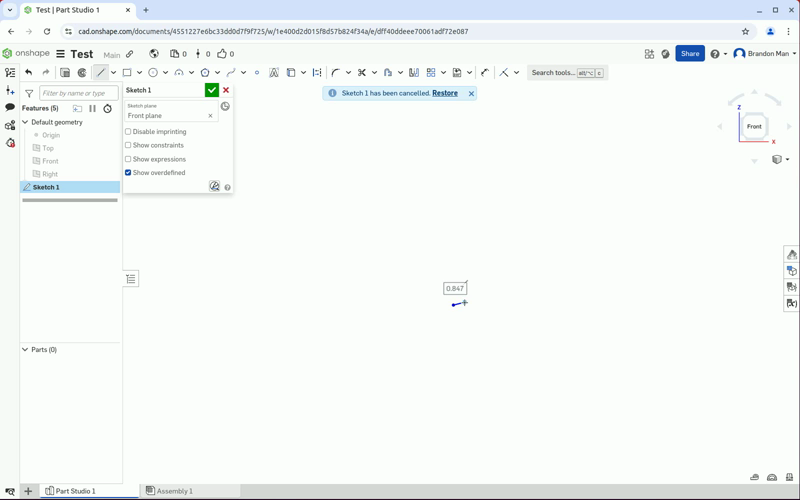
scroll(-6)
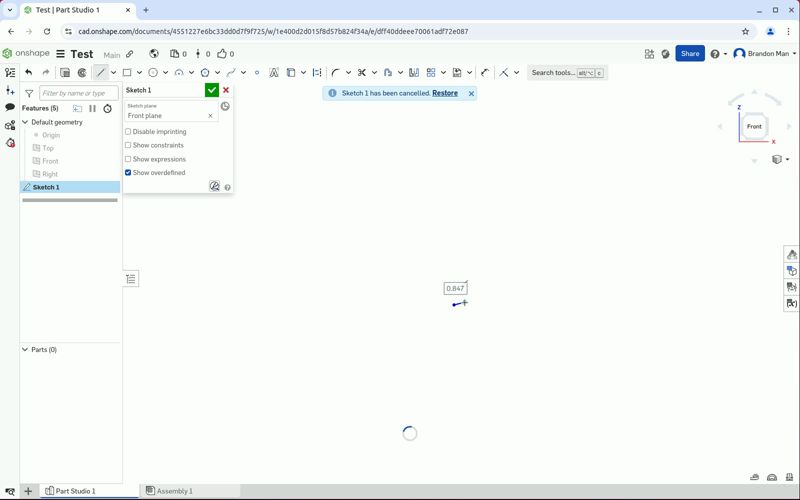
scroll(-6)
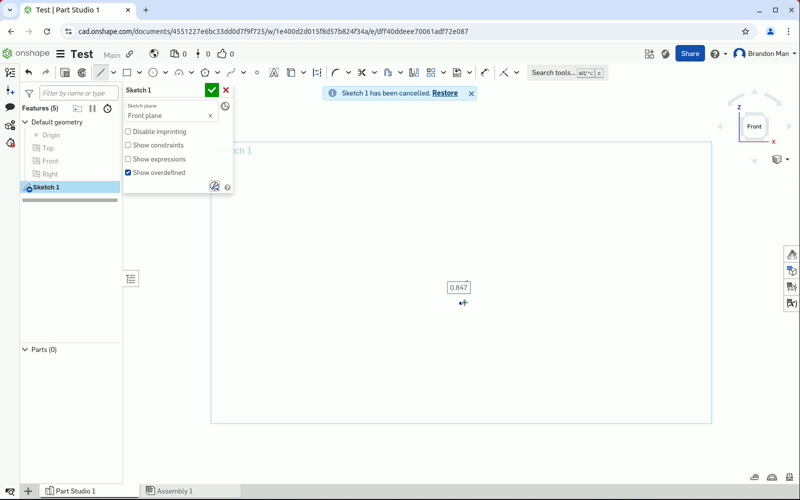
key_up(shift)
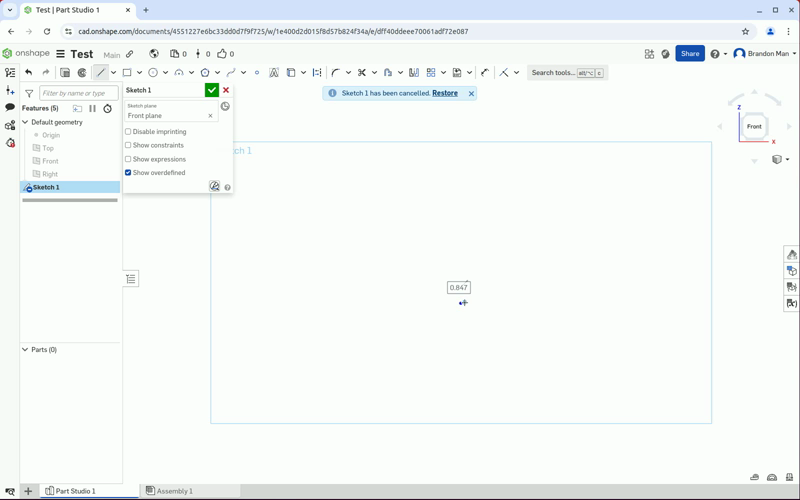
key(esc)
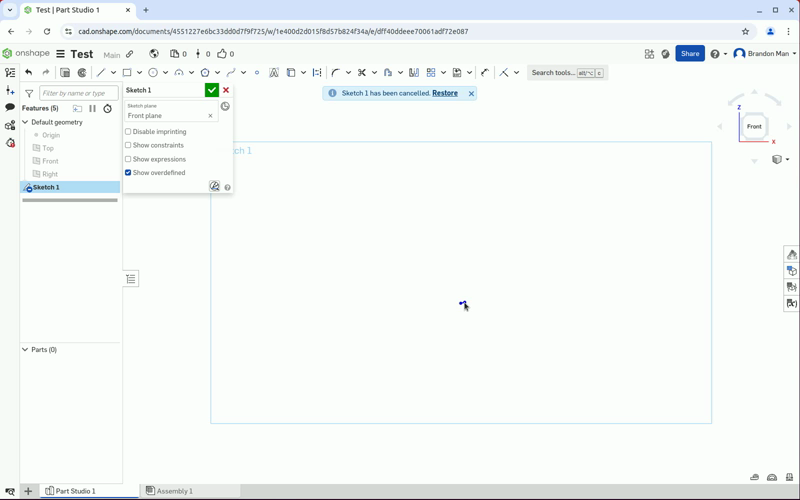
key(a)
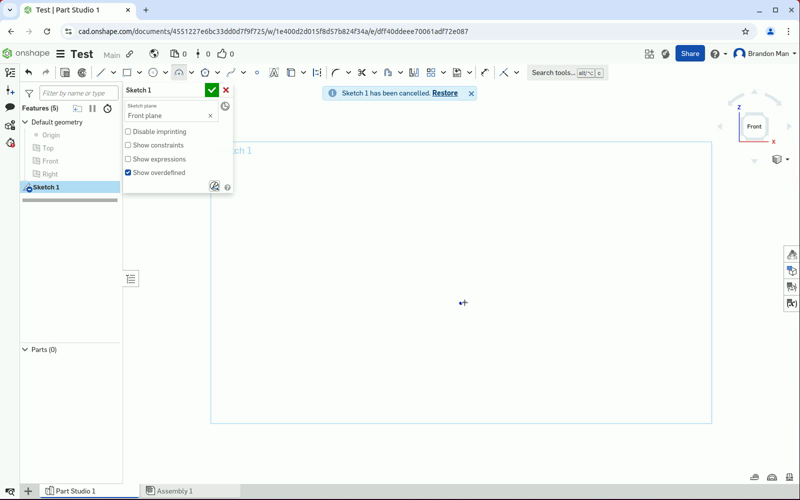
mouse_move(464, 302)
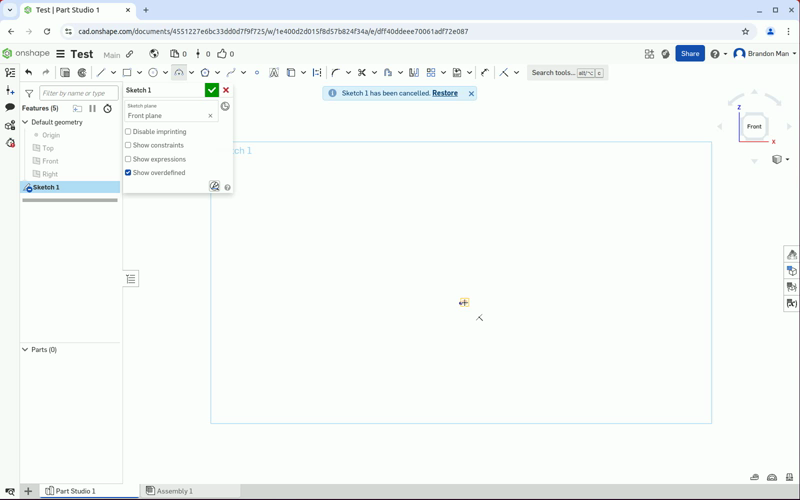
scroll(6)
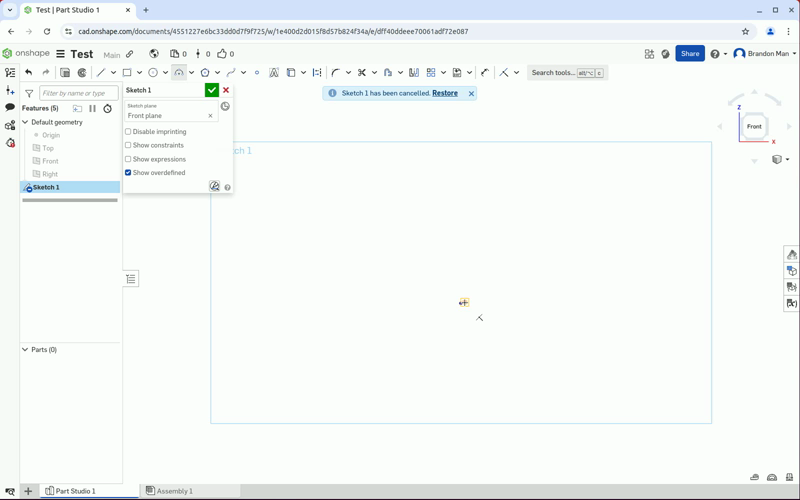
scroll(6)
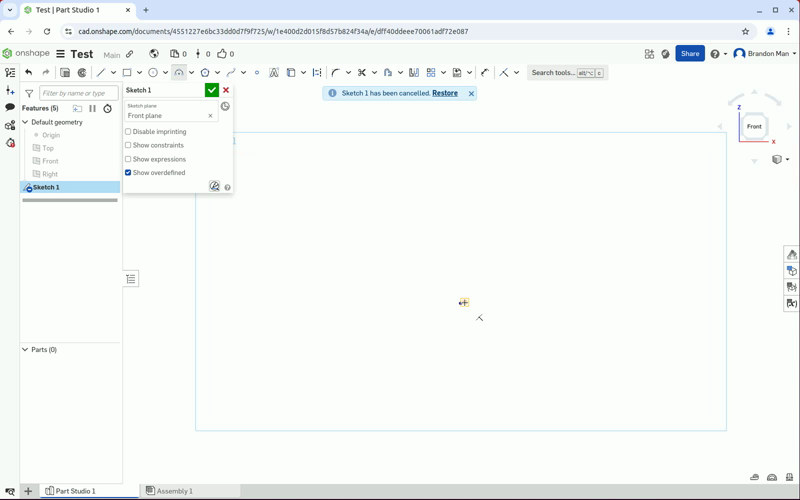
scroll(6)
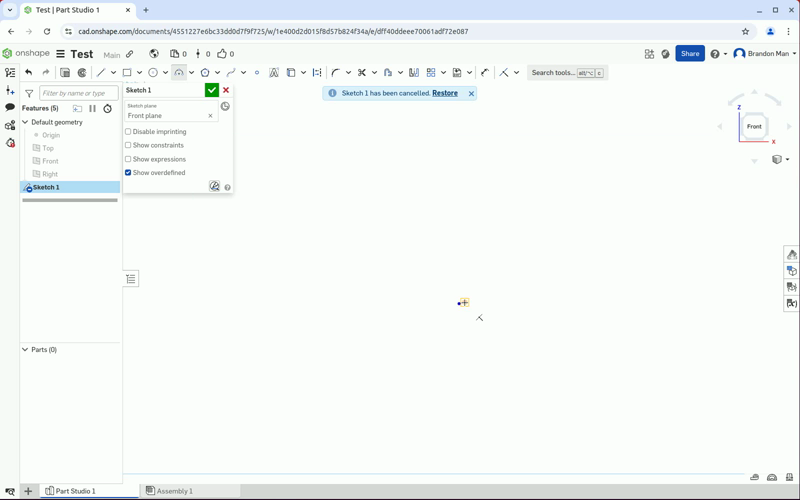
scroll(6)
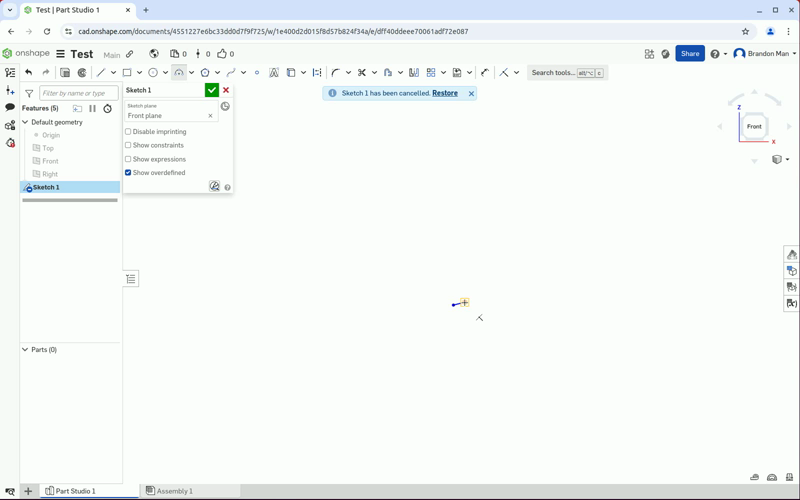
scroll(6)
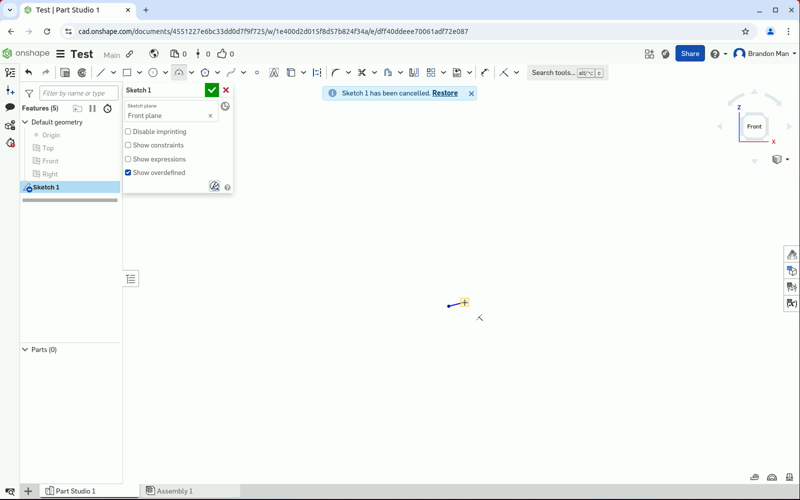
scroll(6)
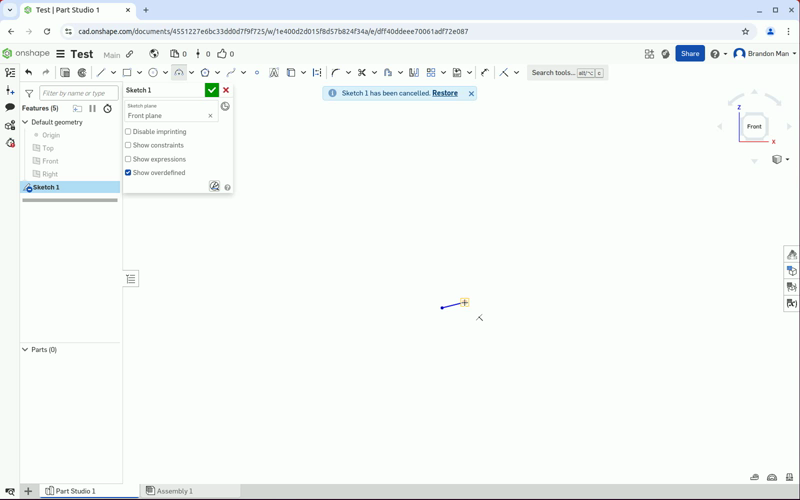
scroll(6)
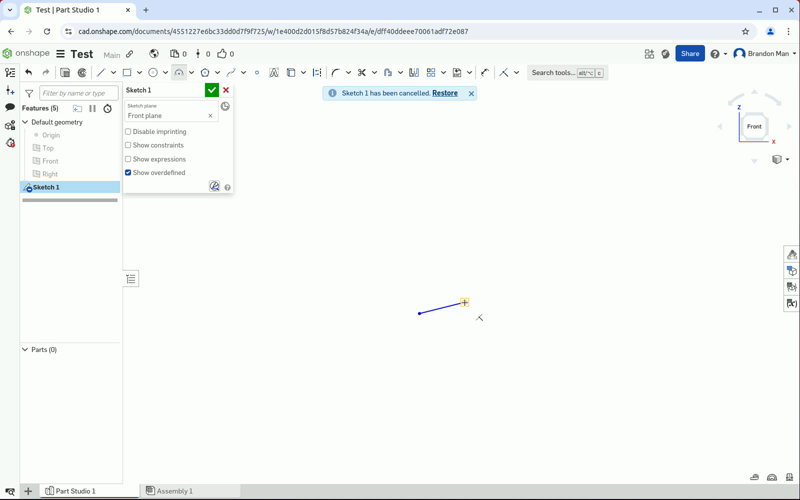
click(464, 302)
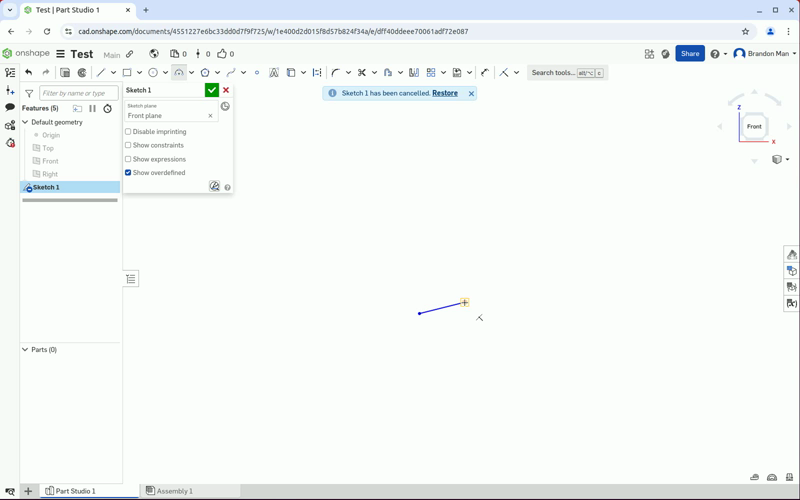
scroll(-6)
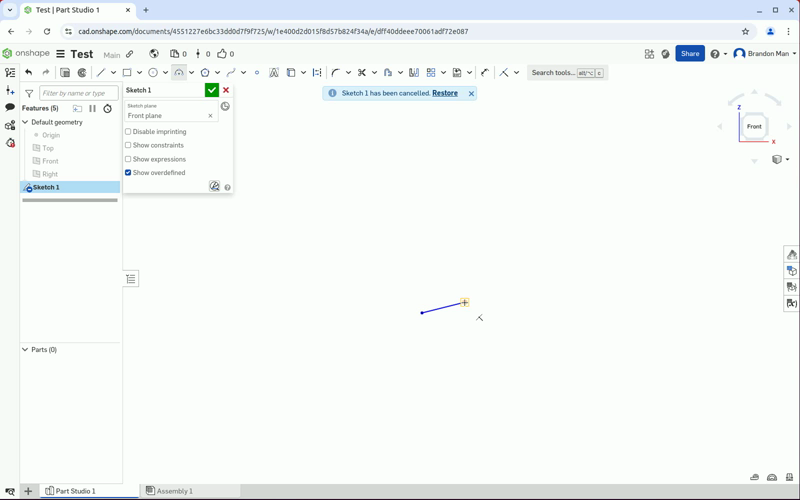
scroll(-6)
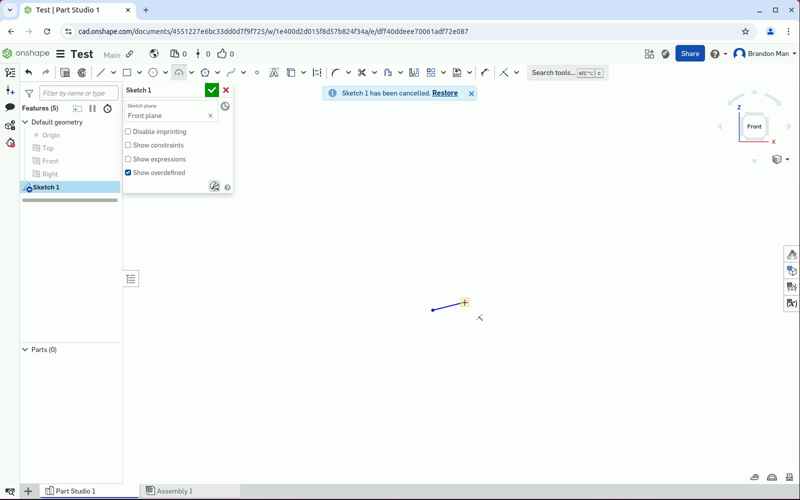
scroll(-6)
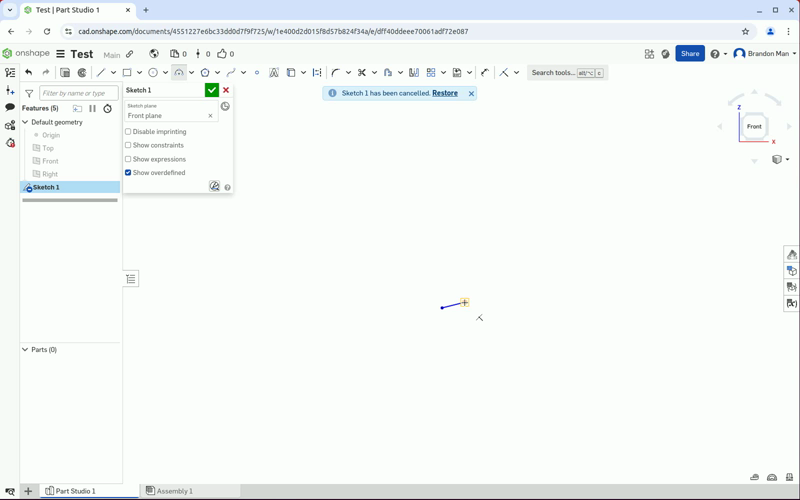
scroll(-6)
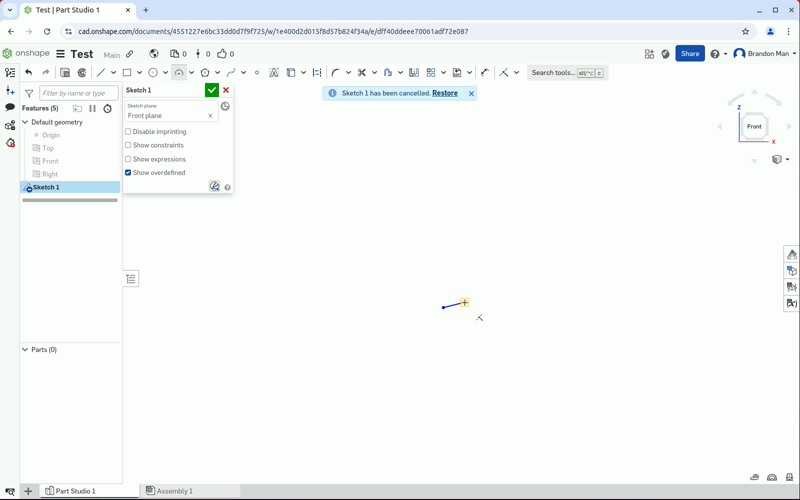
scroll(-6)
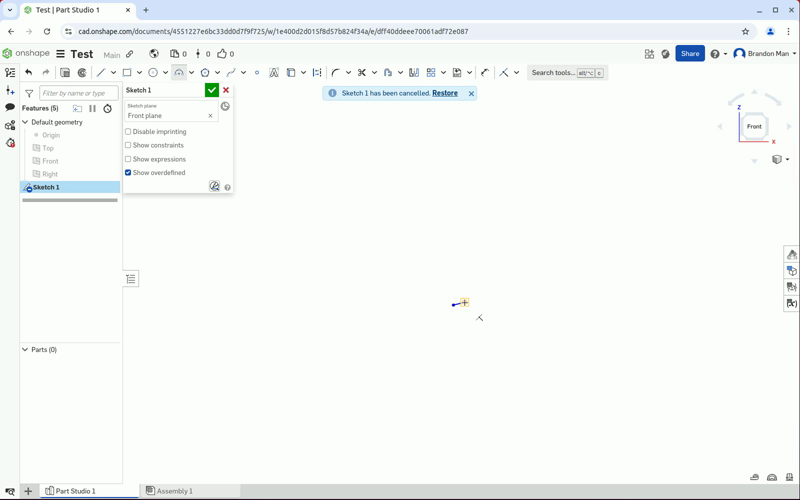
scroll(-6)
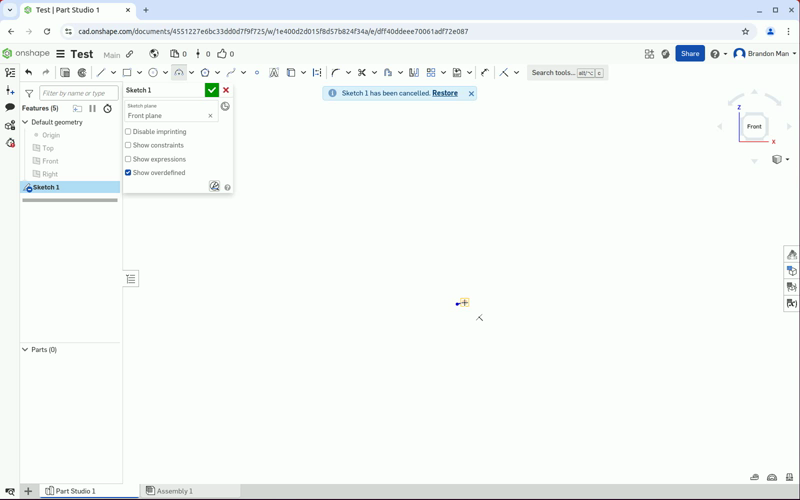
scroll(-6)
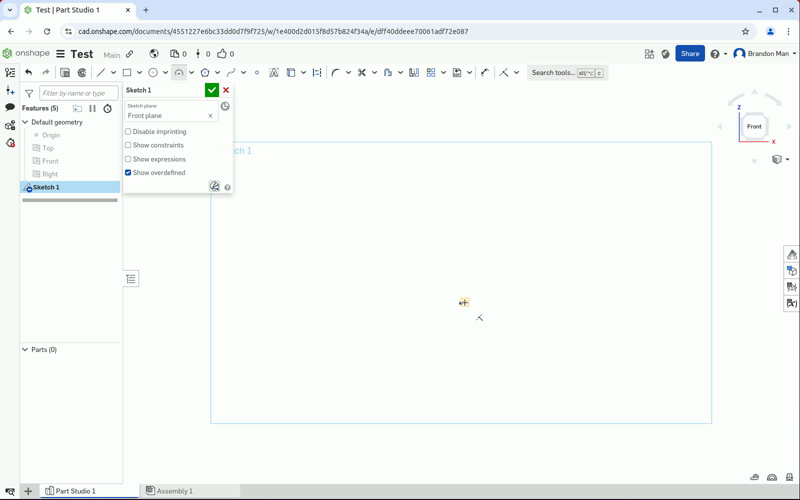
key_down(shift)
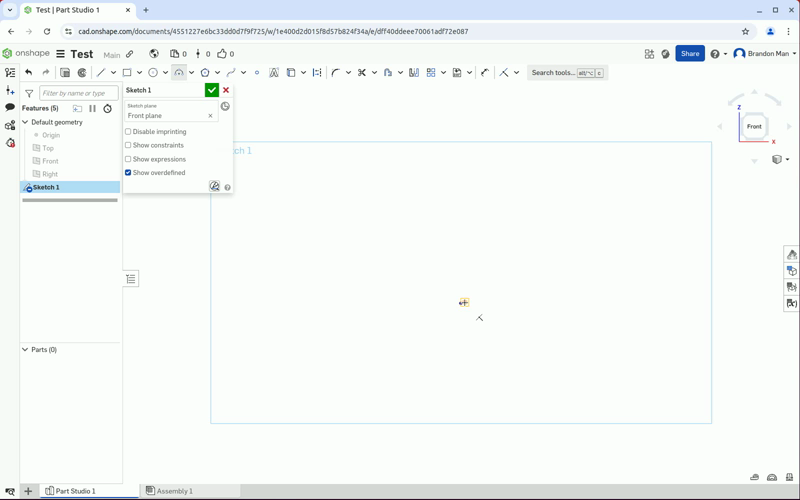
mouse_move(464, 261)
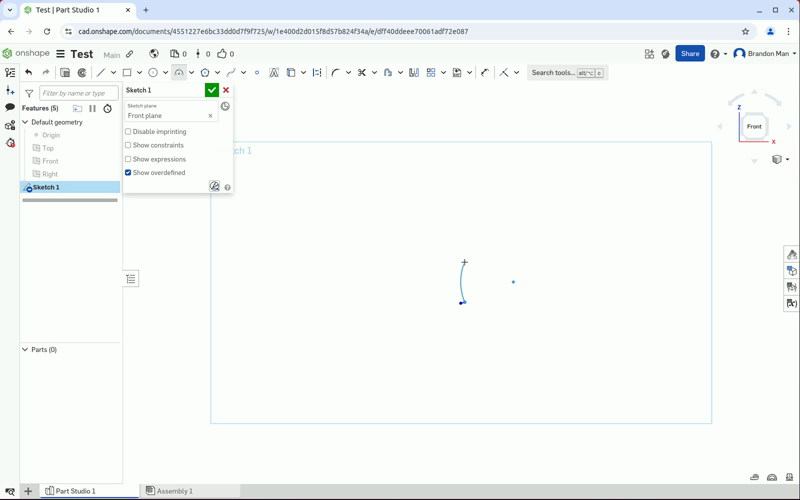
click(464, 261)
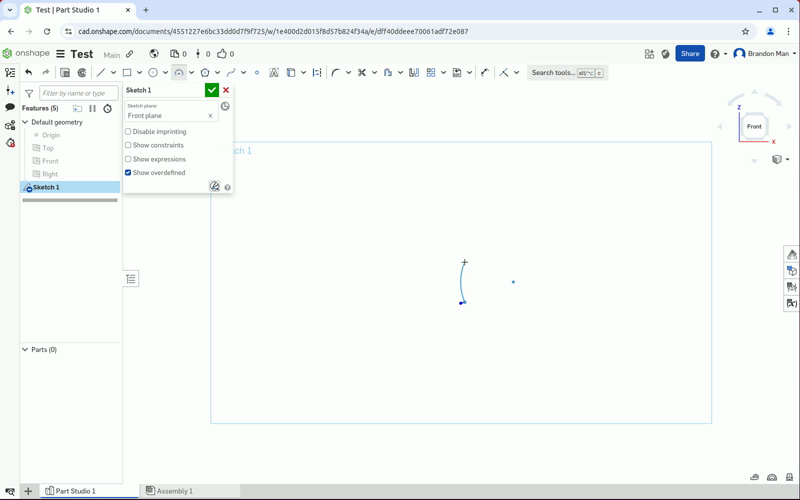
mouse_move(481, 282)
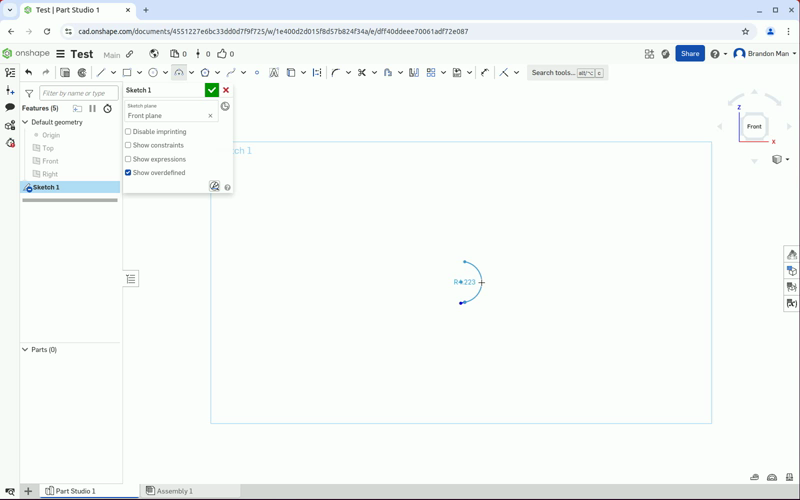
click(481, 282)
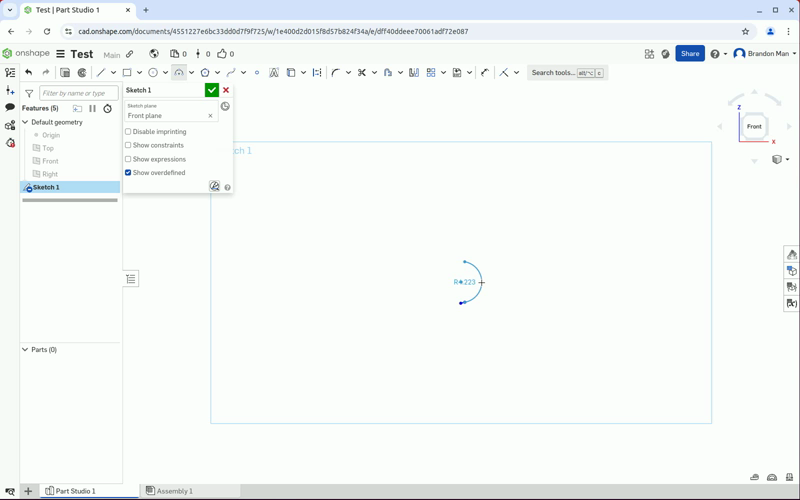
key_up(shift)
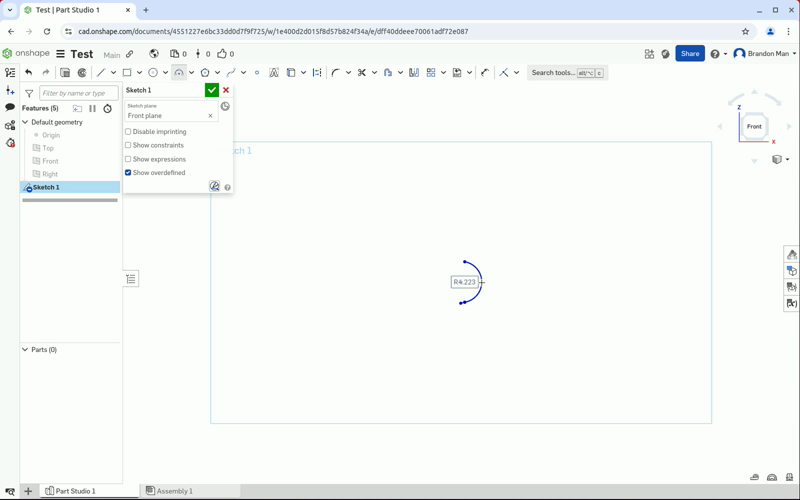
key(esc)
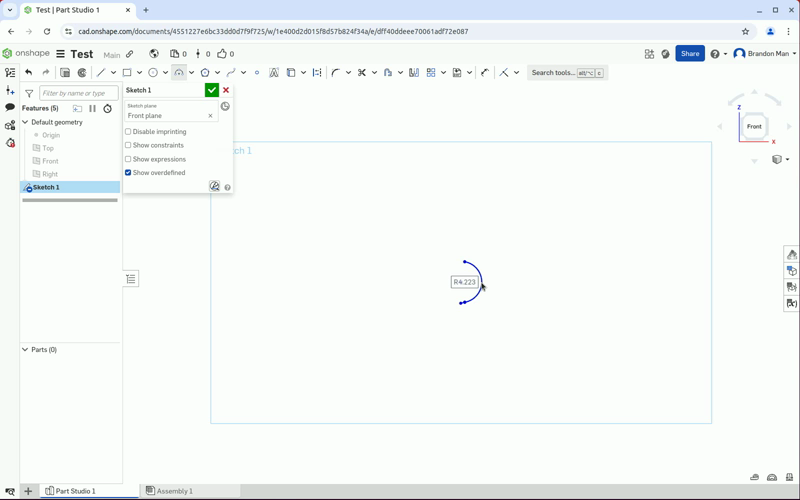
key(l)
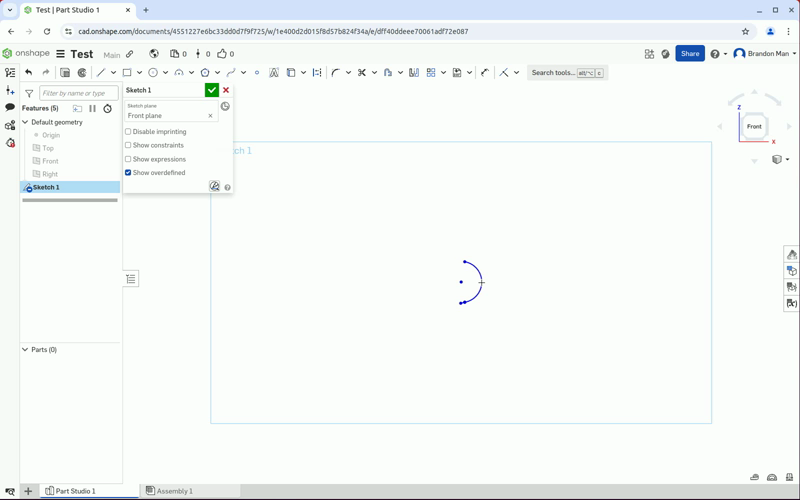
mouse_move(464, 261)
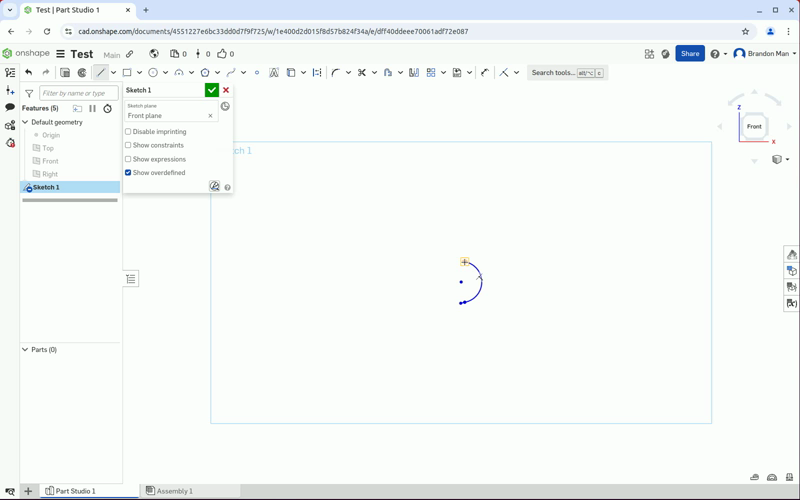
click(464, 261)
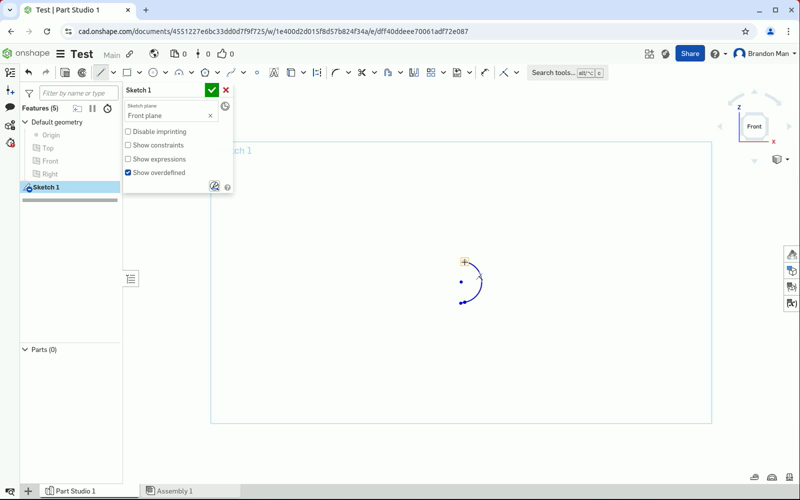
key_down(shift)
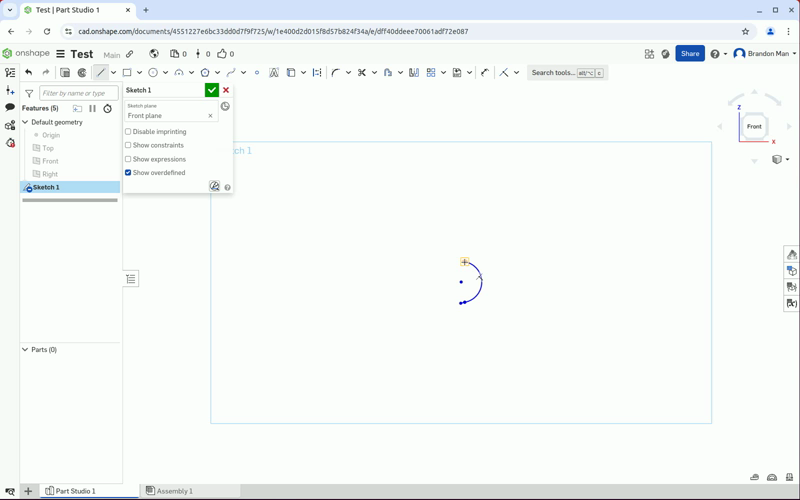
mouse_move(494, 261)
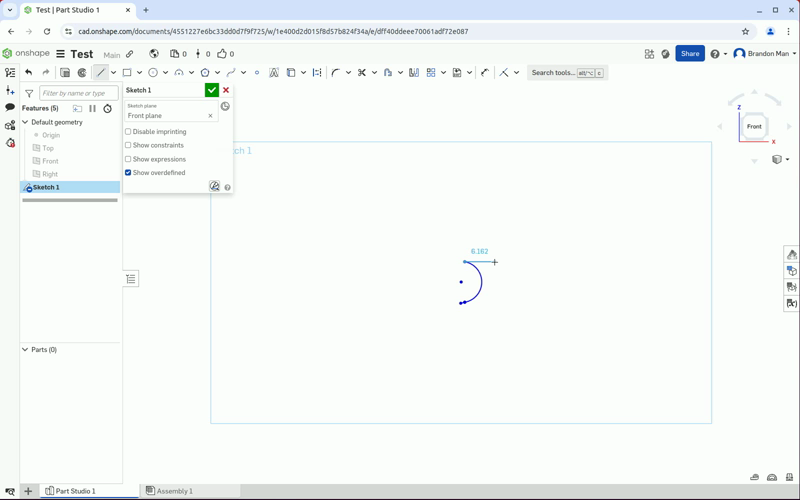
mouse_move(460, 261)
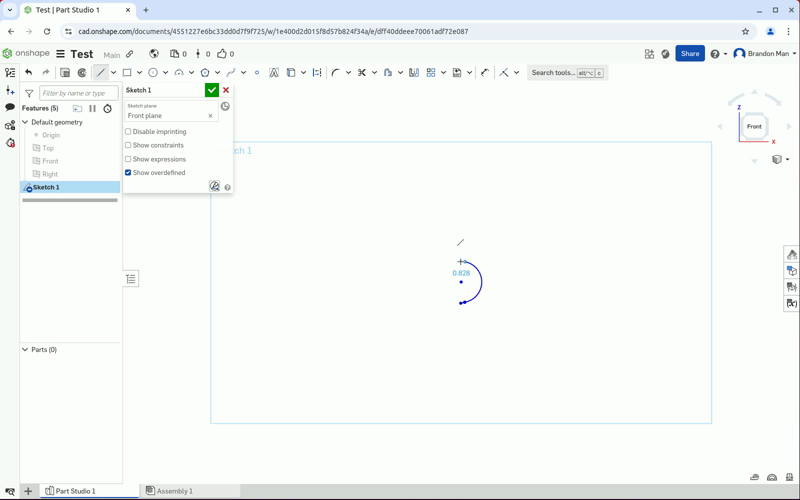
scroll(6)
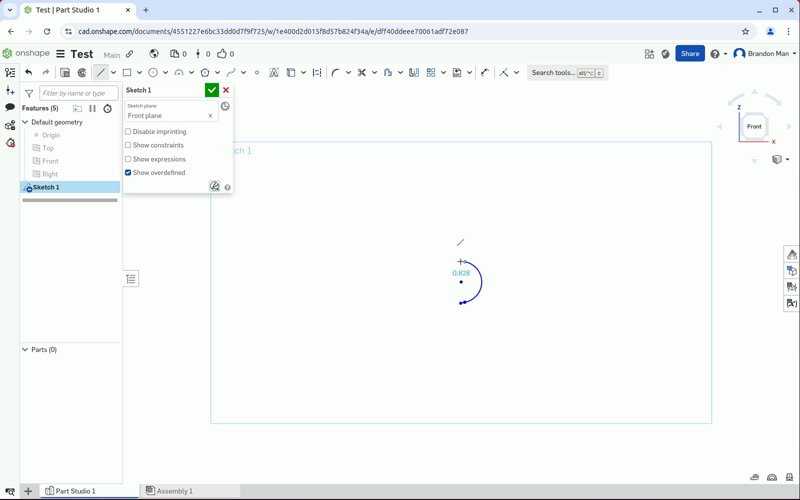
scroll(6)
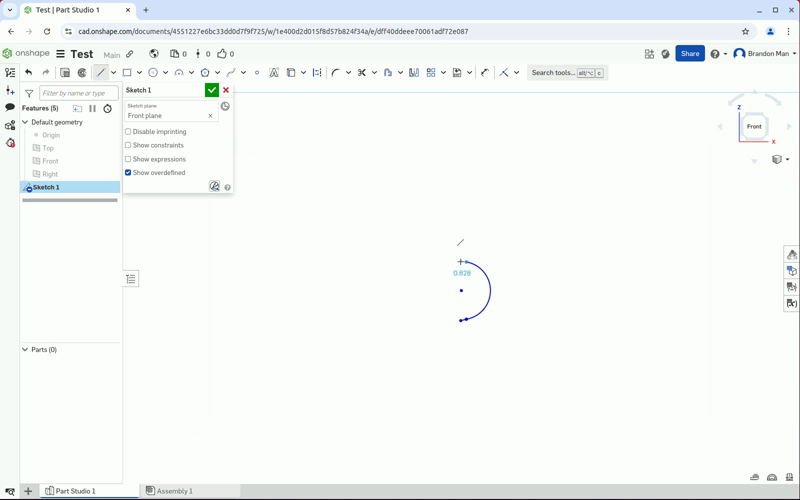
scroll(6)
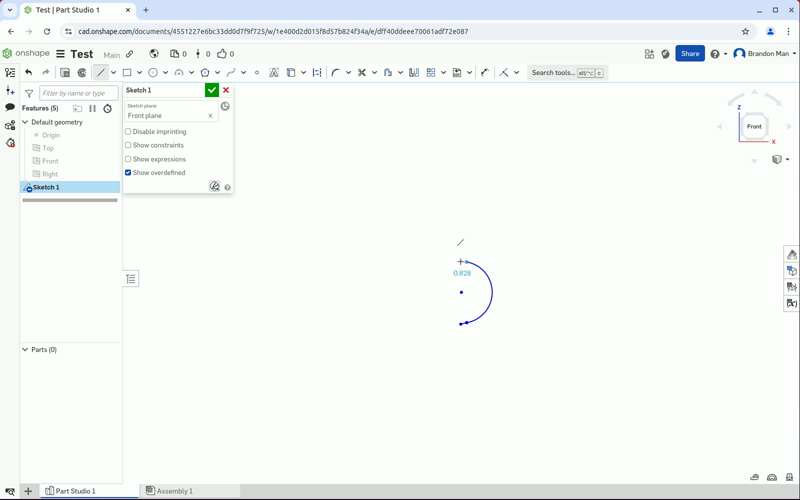
scroll(6)
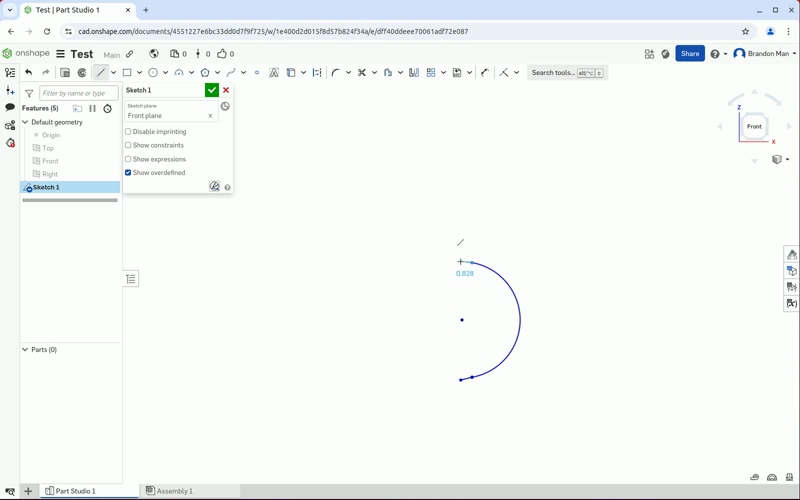
scroll(6)
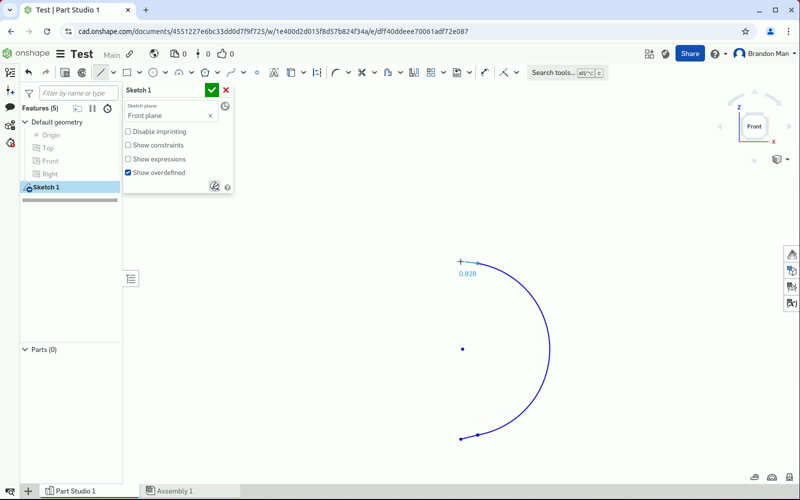
scroll(6)
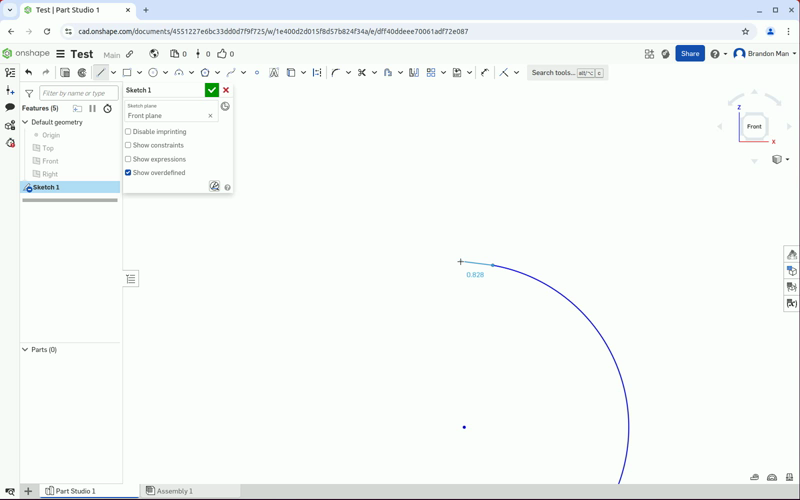
scroll(6)
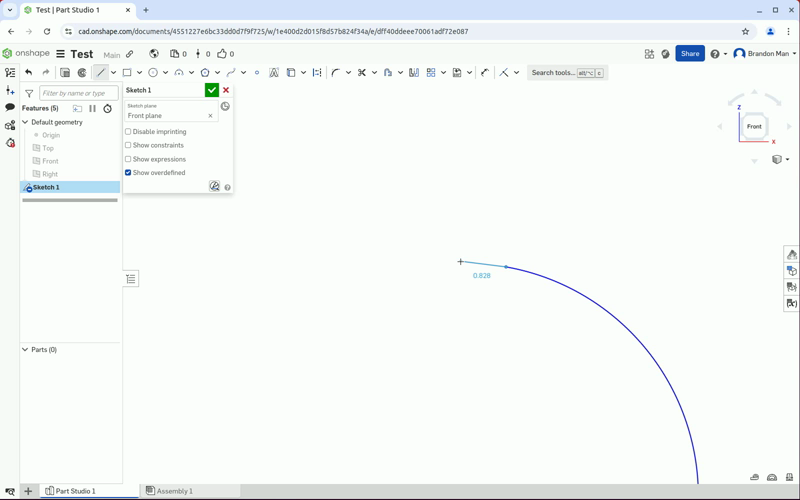
click(460, 261)
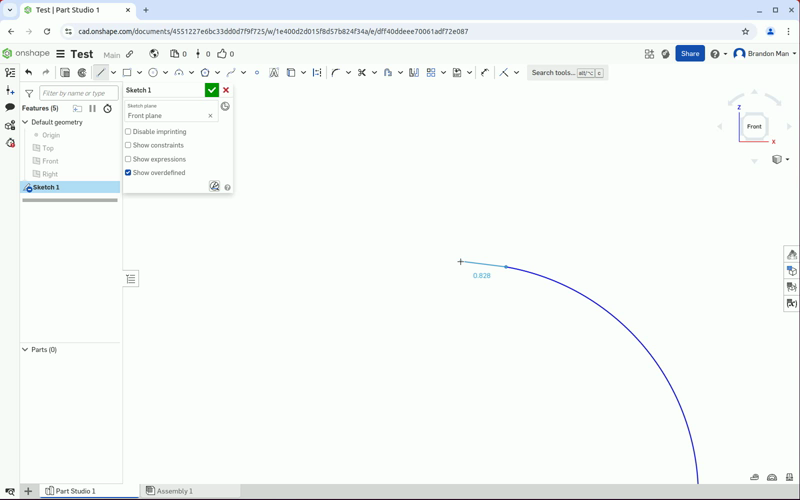
scroll(-6)
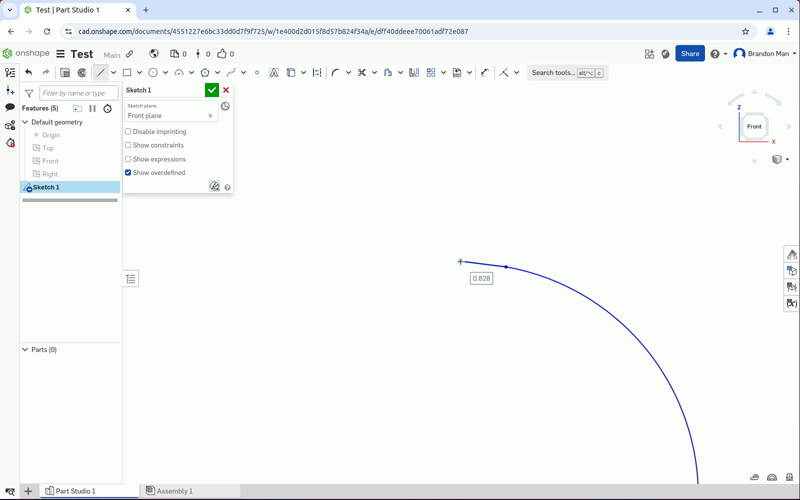
scroll(-6)
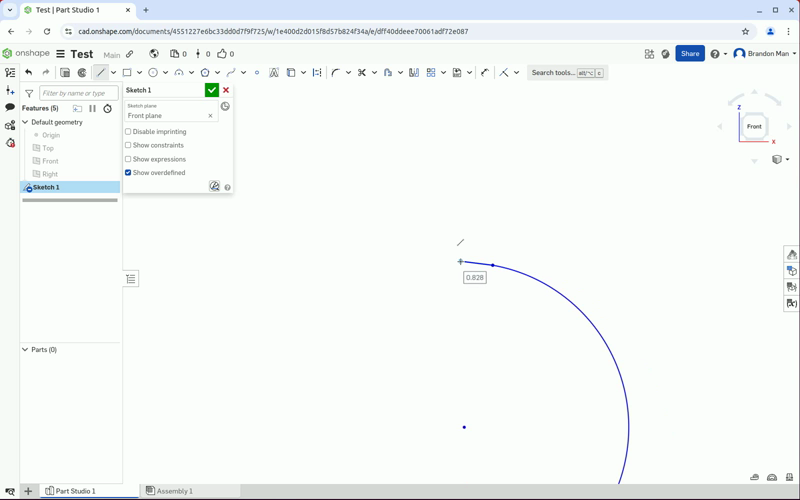
scroll(-6)
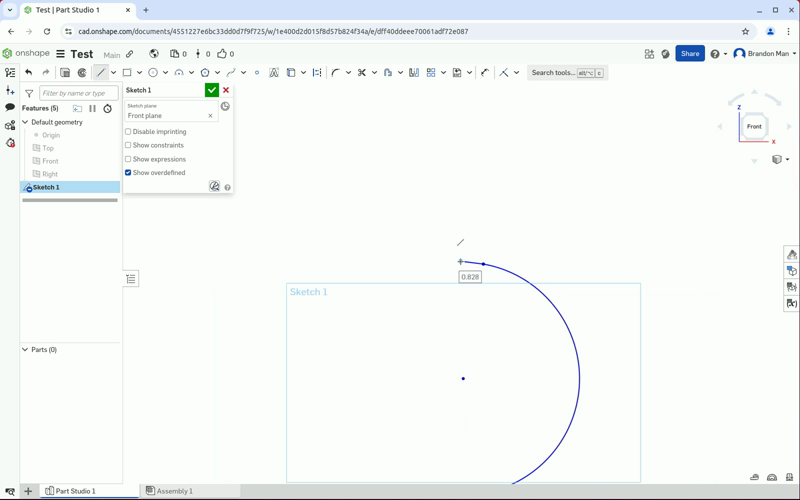
scroll(-6)
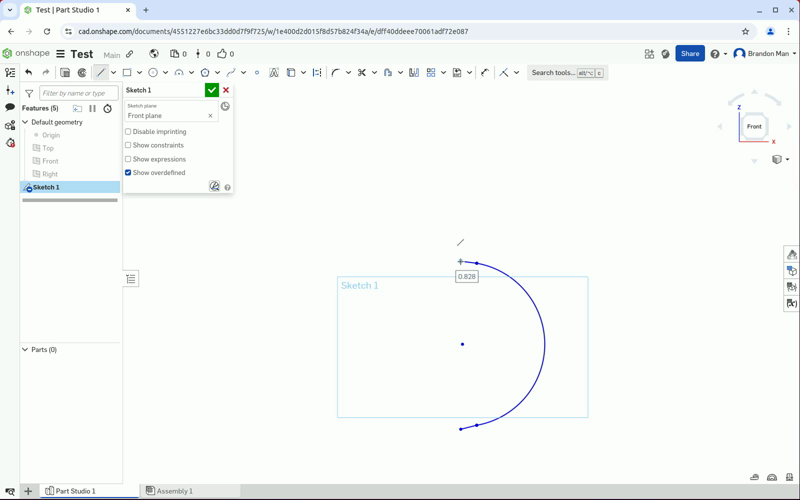
scroll(-6)
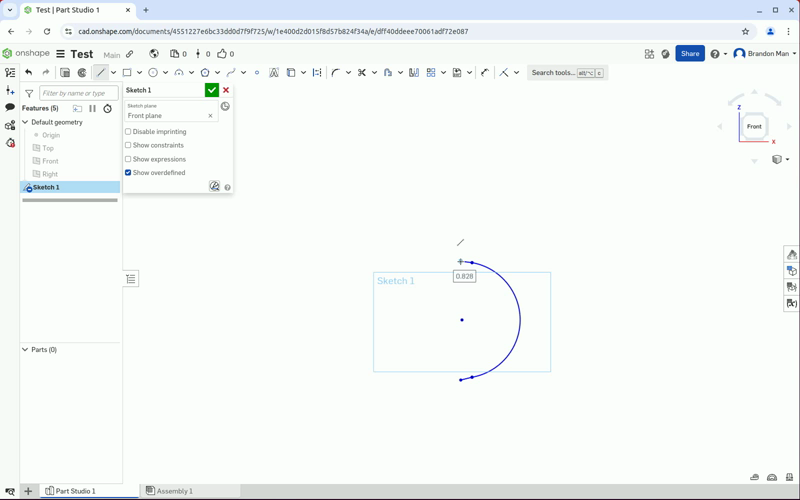
scroll(-6)
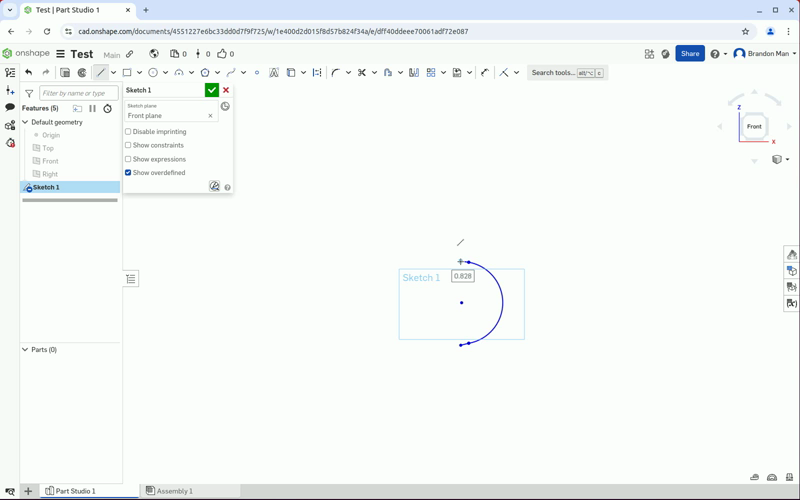
scroll(-6)
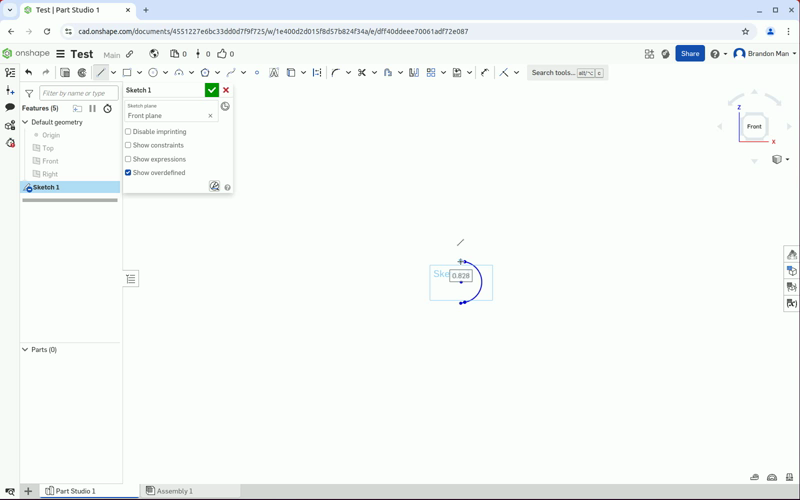
key_up(shift)
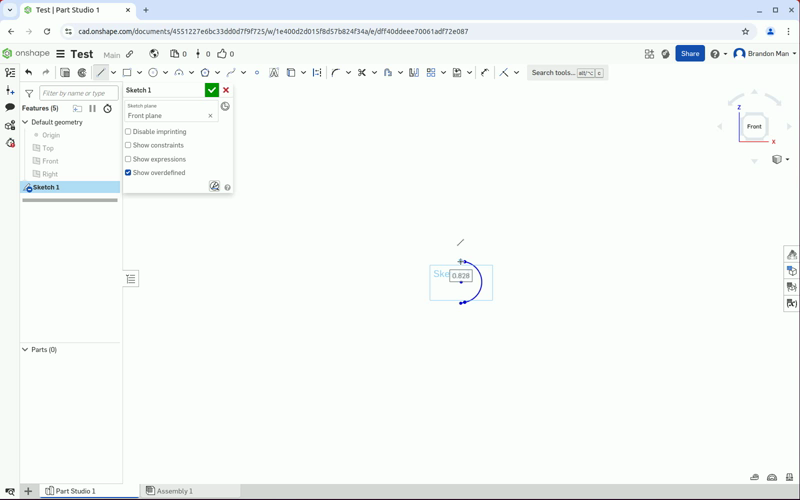
key(esc)
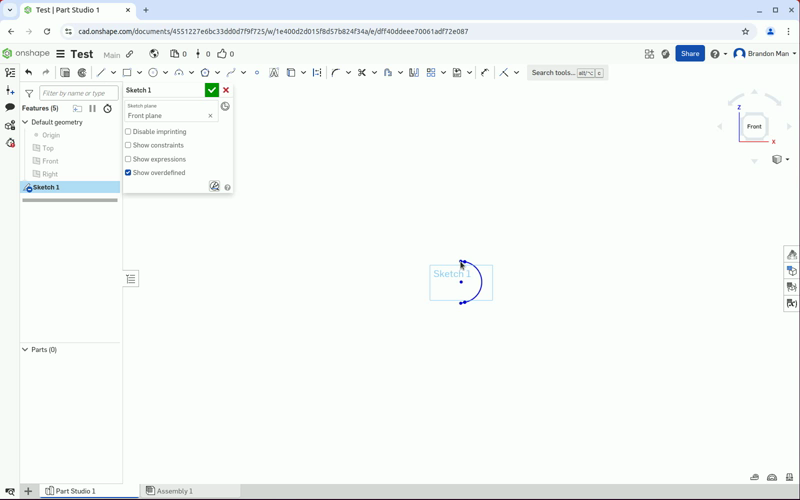
key(a)
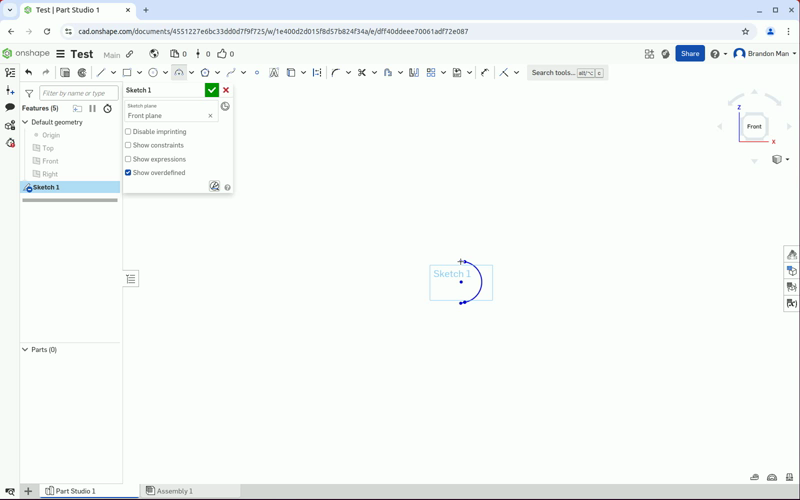
mouse_move(460, 261)
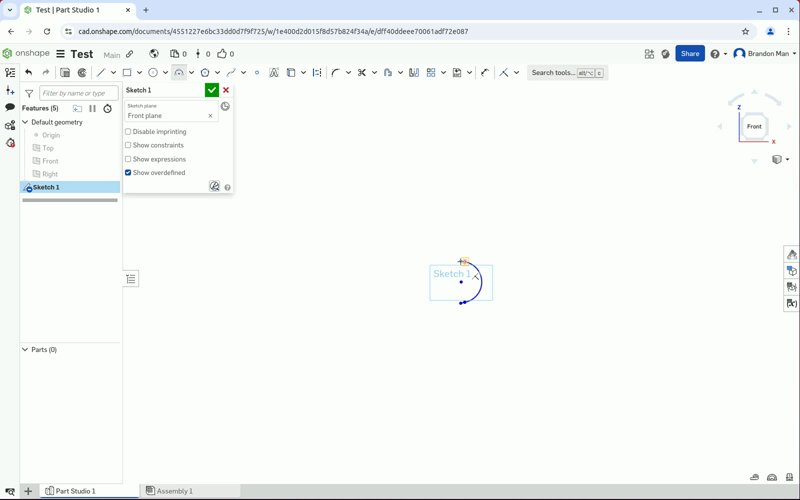
scroll(6)
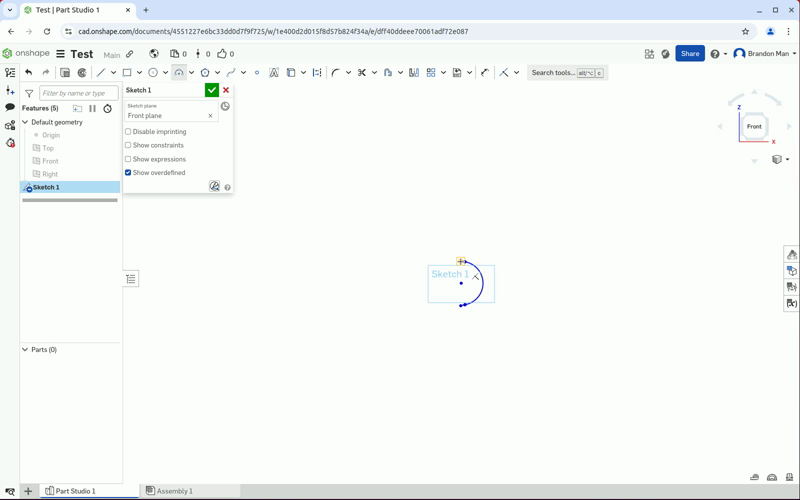
scroll(6)
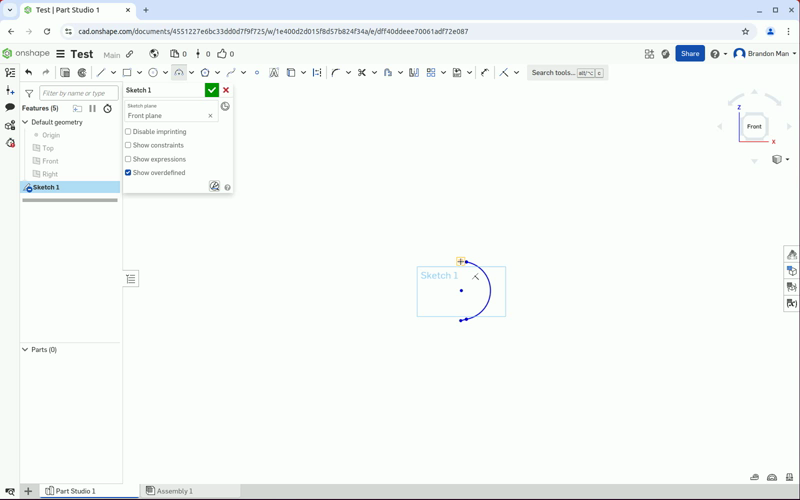
scroll(6)
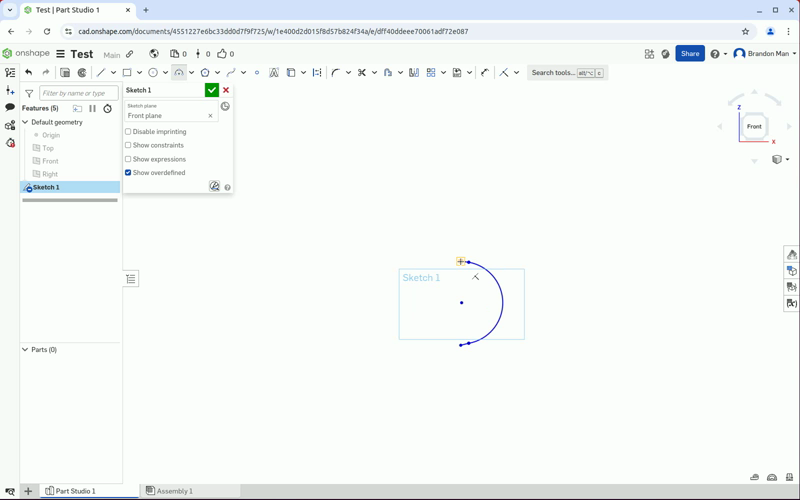
scroll(6)
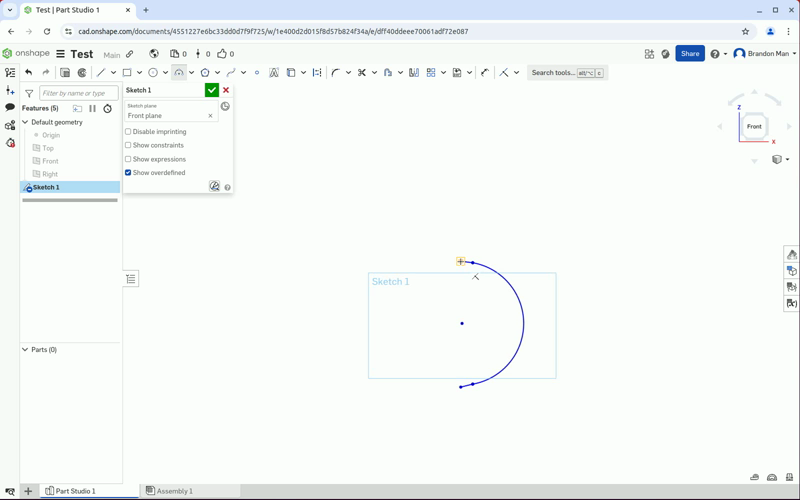
scroll(6)
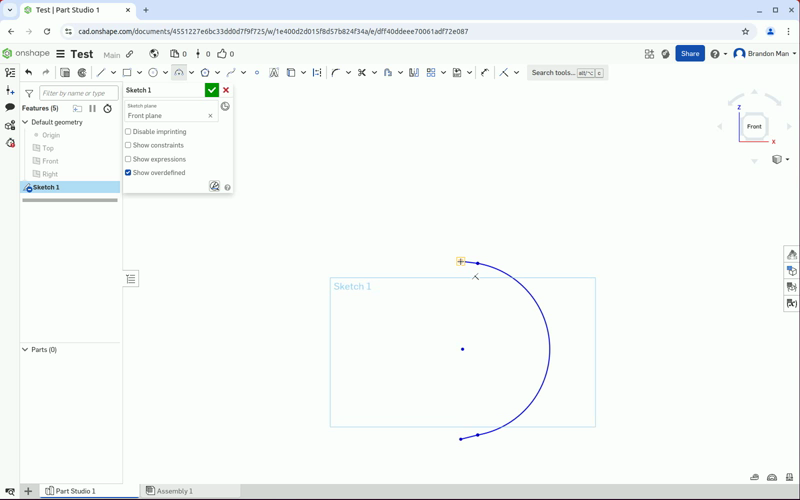
scroll(6)
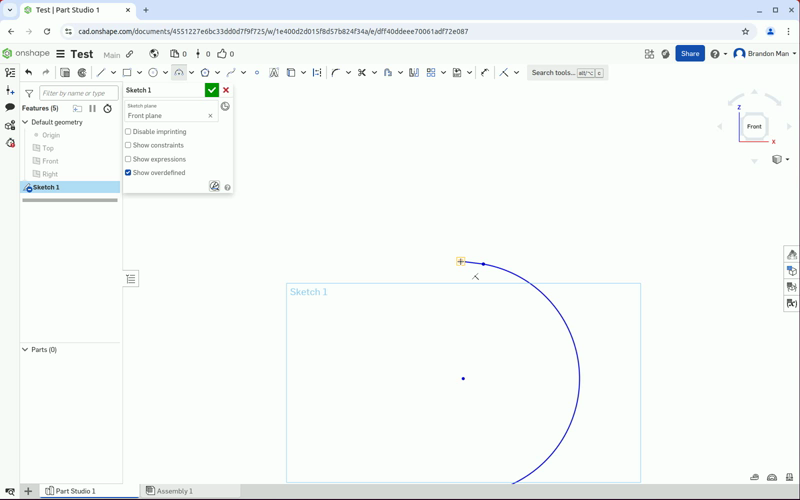
scroll(6)
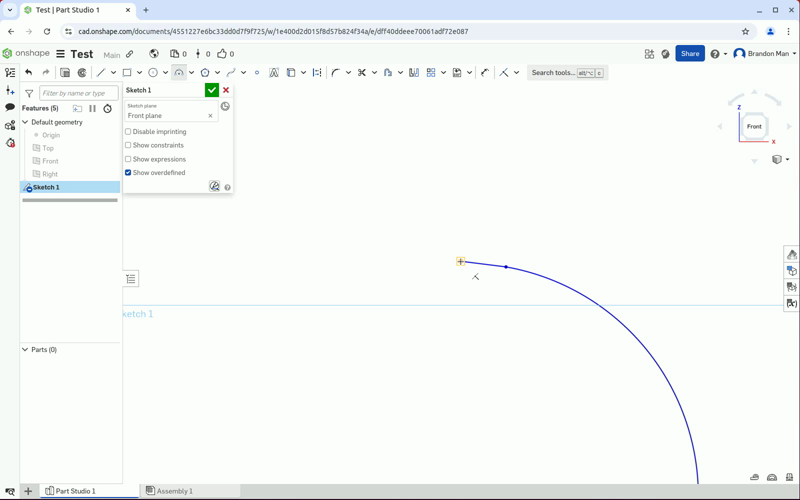
click(460, 261)
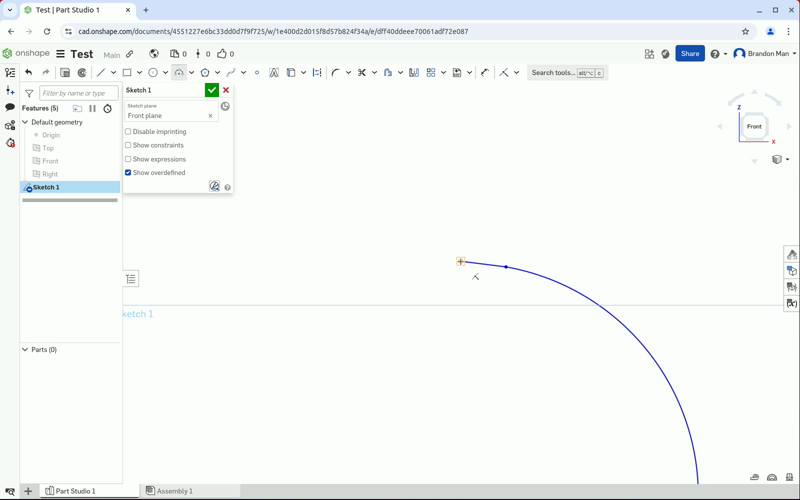
scroll(-6)
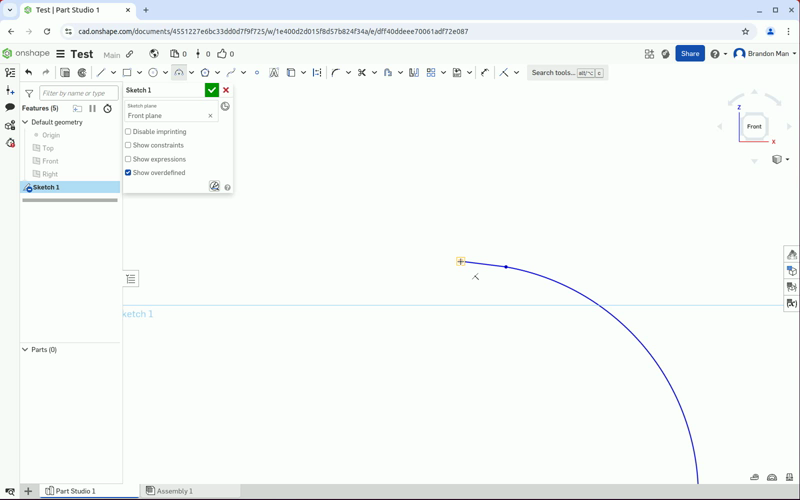
scroll(-6)
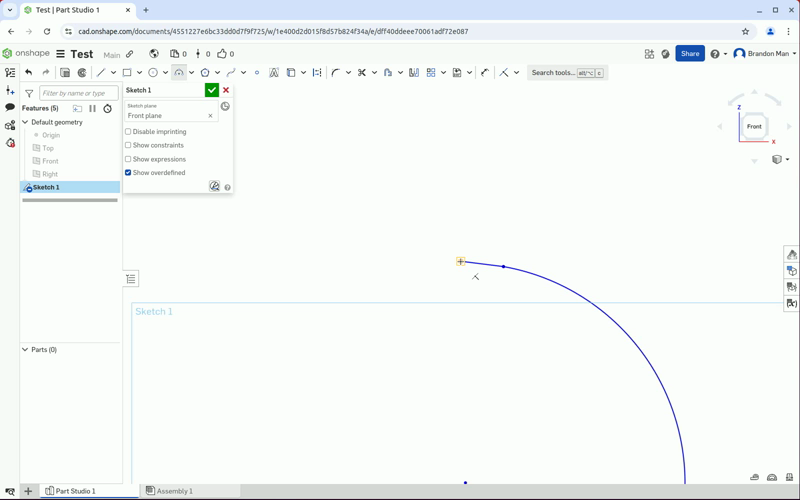
scroll(-6)
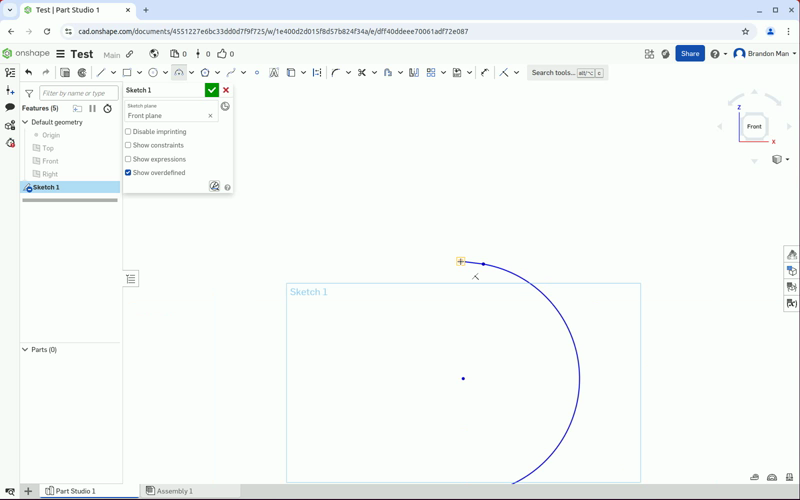
scroll(-6)
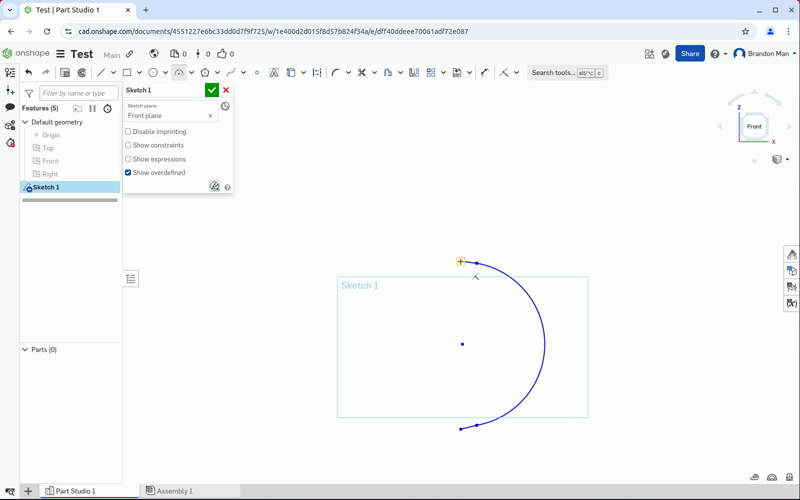
scroll(-6)
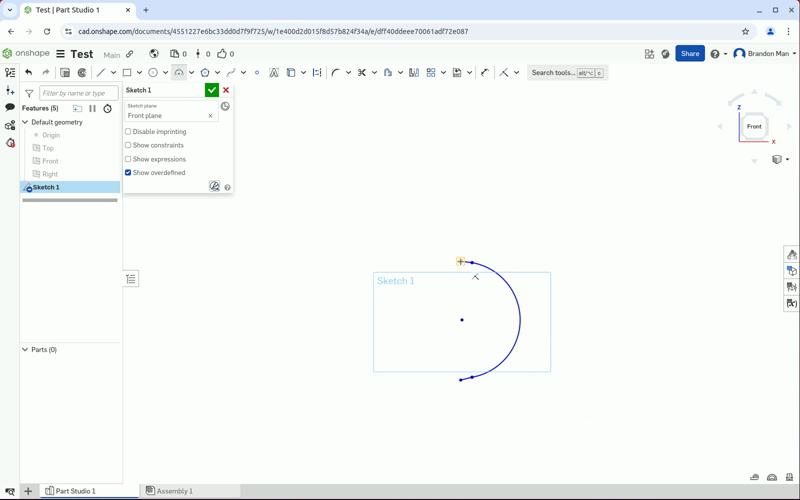
scroll(-6)
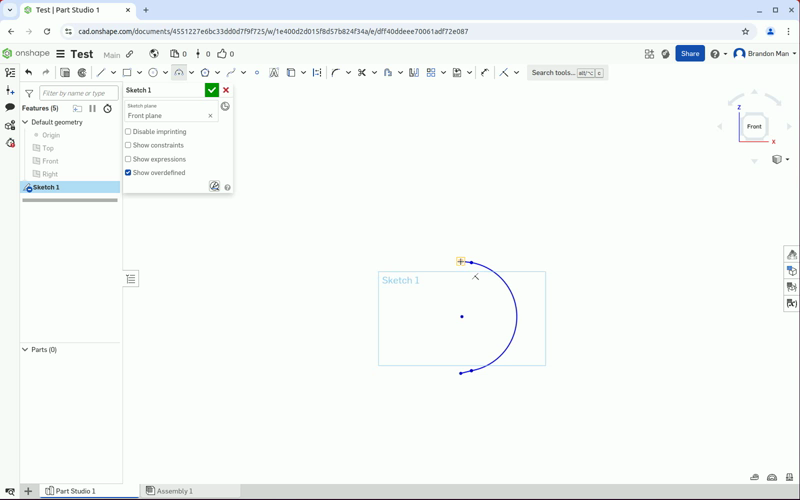
scroll(-6)
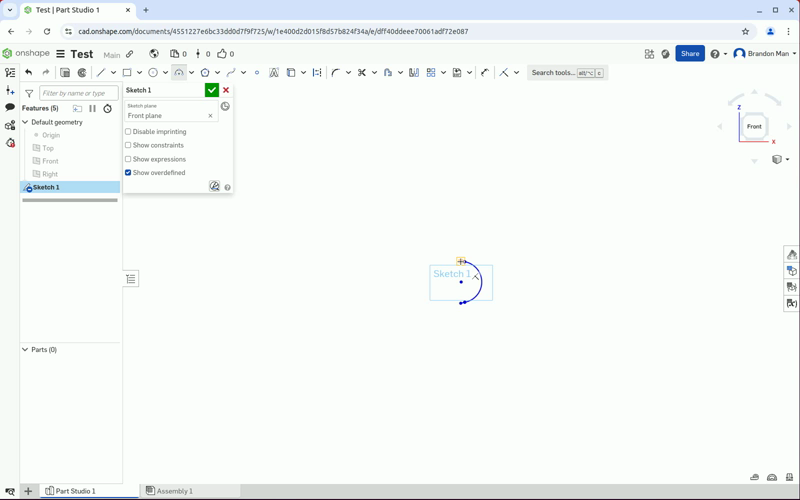
mouse_move(460, 303)
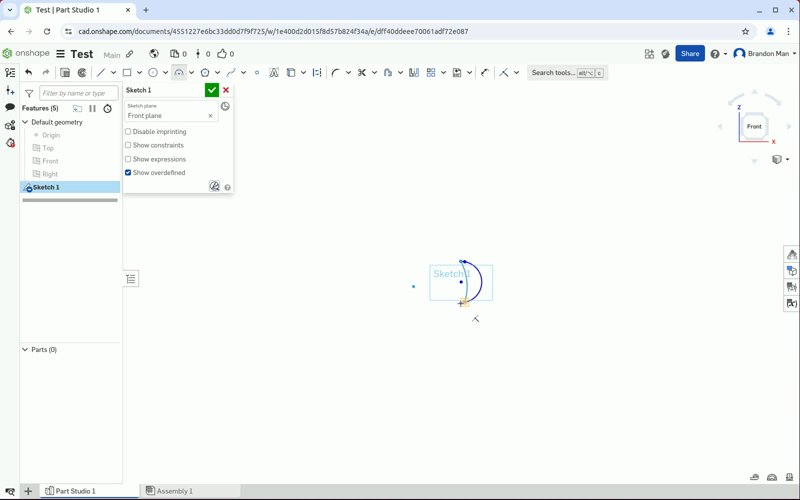
scroll(6)
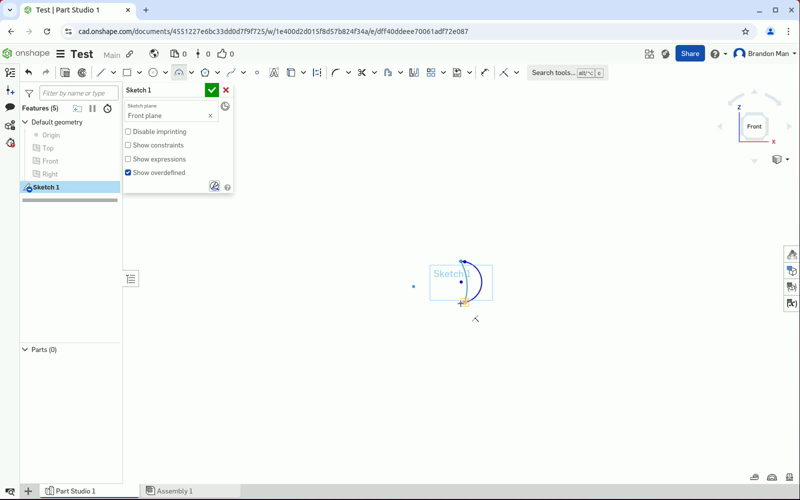
scroll(6)
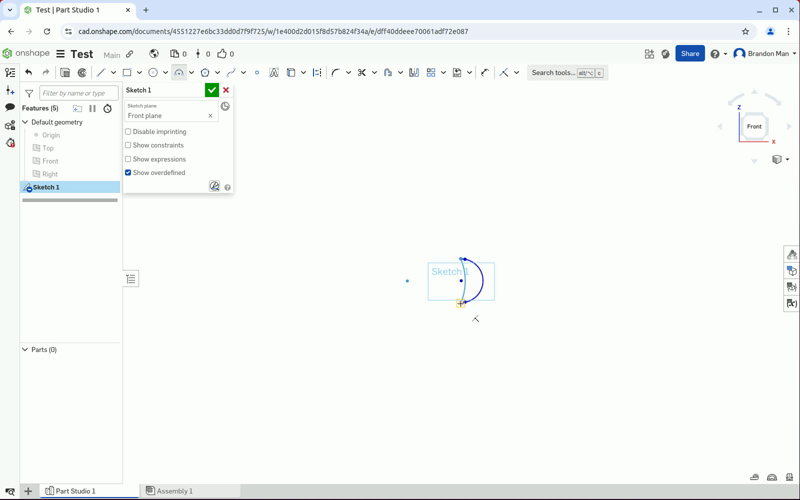
scroll(6)
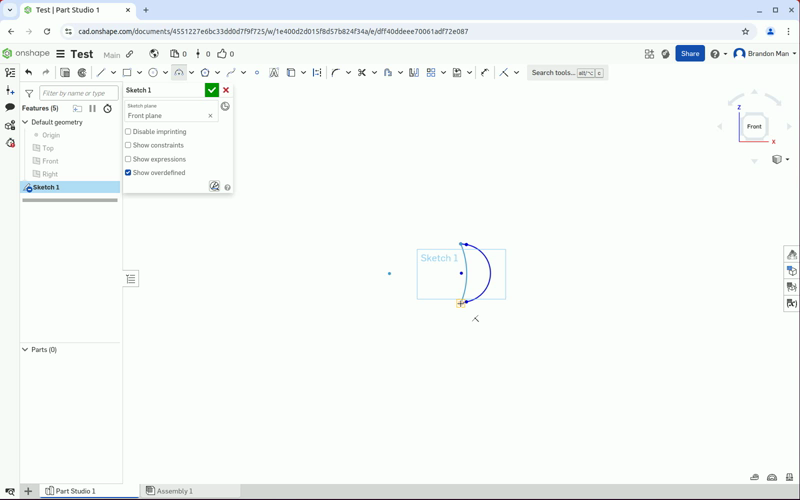
scroll(6)
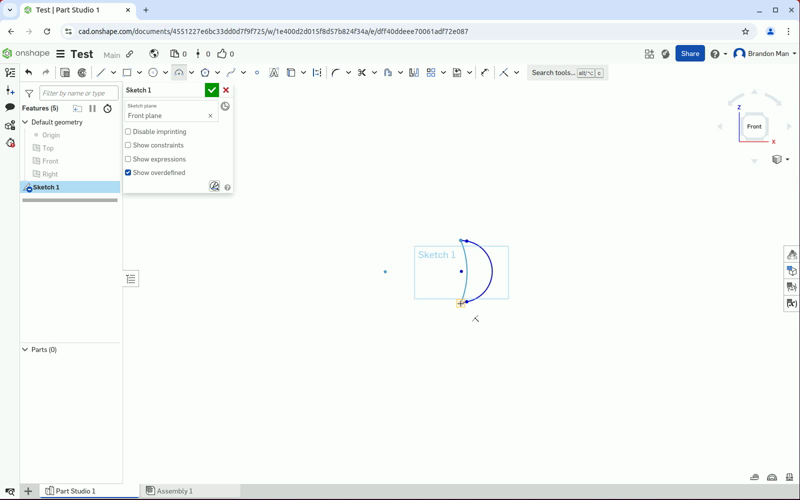
scroll(6)
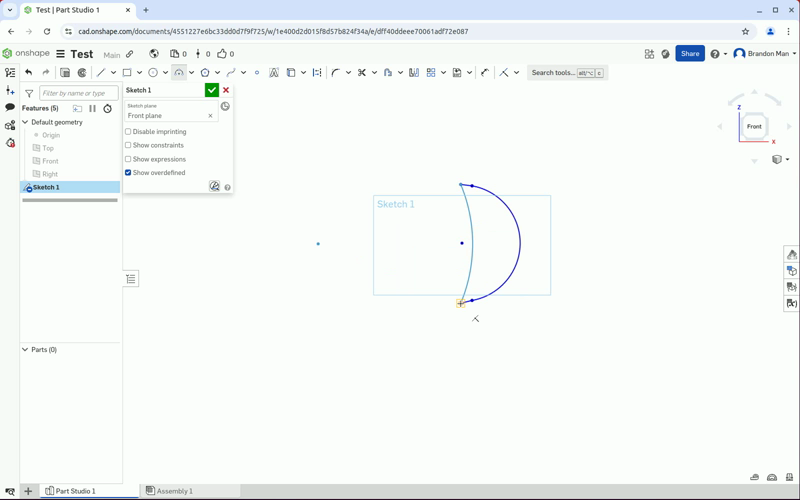
scroll(6)
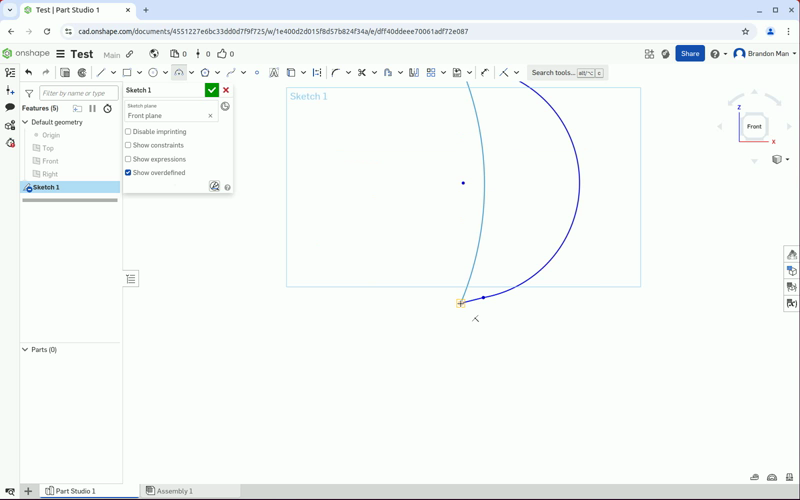
scroll(6)
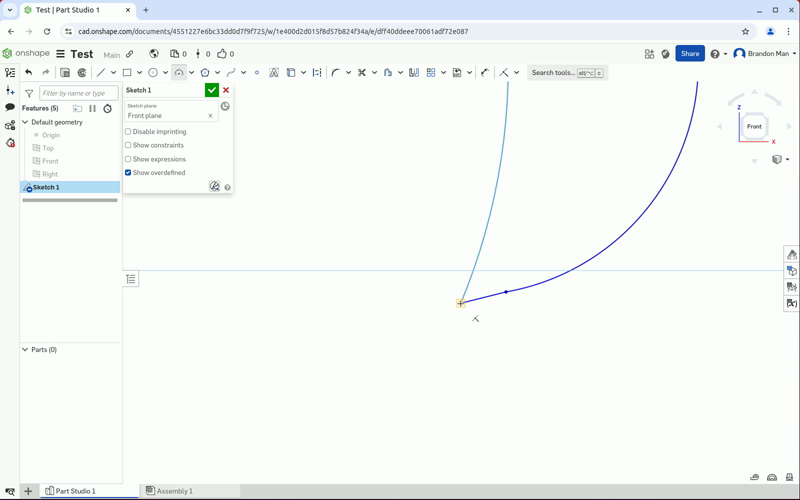
click(460, 303)
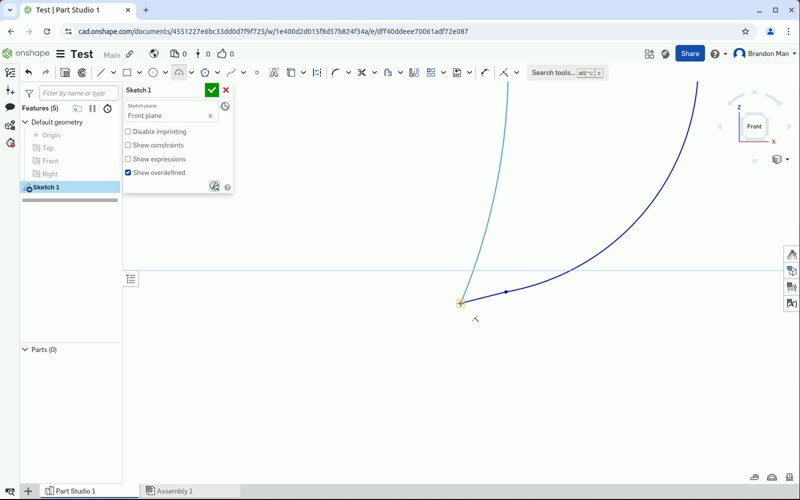
scroll(-6)
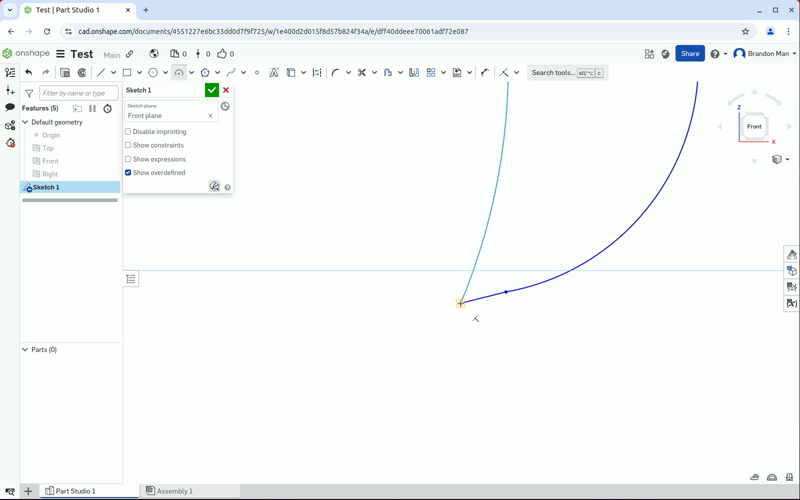
scroll(-6)
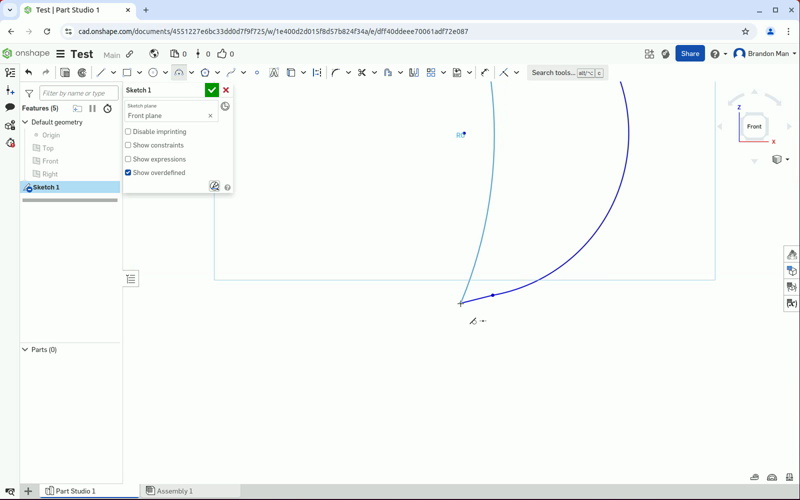
scroll(-6)
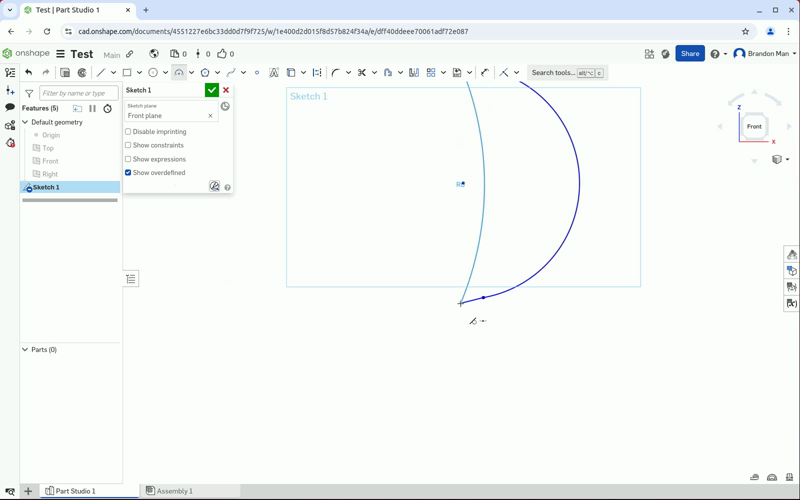
scroll(-6)
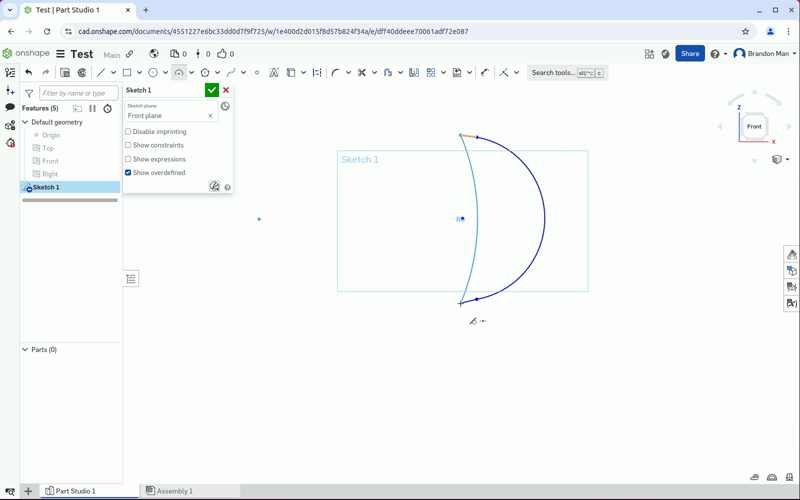
scroll(-6)
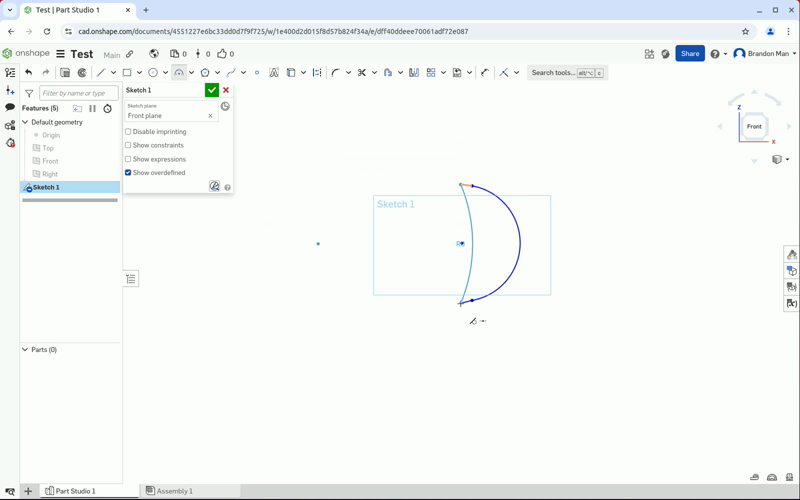
scroll(-6)
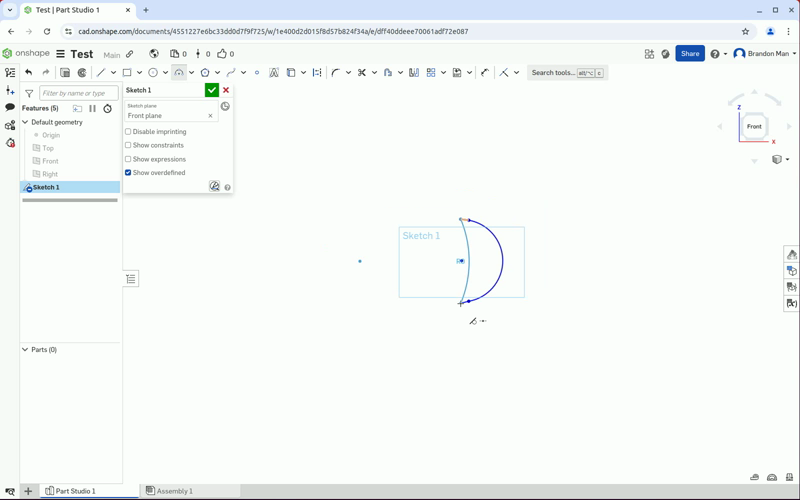
scroll(-6)
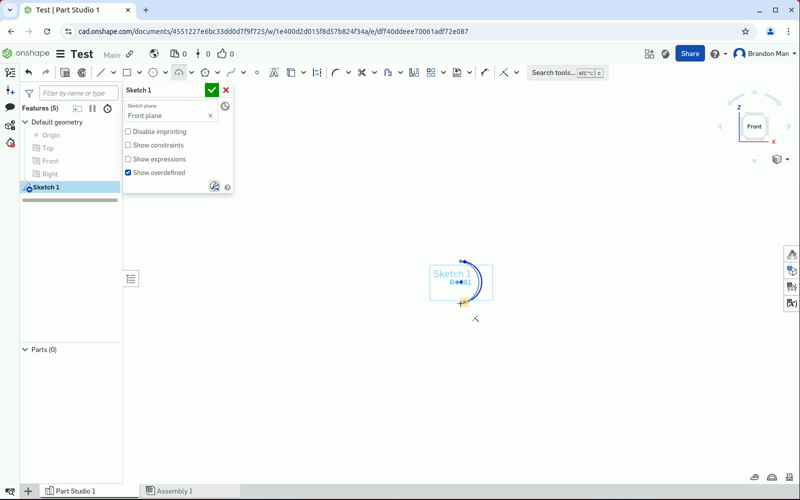
key_down(shift)
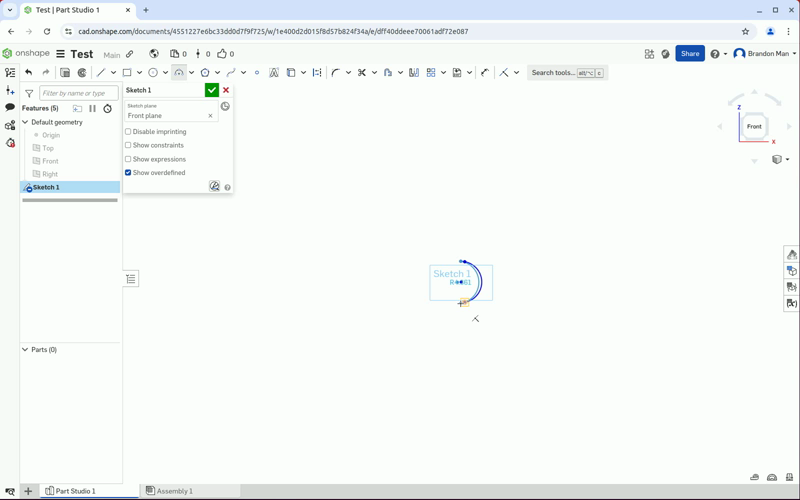
mouse_move(439, 282)
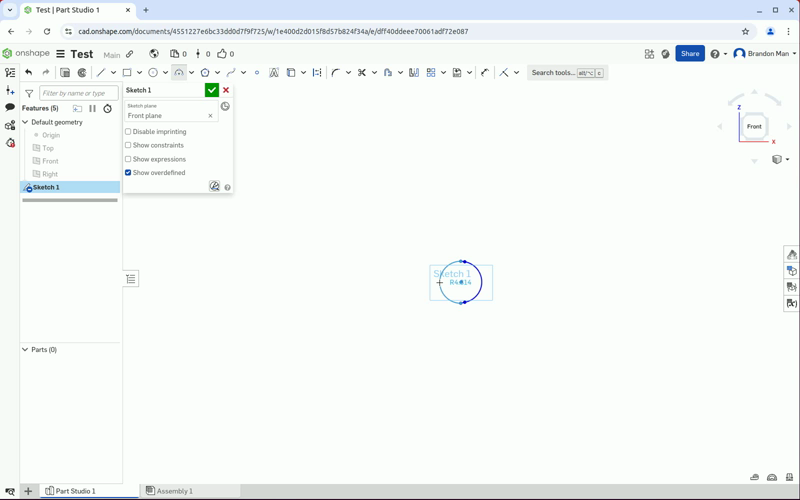
click(439, 282)
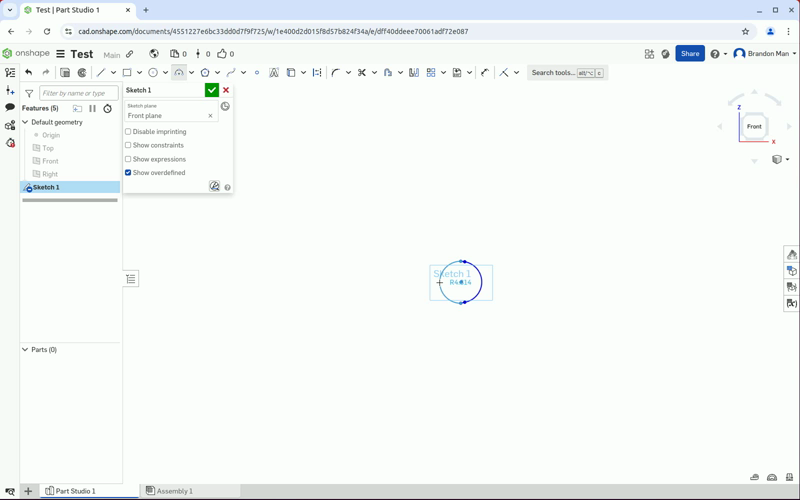
key_up(shift)
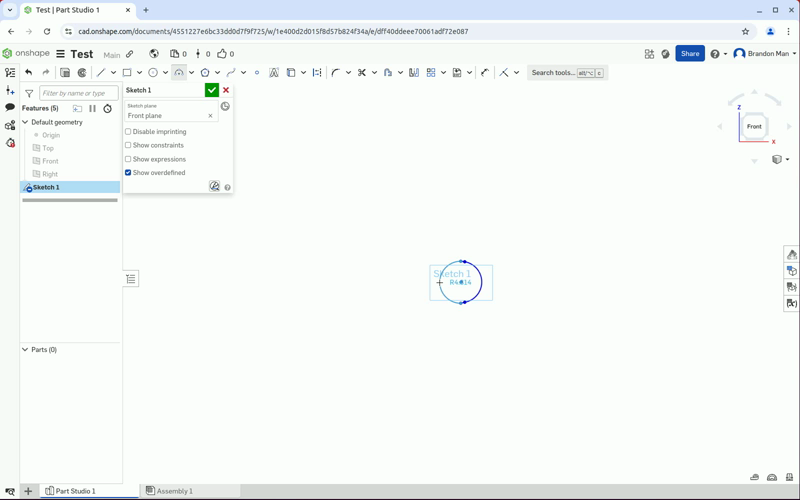
key(esc)
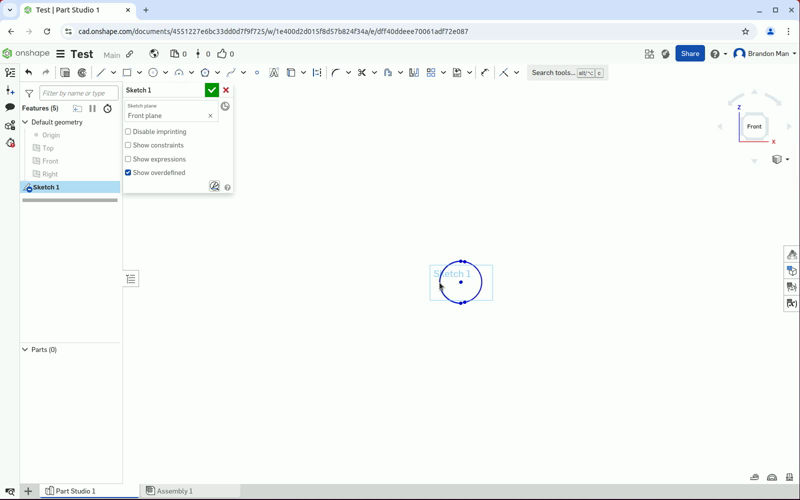
key(c)
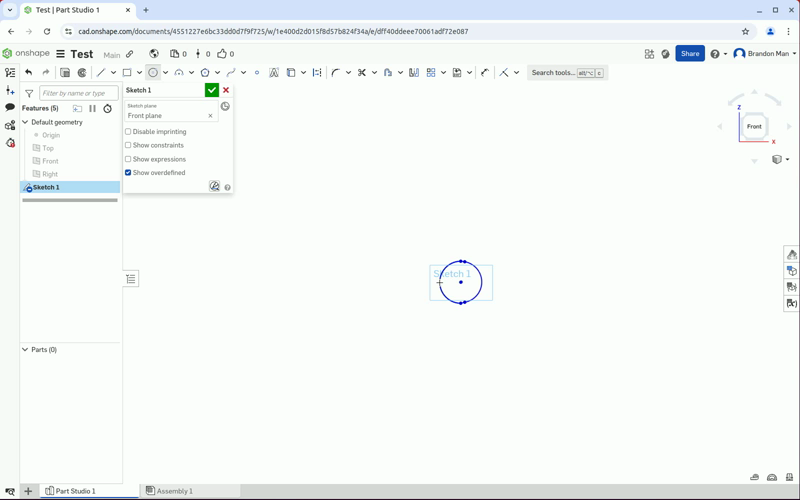
key_down(shift)
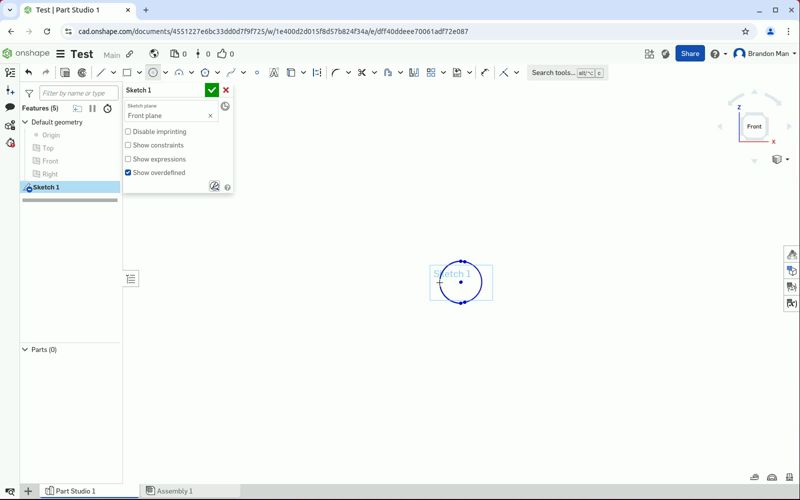
mouse_move(460, 281)
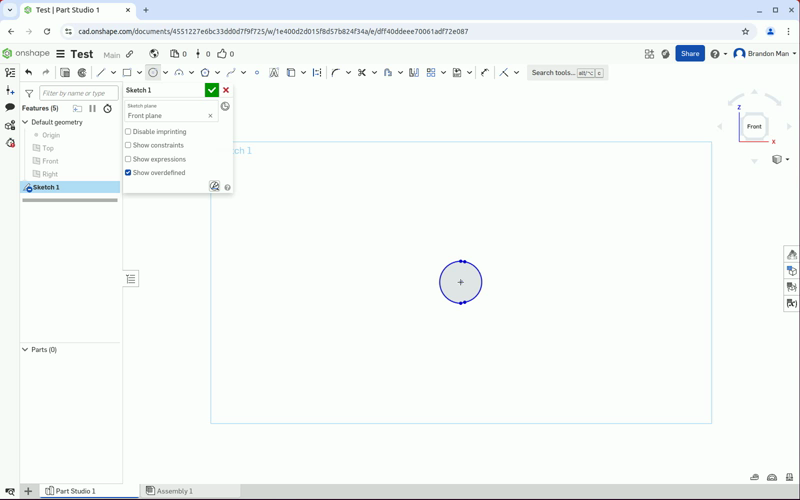
click(460, 281)
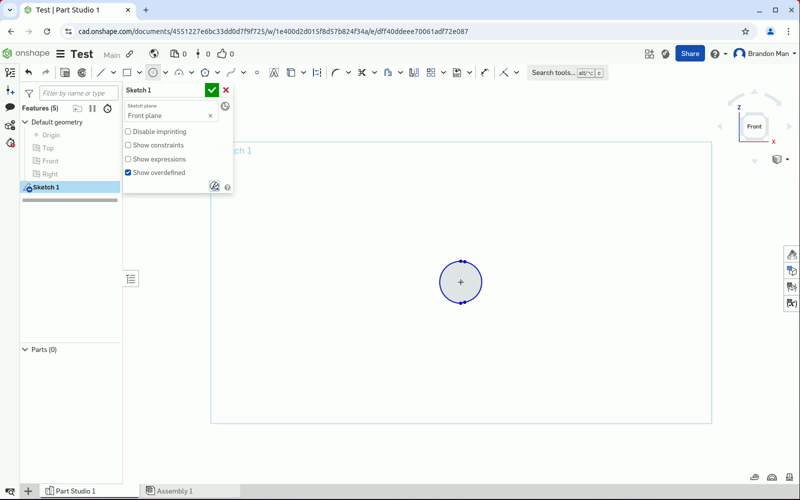
key_up(shift)
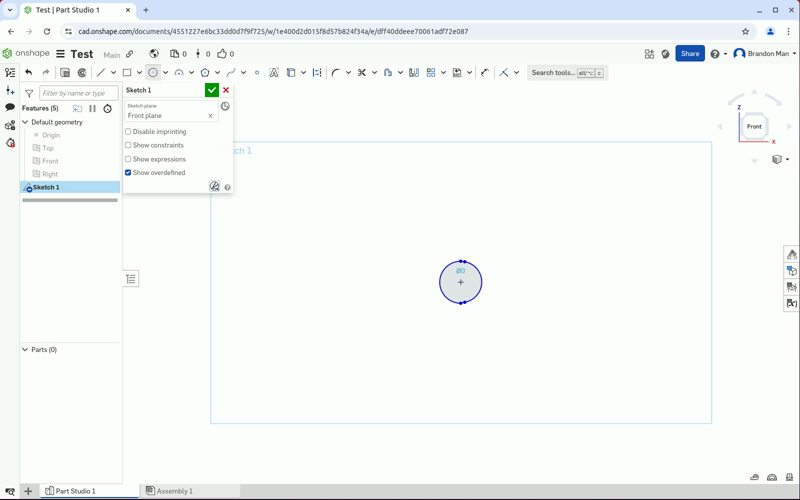
mouse_move(476, 281)
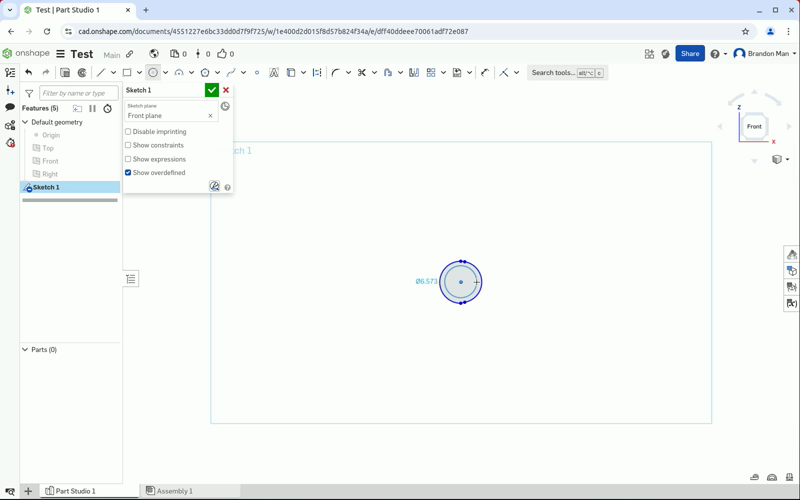
click(476, 281)
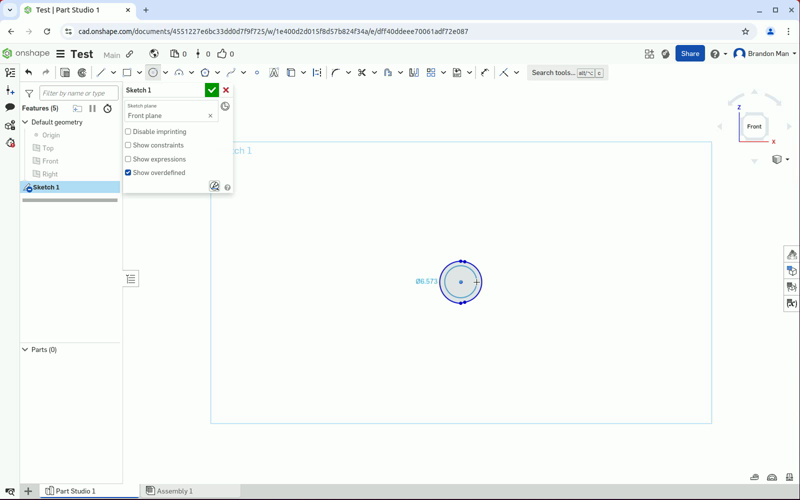
key(esc)
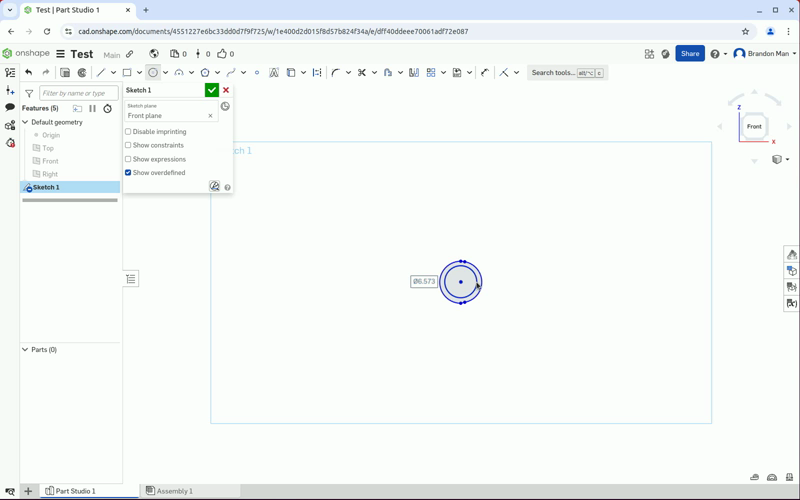
mouse_move(441, 279)
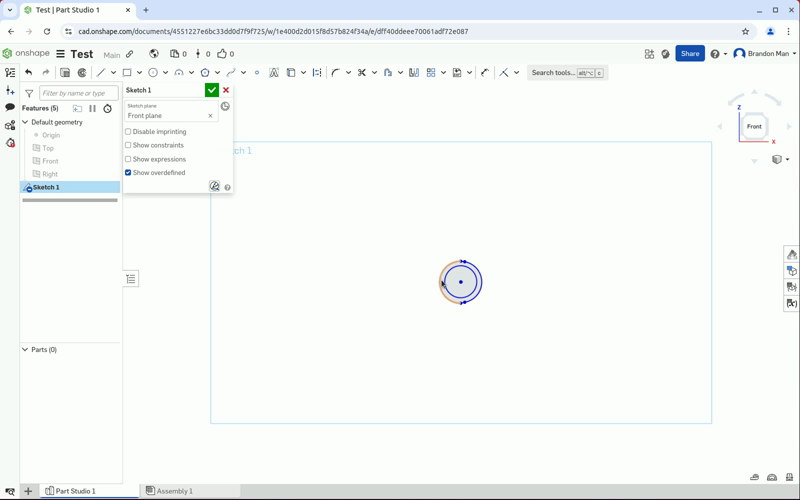
scroll(6)
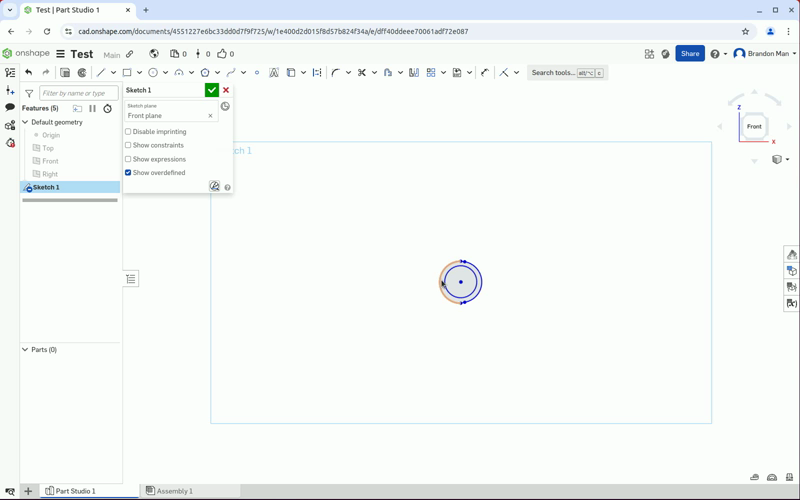
scroll(6)
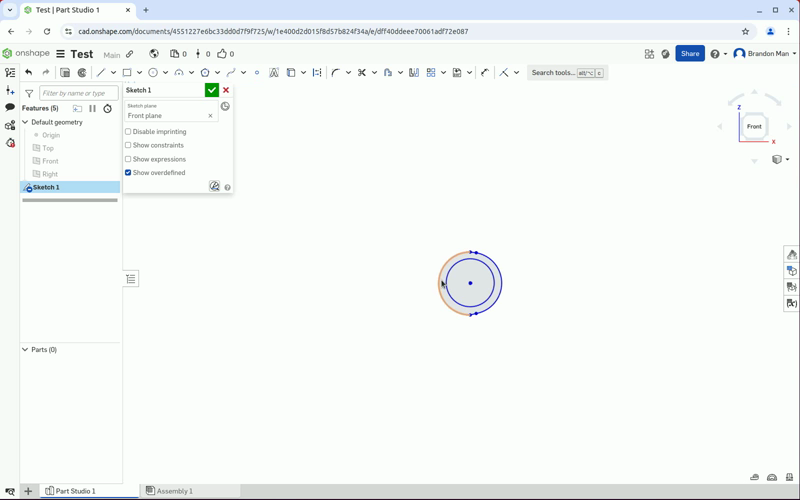
scroll(6)
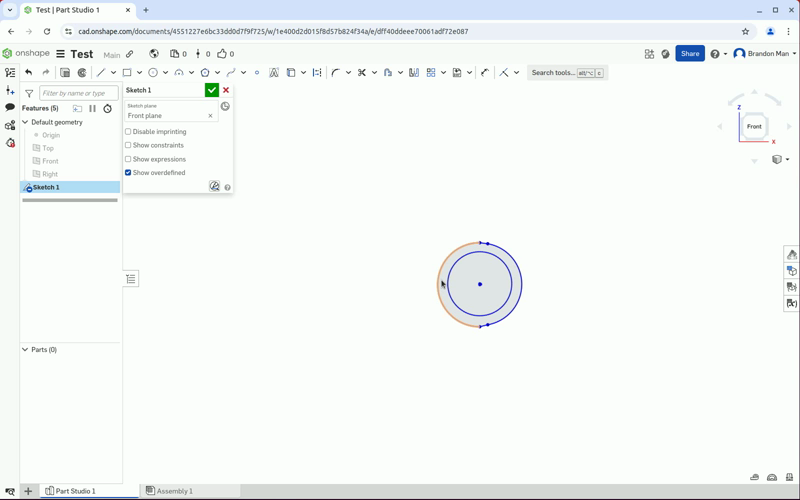
scroll(6)
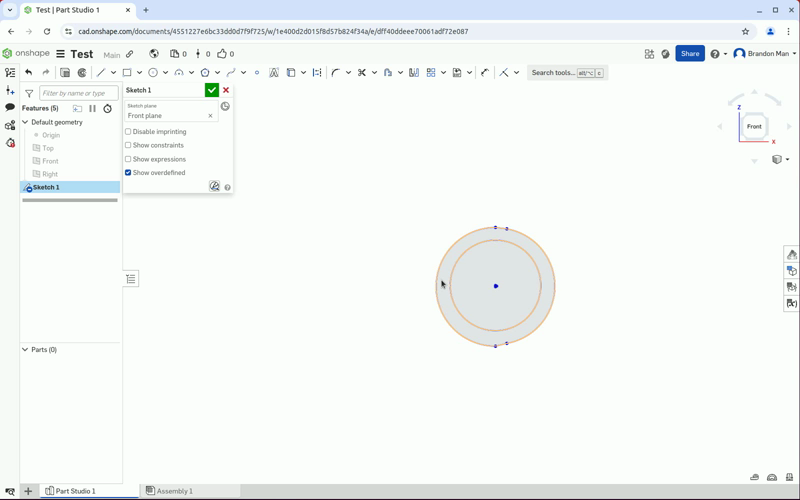
scroll(6)
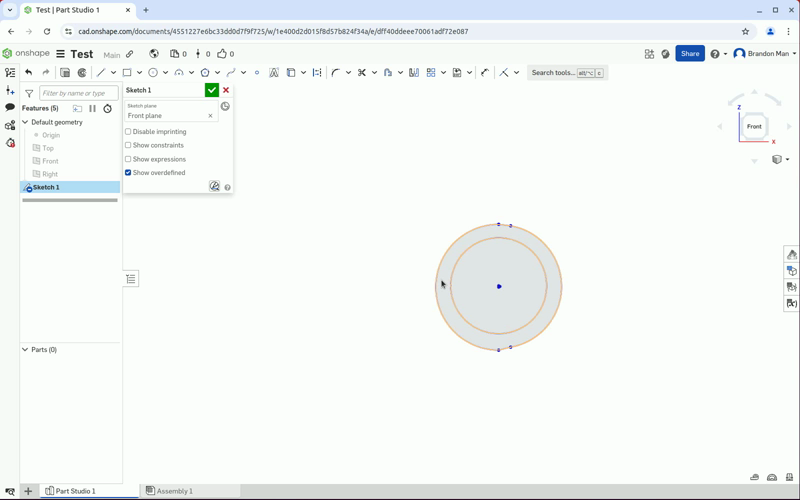
scroll(6)
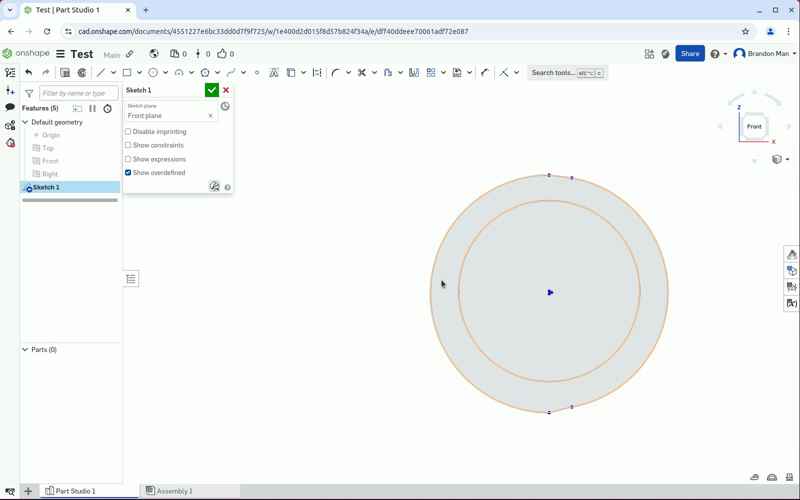
scroll(6)
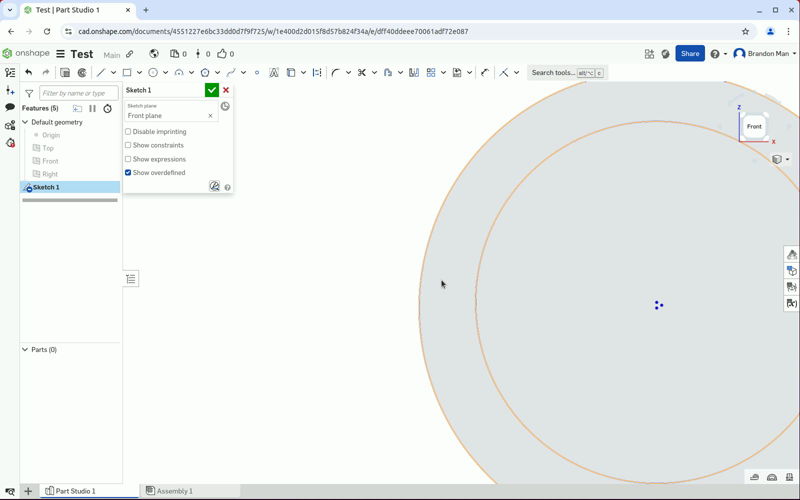
click(441, 279)
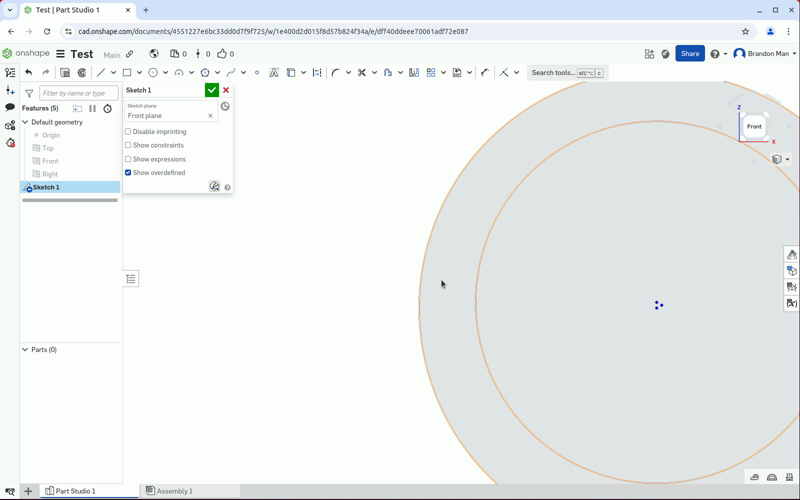
scroll(-6)
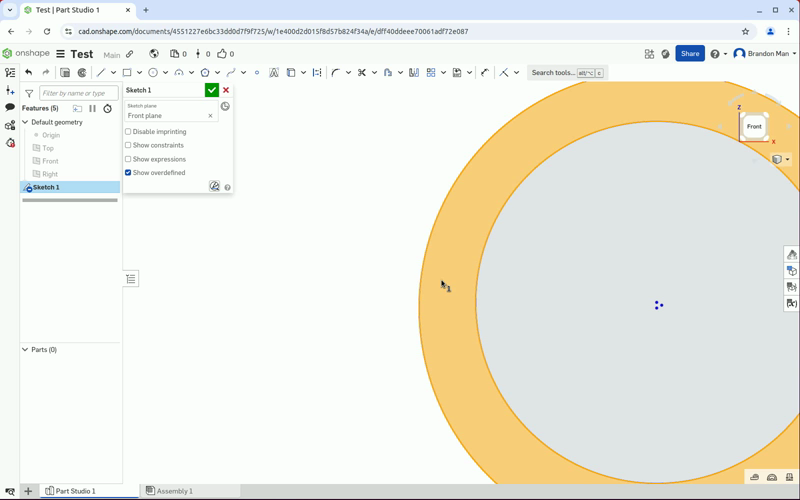
scroll(-6)
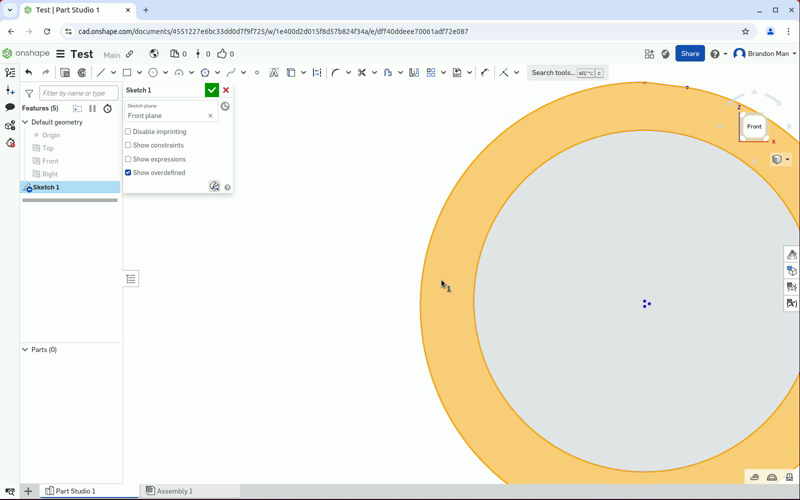
scroll(-6)
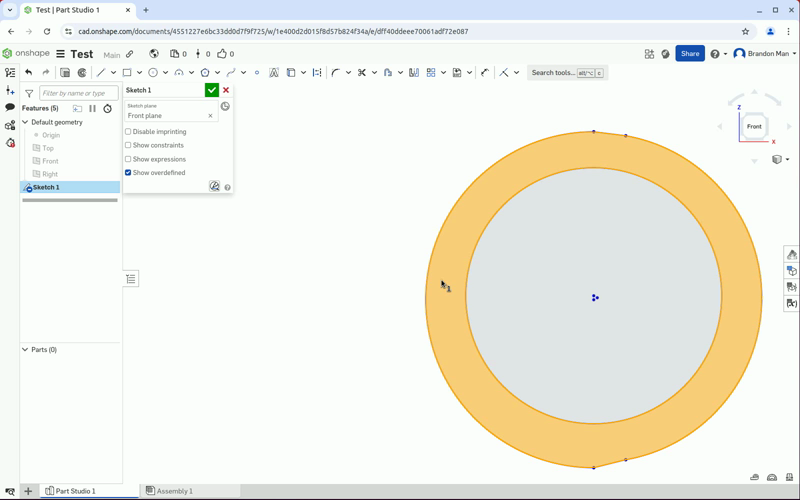
scroll(-6)
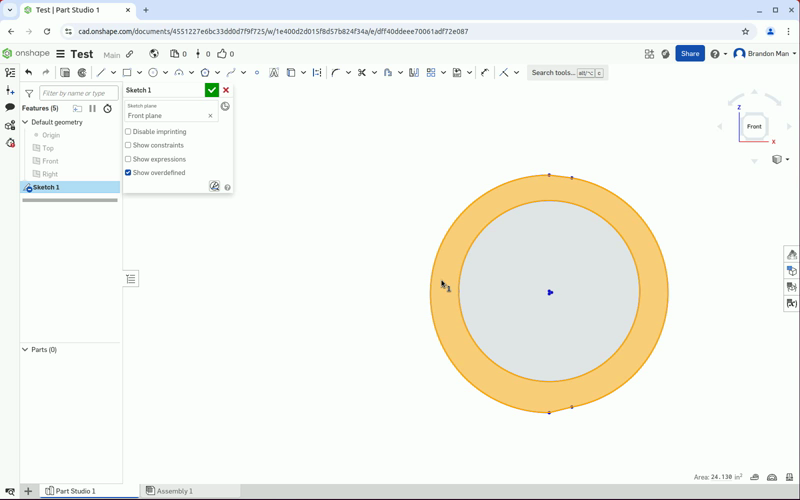
scroll(-6)
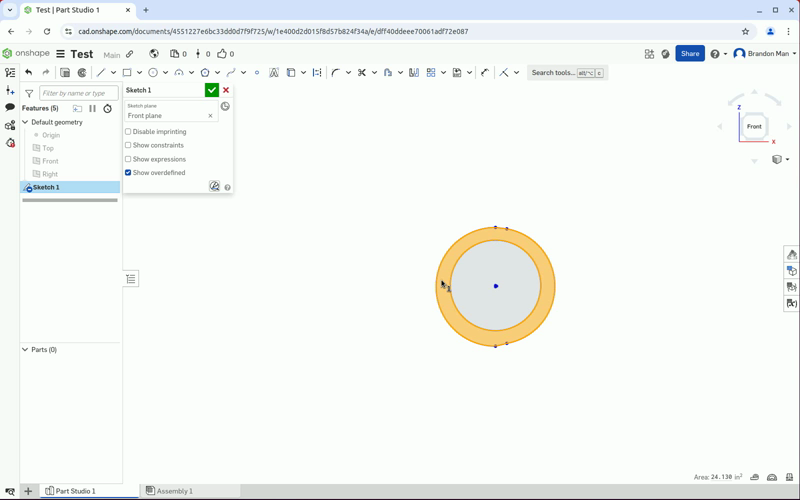
scroll(-6)
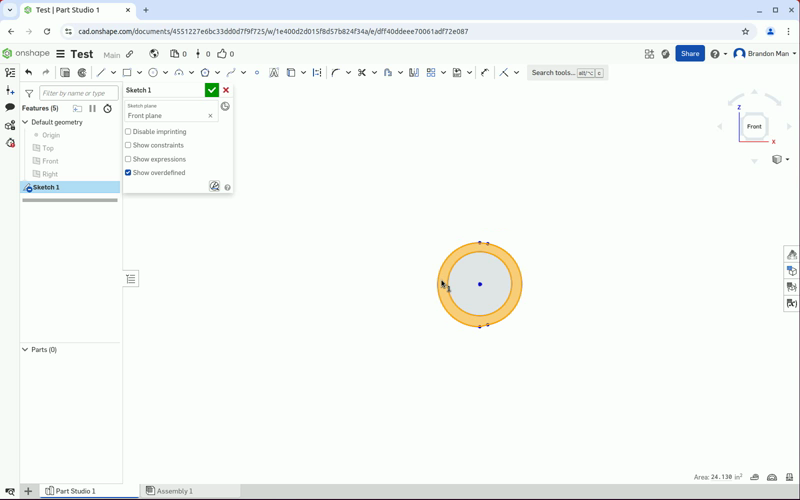
scroll(-6)
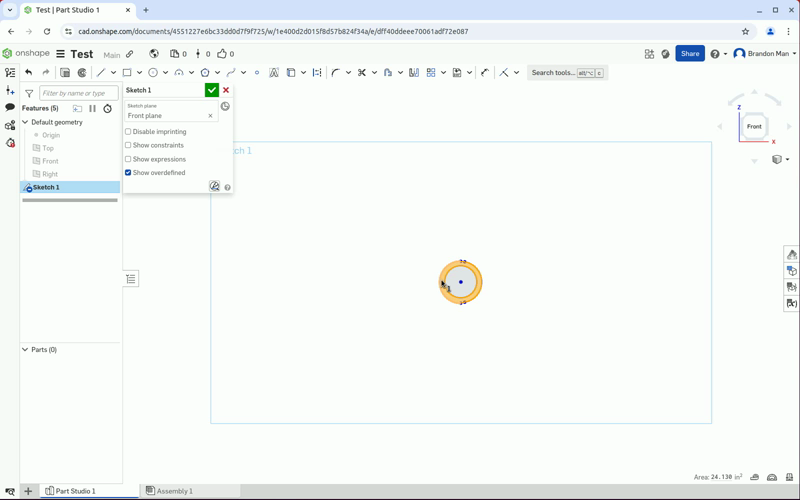
mouse_move(73, 352)
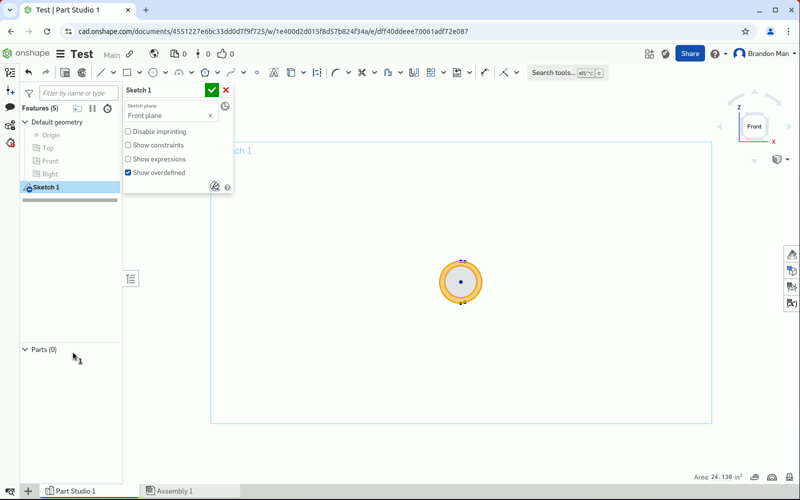
key(shift+y)
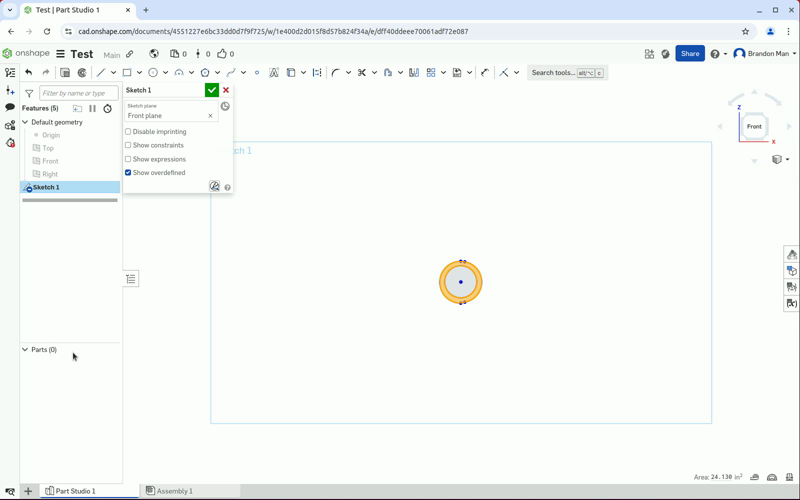
key(shift+e)
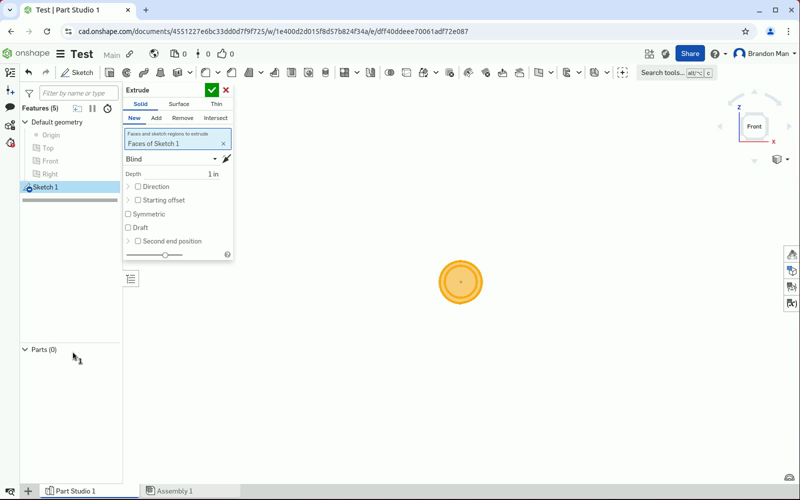
mouse_move(143, 106)
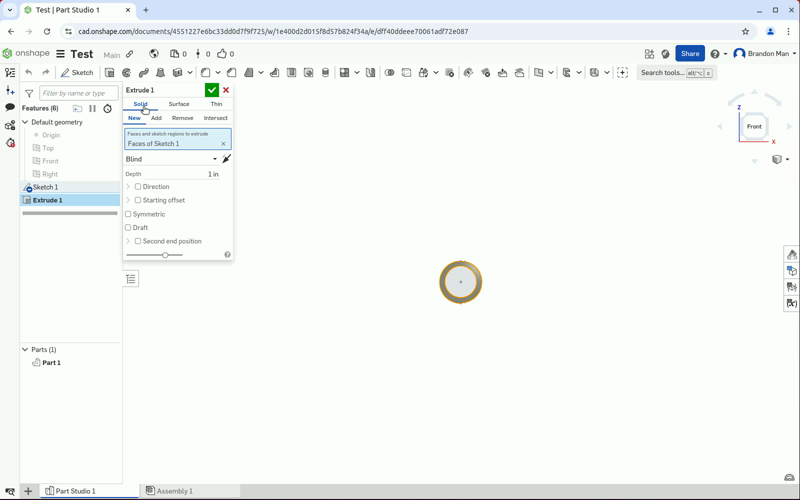
click(143, 106)
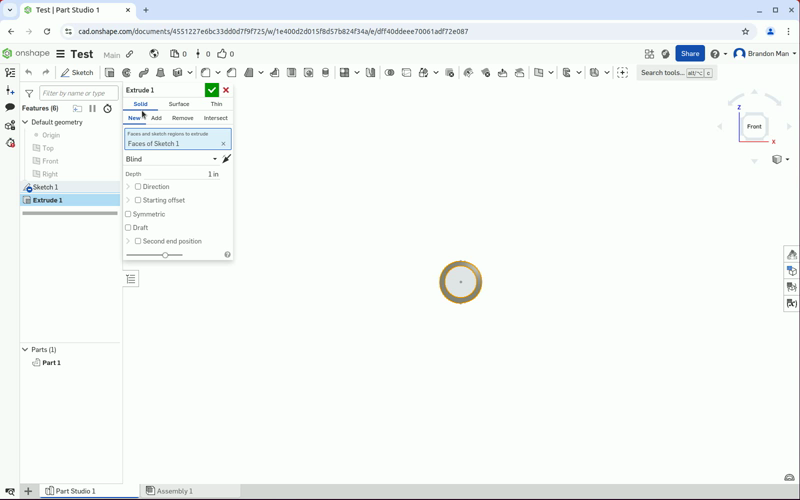
mouse_move(137, 120)
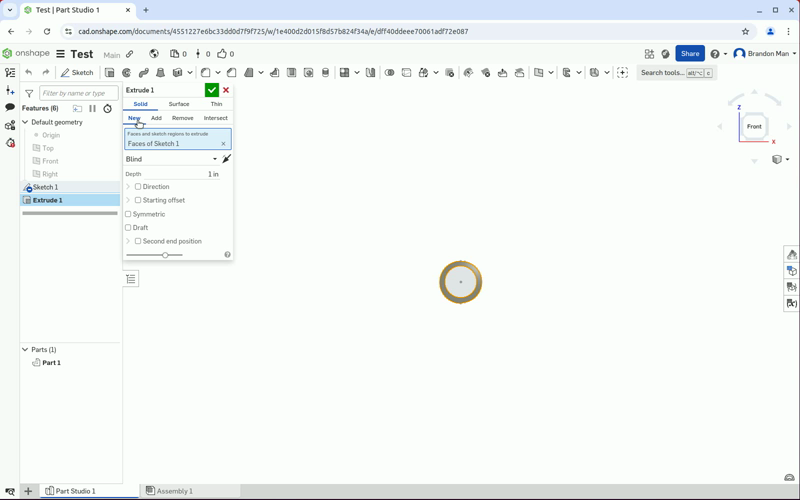
click(137, 120)
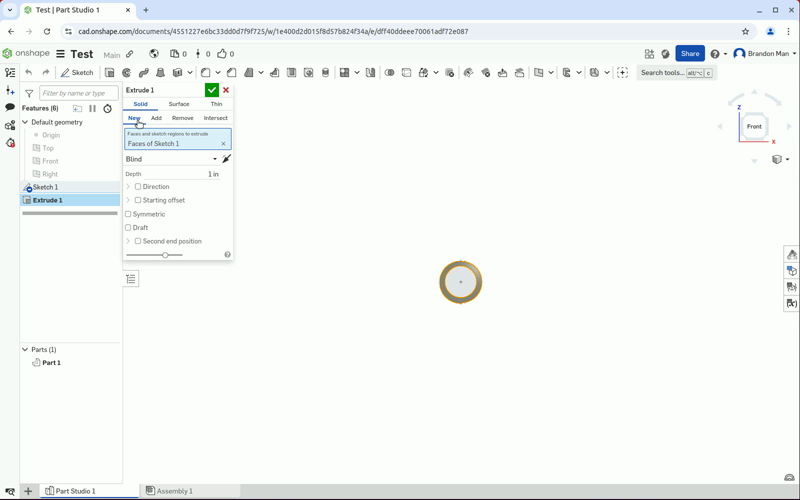
key(tab, 4)
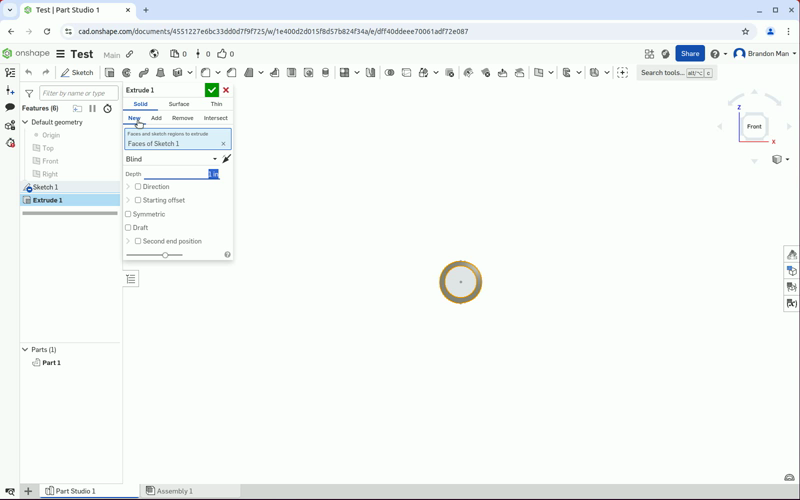
text(6.258)
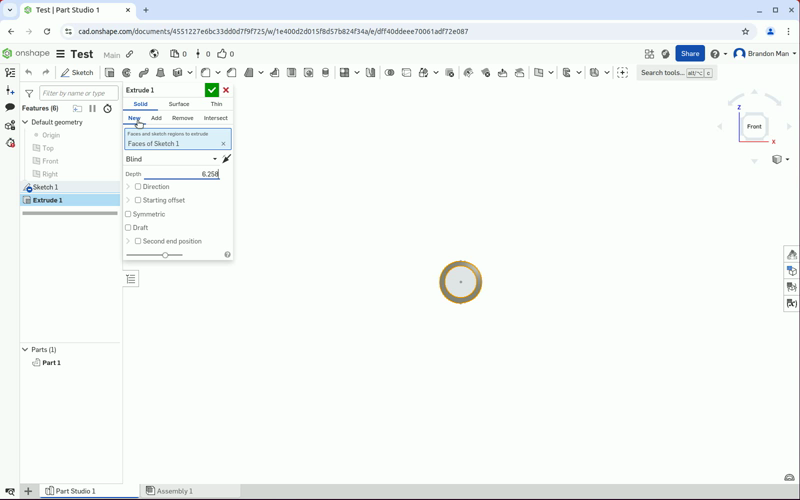
key(enter)
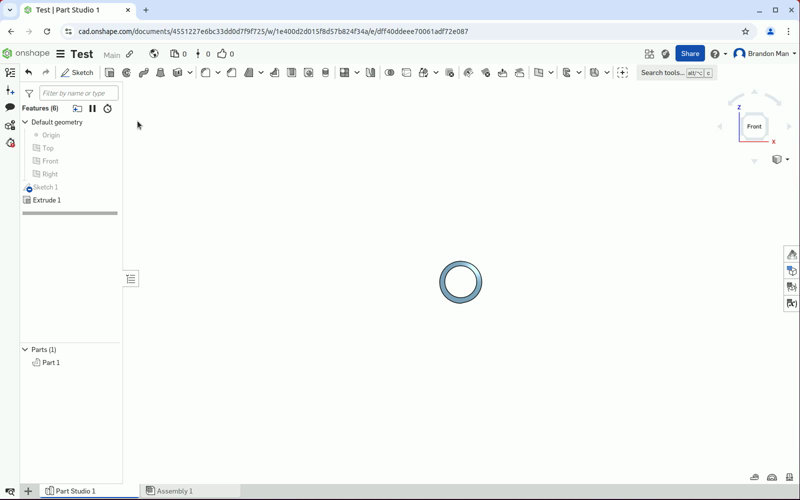
key(shift+h)
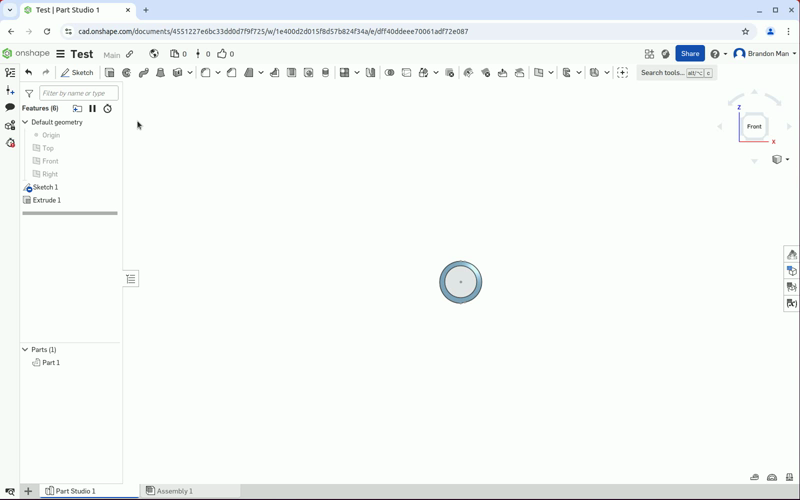
key(shift+h)
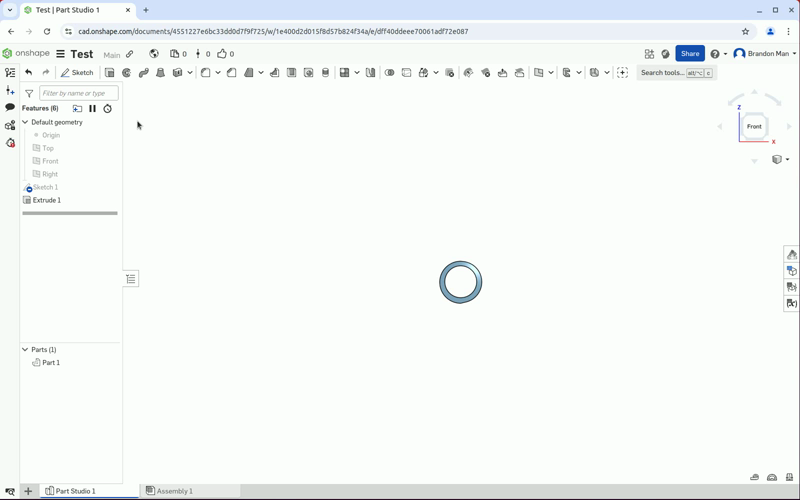
mouse_move(73, 189)
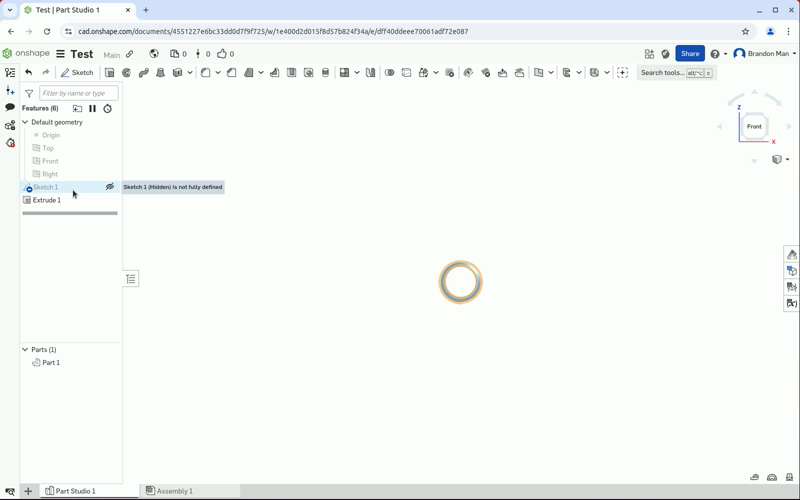
click(73, 189)
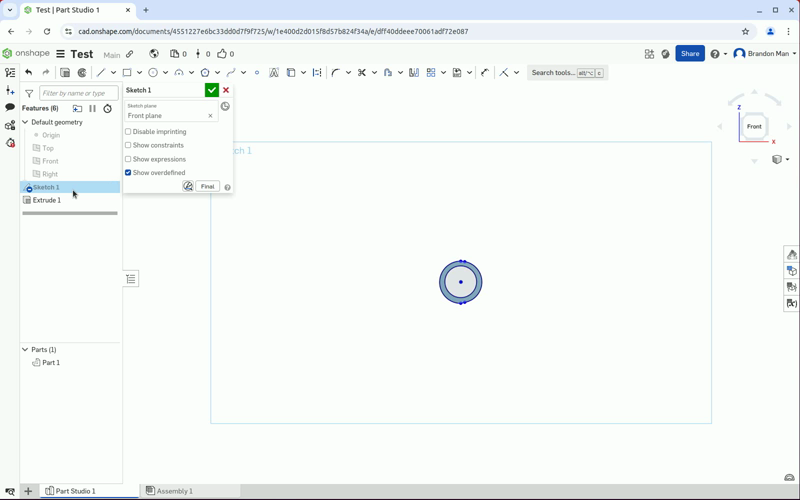
mouse_move(229, 92)
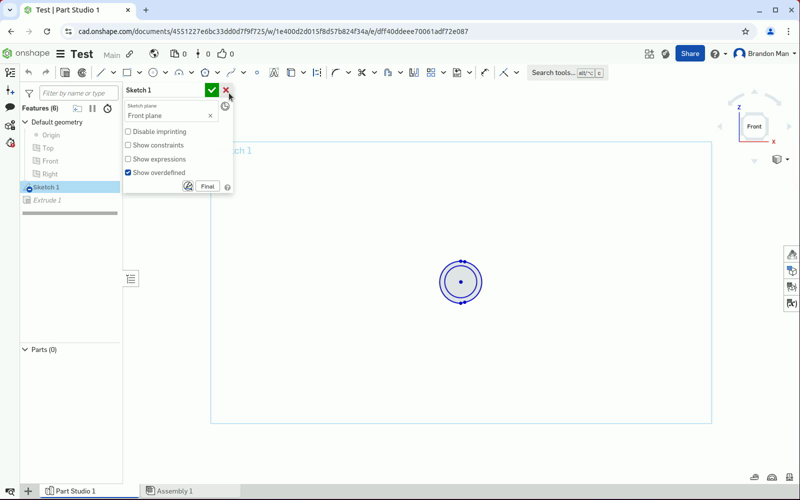
click(229, 92)
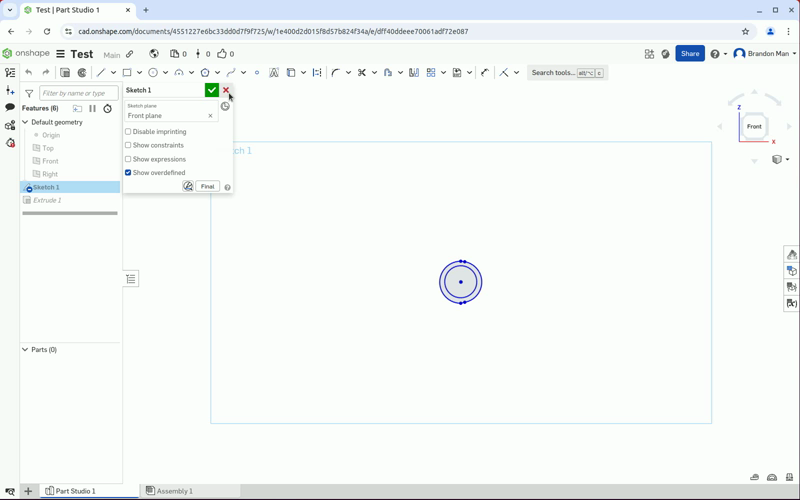
key(shift+s)
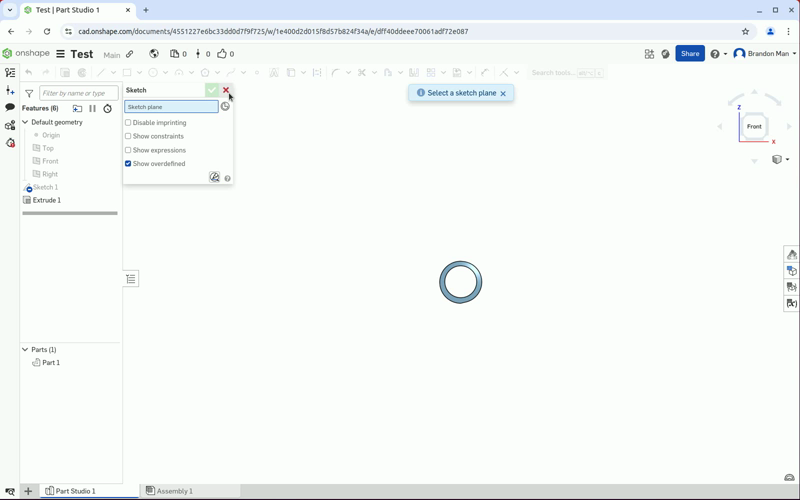
mouse_move(73, 163)
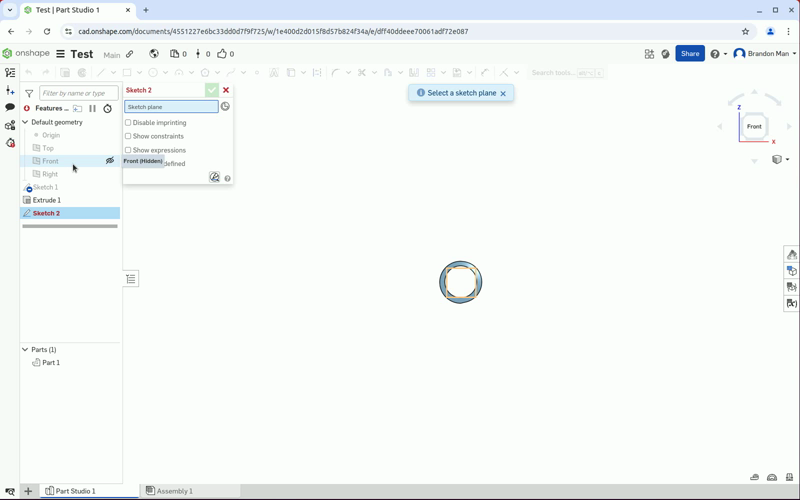
click(73, 163)
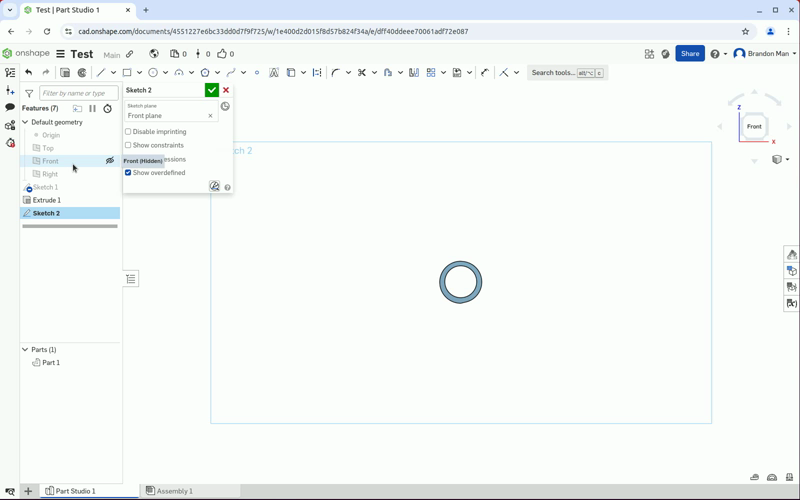
mouse_move(73, 352)
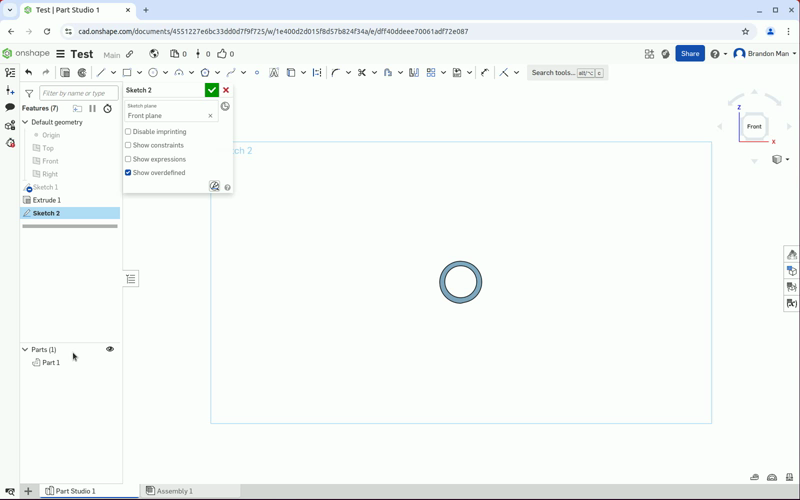
key(y)
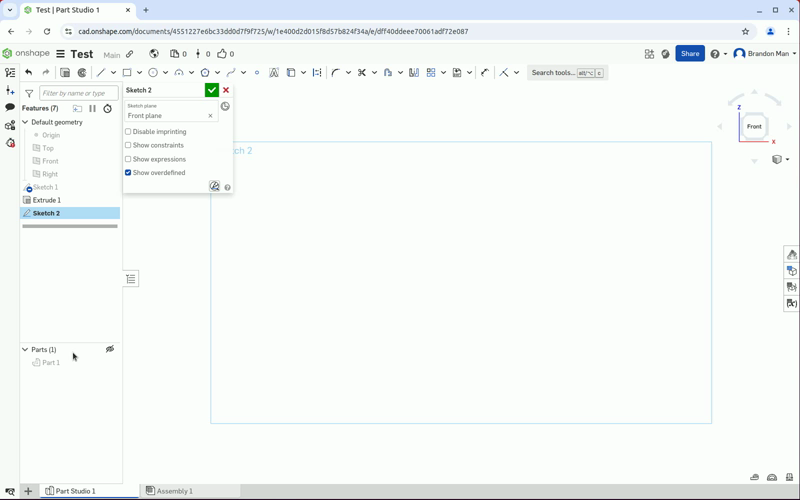
key(l)
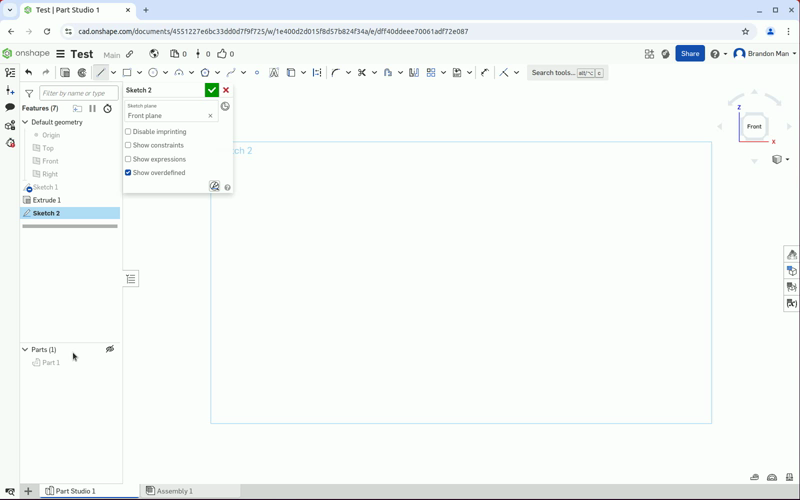
key_down(shift)
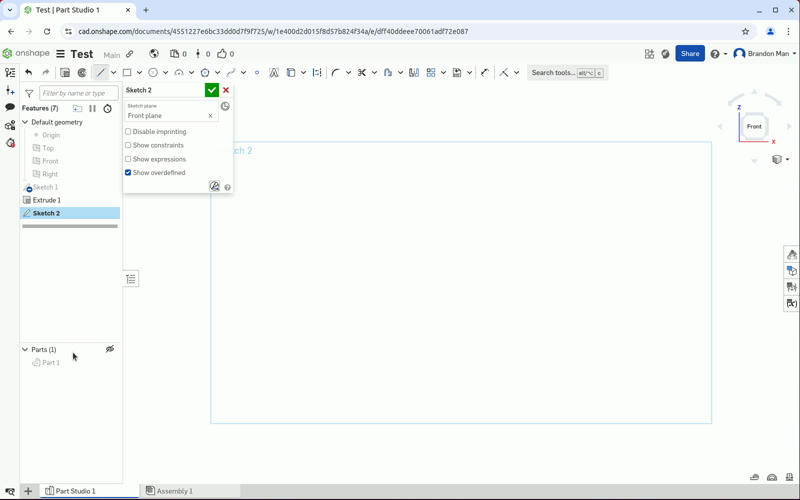
mouse_move(464, 303)
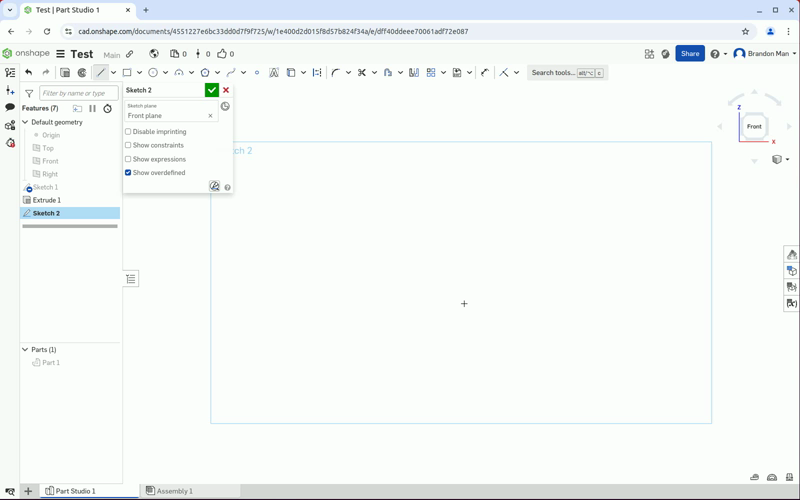
click(464, 303)
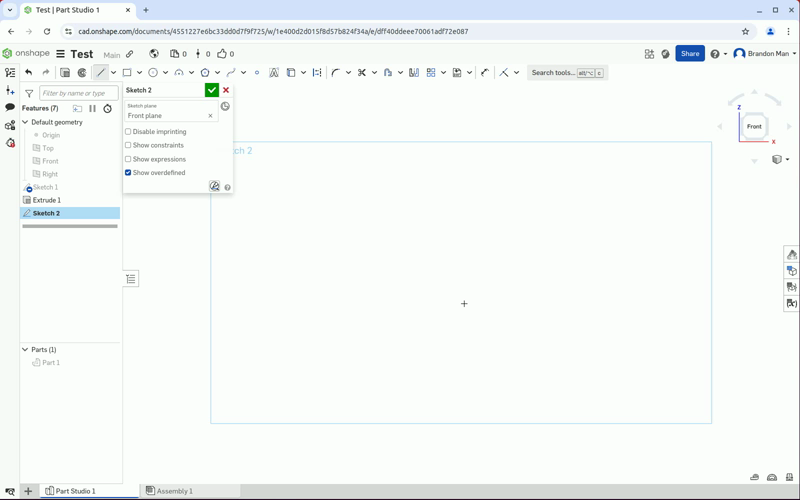
key_up(shift)
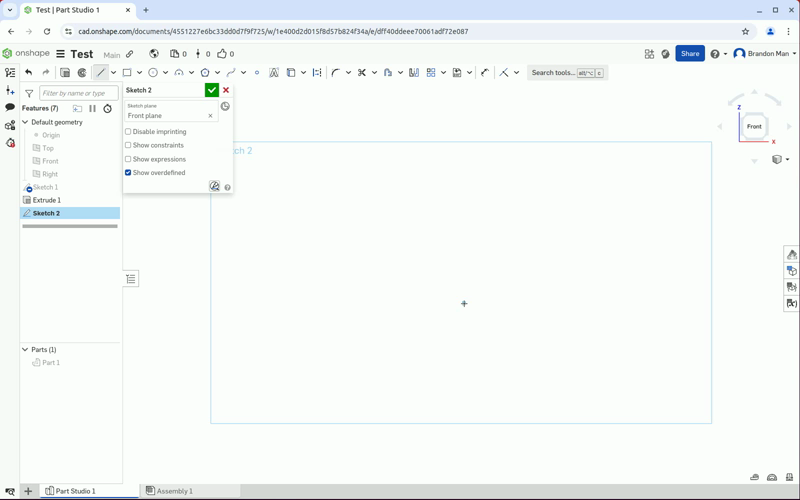
key_down(shift)
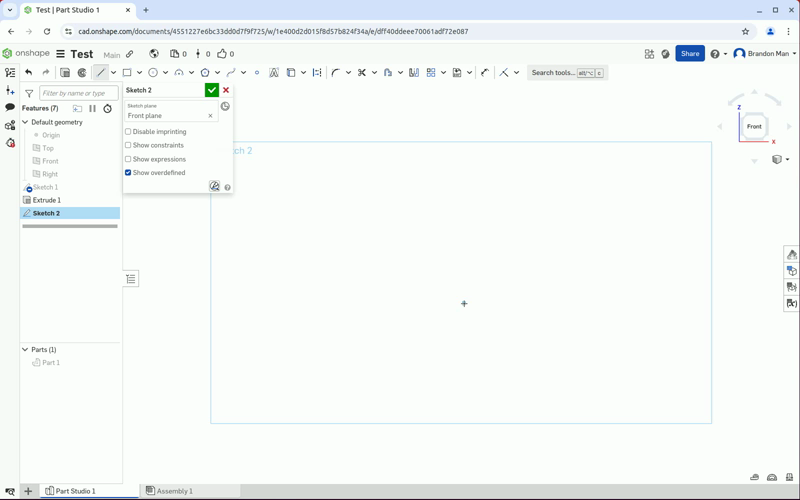
mouse_move(562, 292)
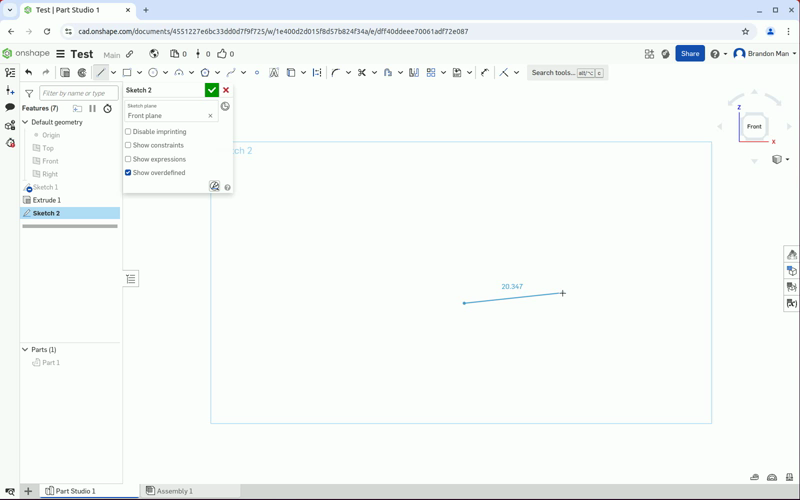
click(562, 292)
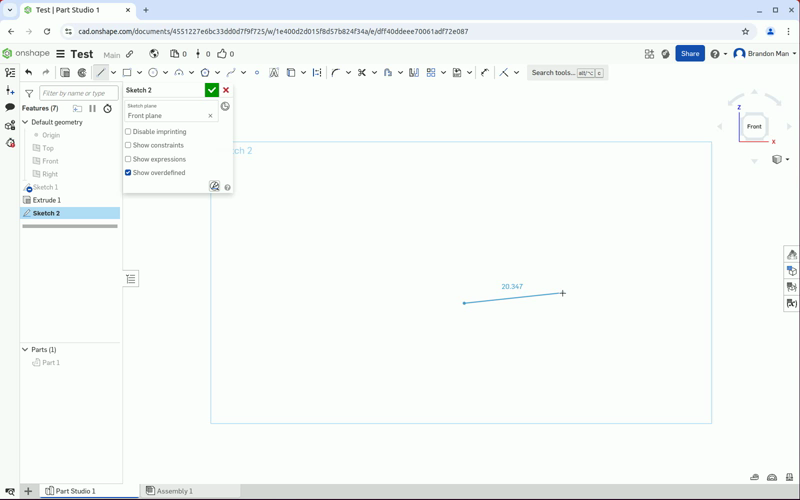
key_up(shift)
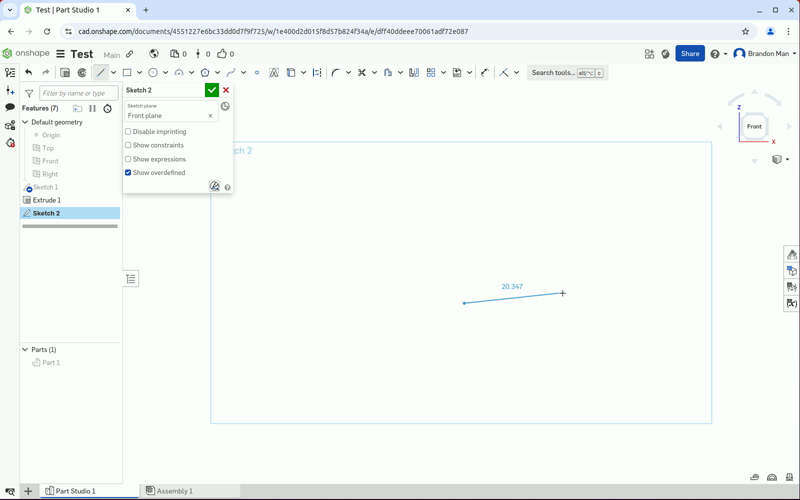
key(esc)
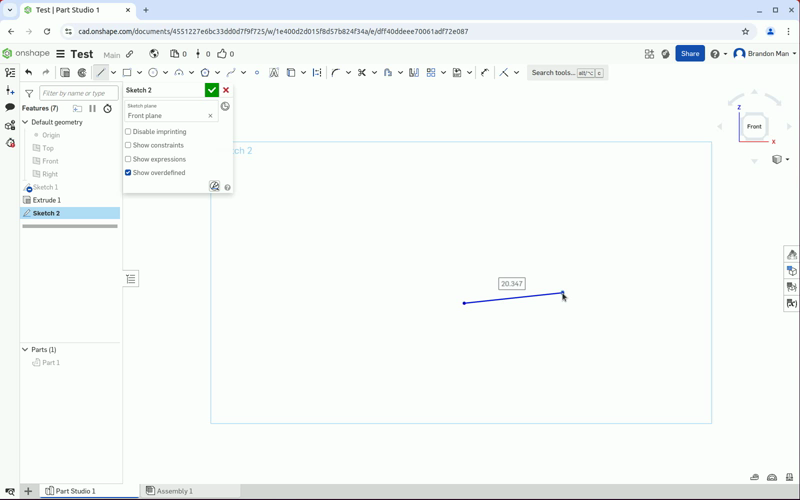
key(a)
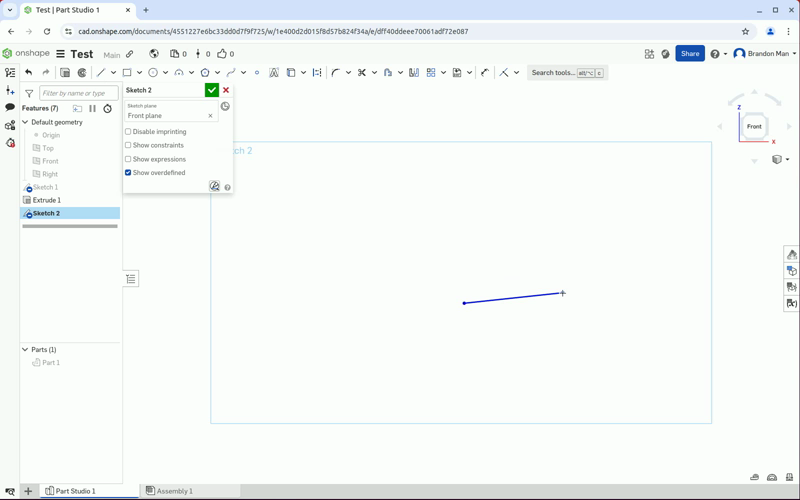
mouse_move(562, 292)
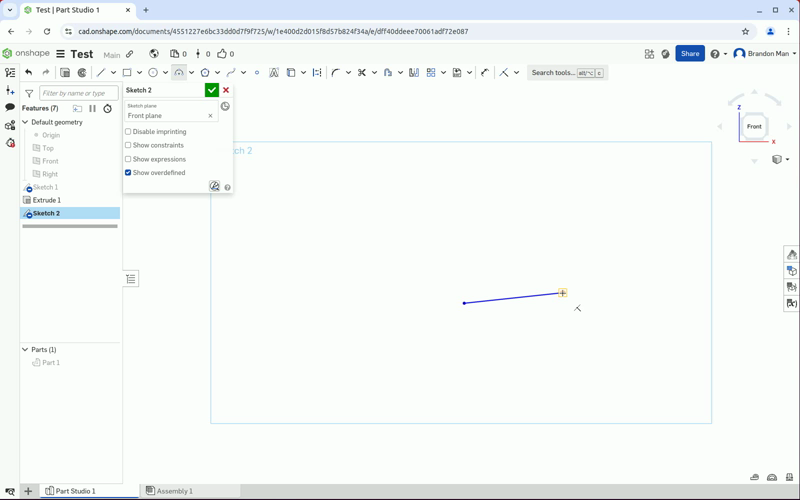
click(562, 292)
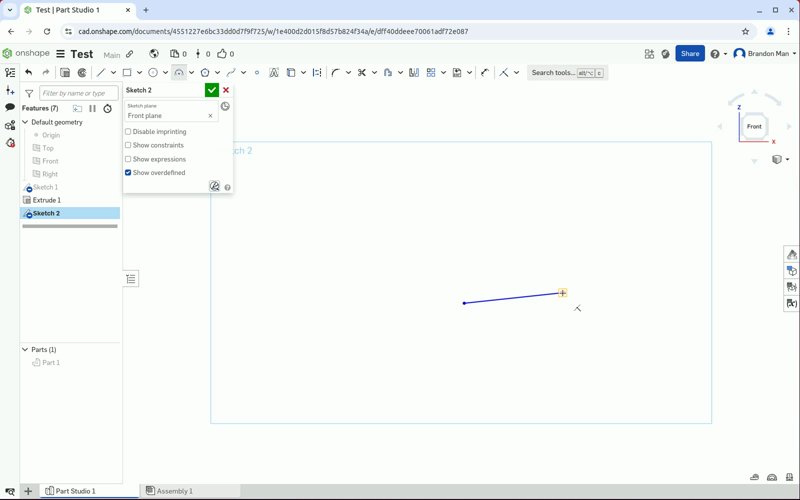
key_down(shift)
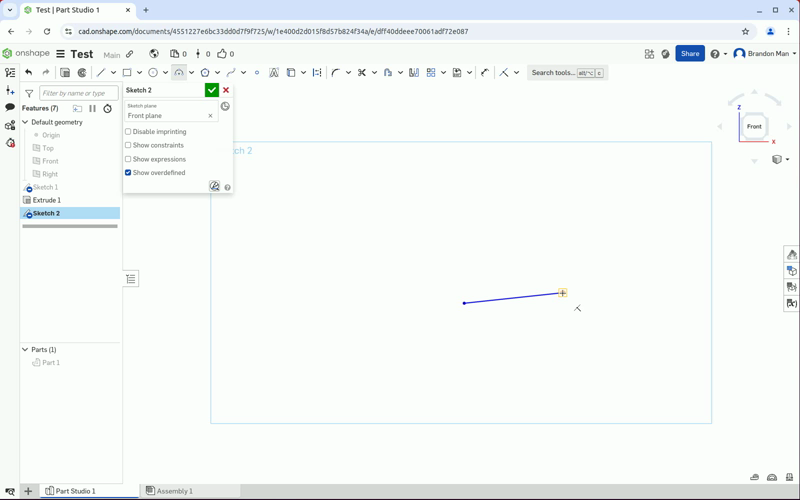
mouse_move(562, 272)
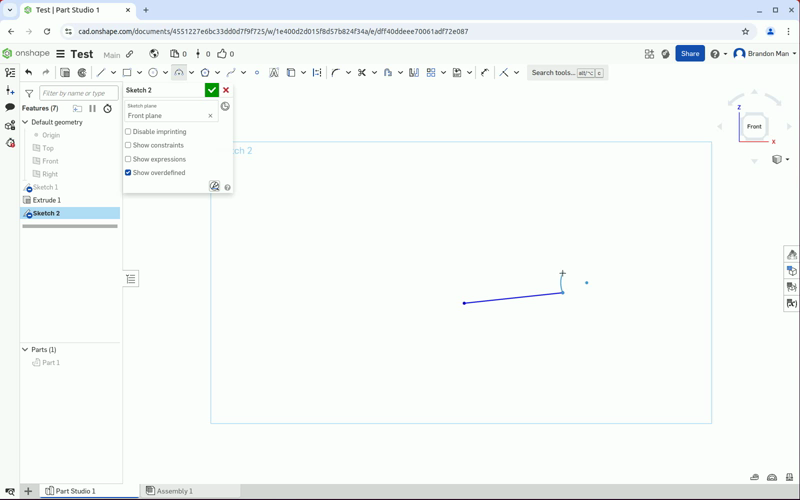
click(562, 272)
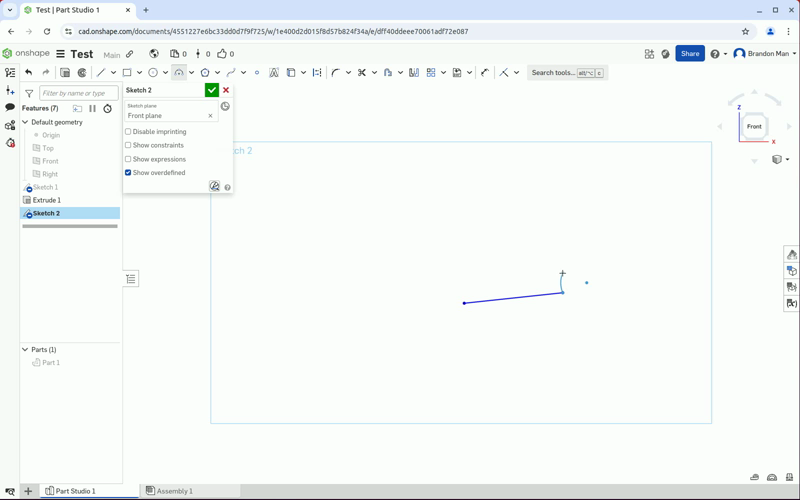
mouse_move(552, 282)
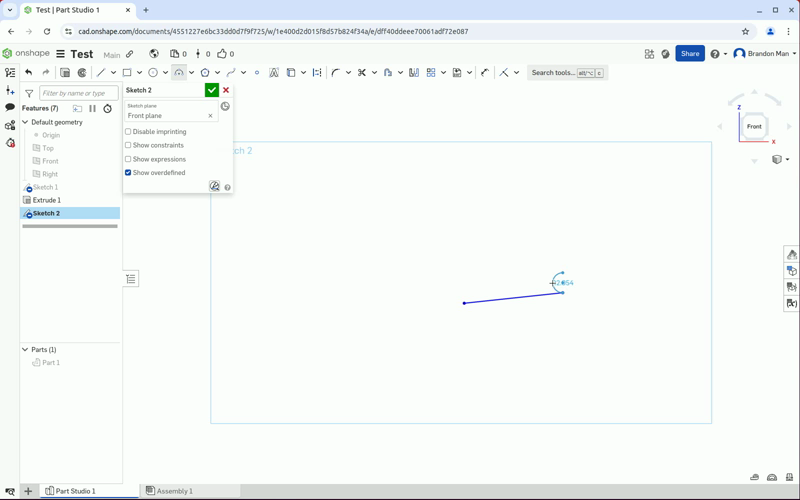
click(552, 282)
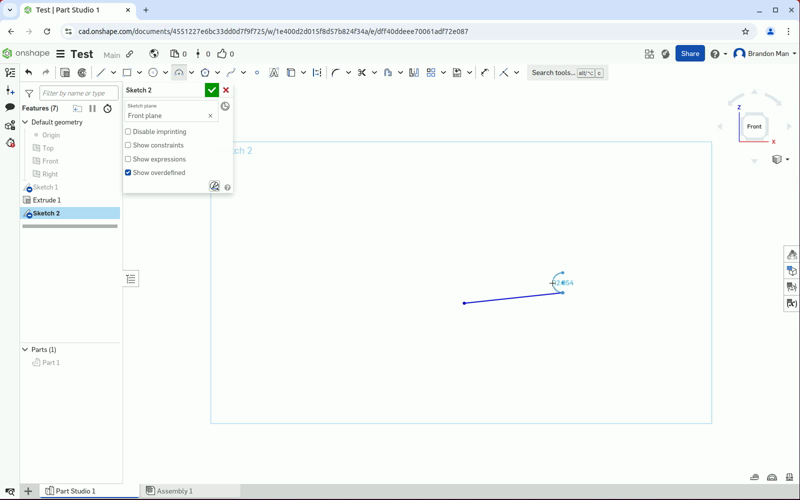
key_up(shift)
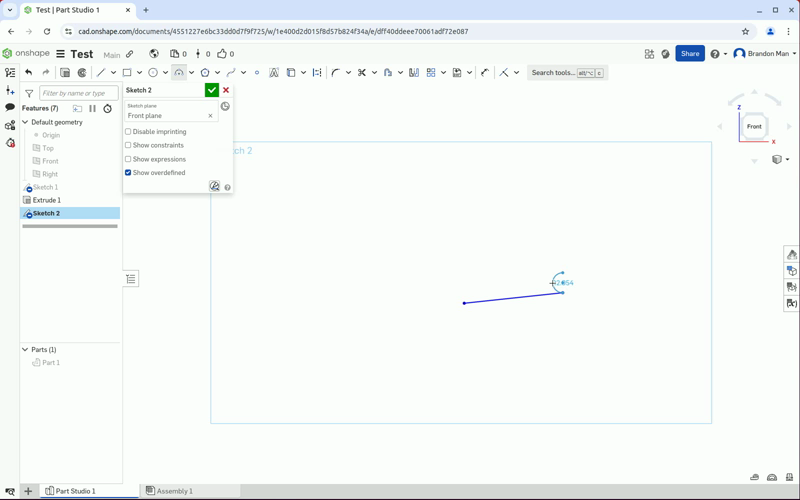
key(esc)
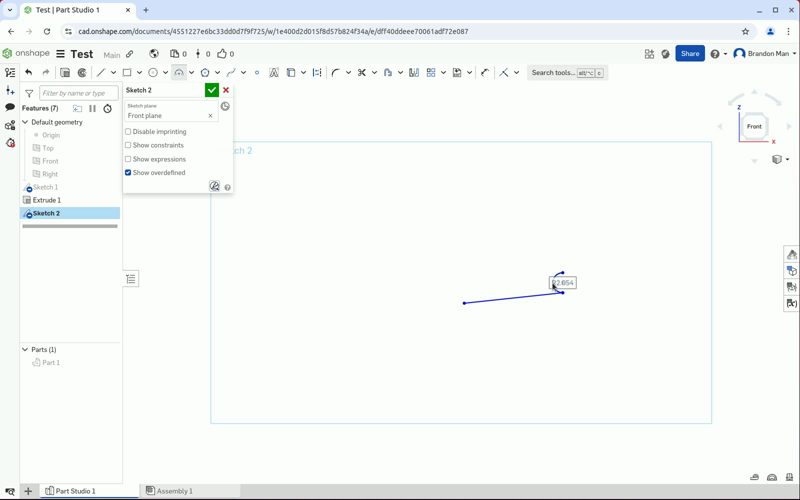
key(l)
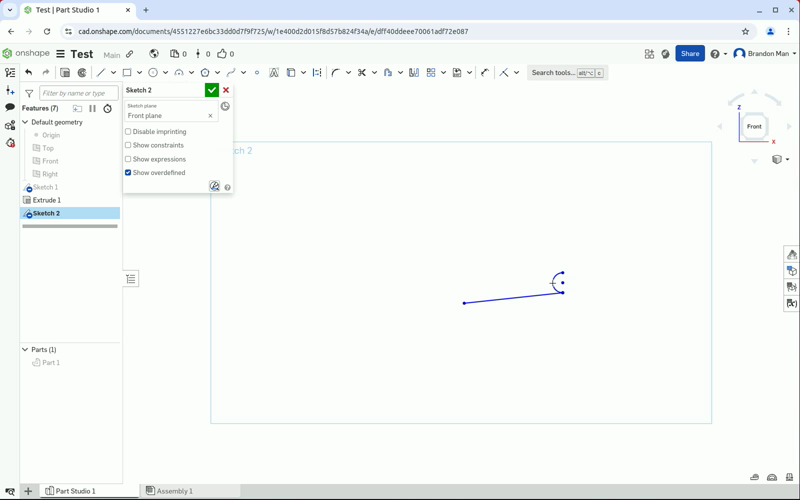
mouse_move(562, 272)
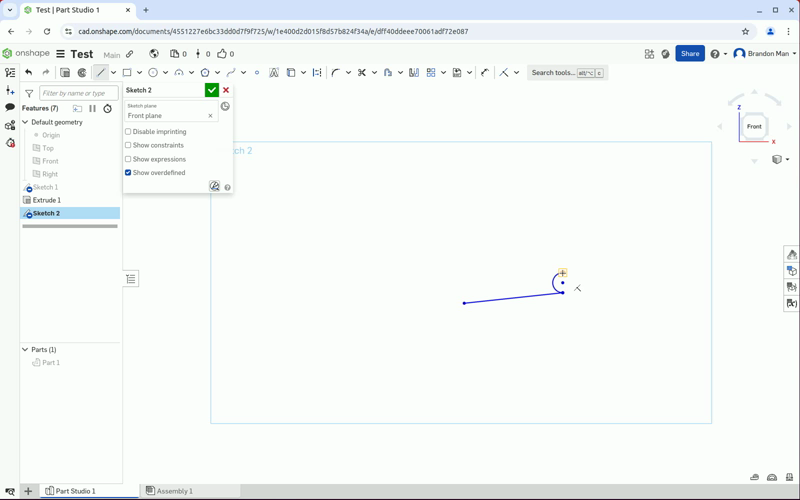
click(562, 272)
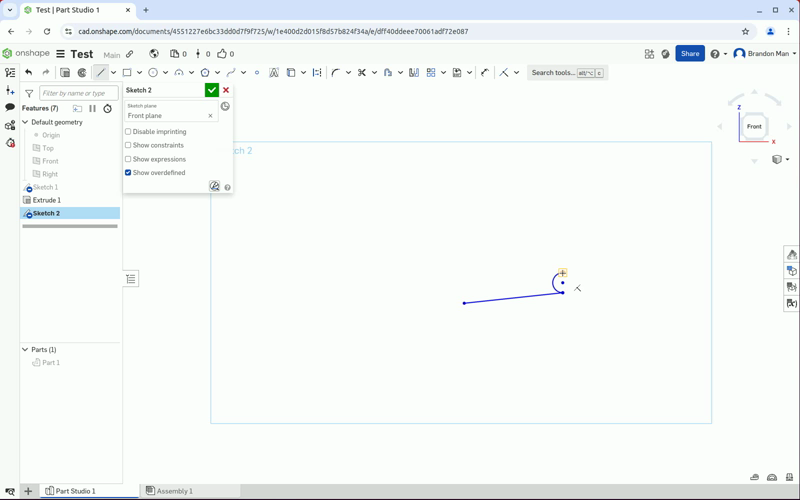
key_down(shift)
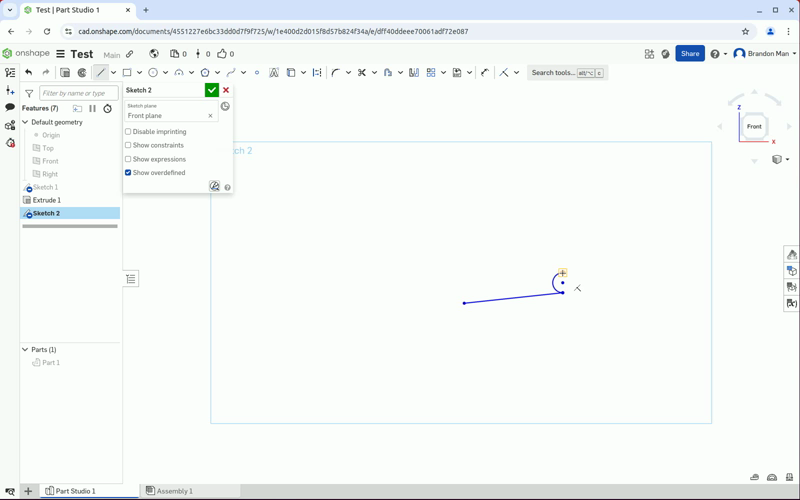
mouse_move(464, 262)
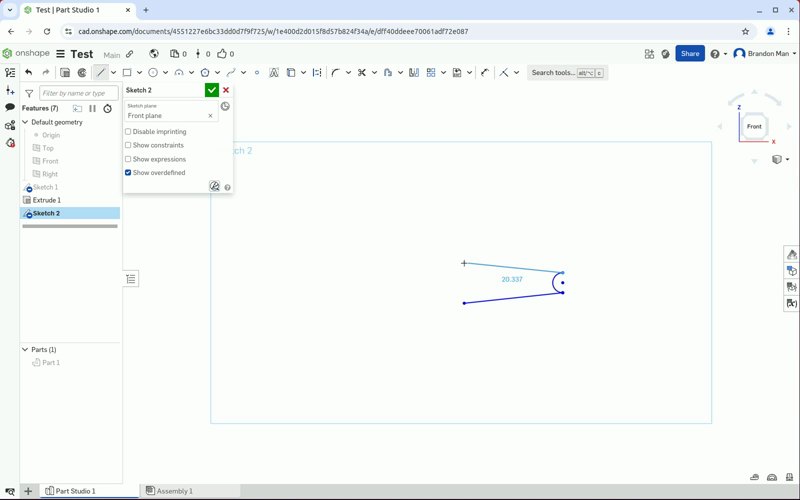
click(464, 262)
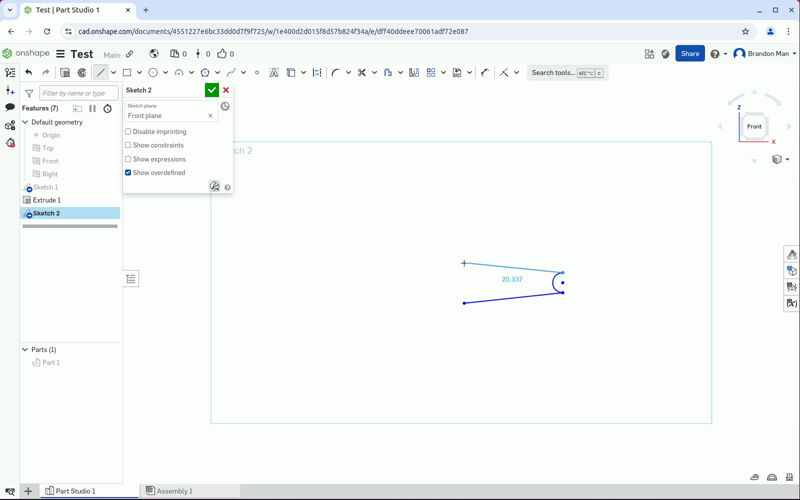
key_up(shift)
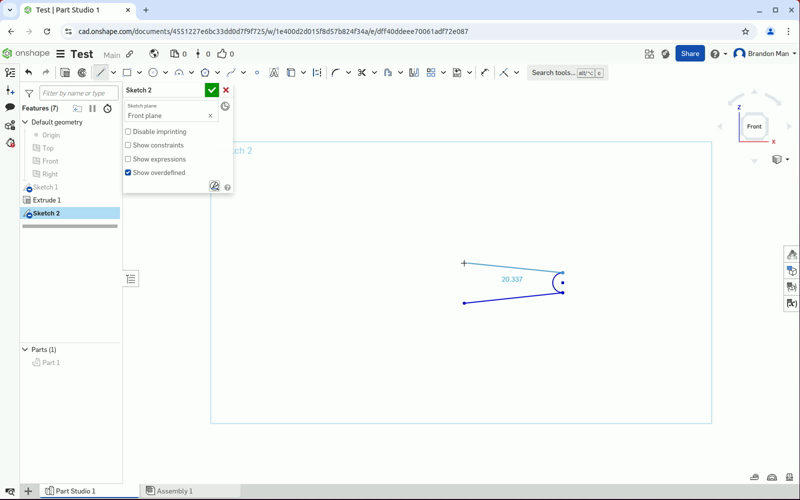
key(esc)
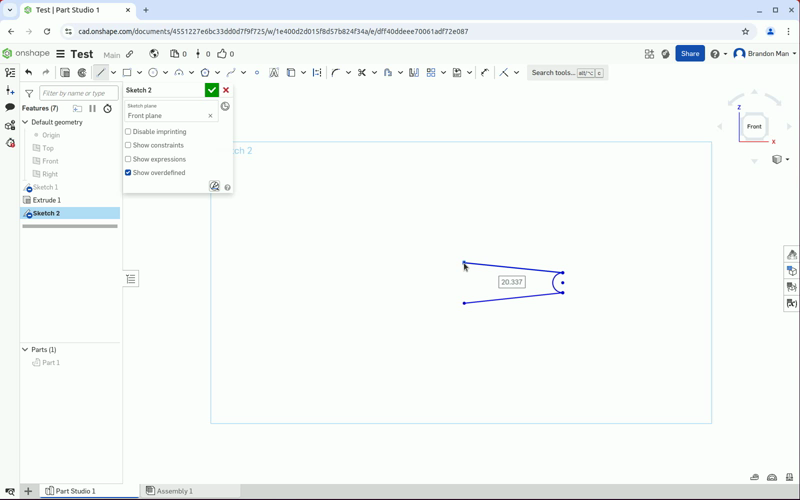
key(a)
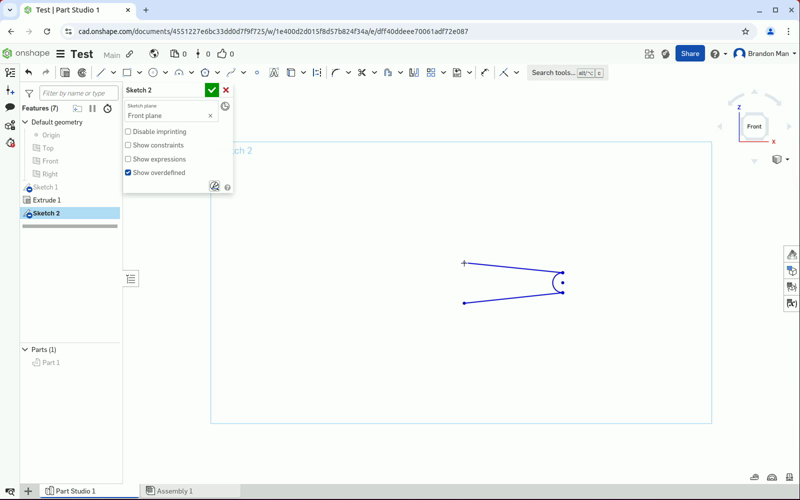
mouse_move(464, 262)
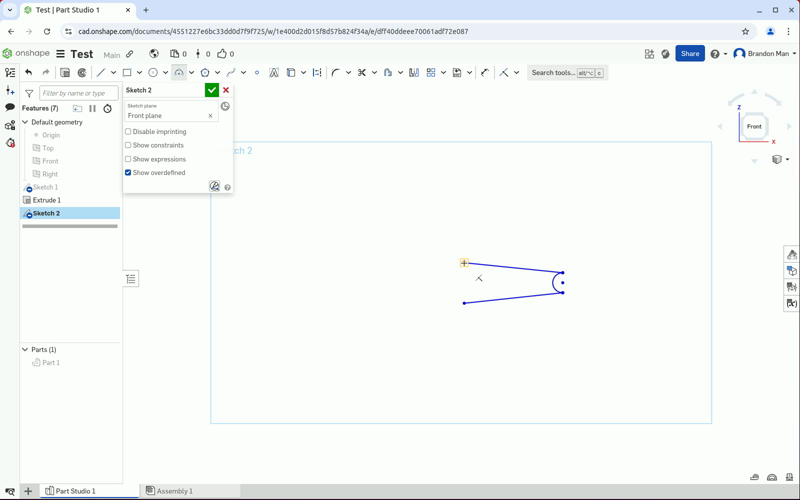
click(464, 262)
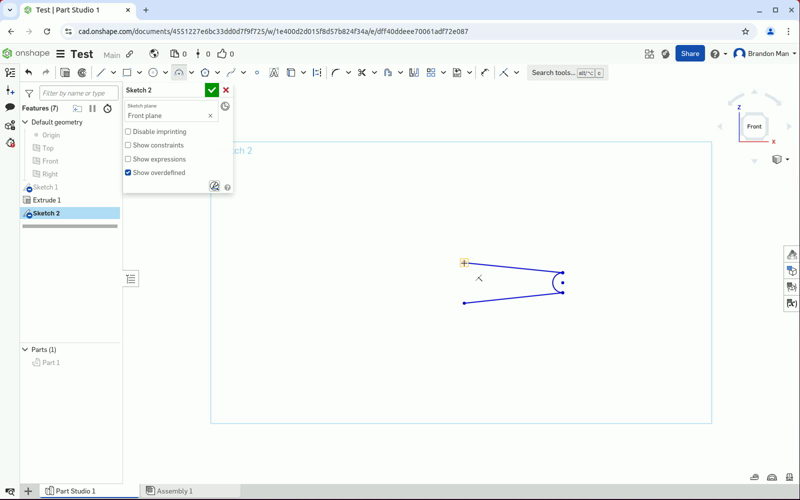
mouse_move(464, 303)
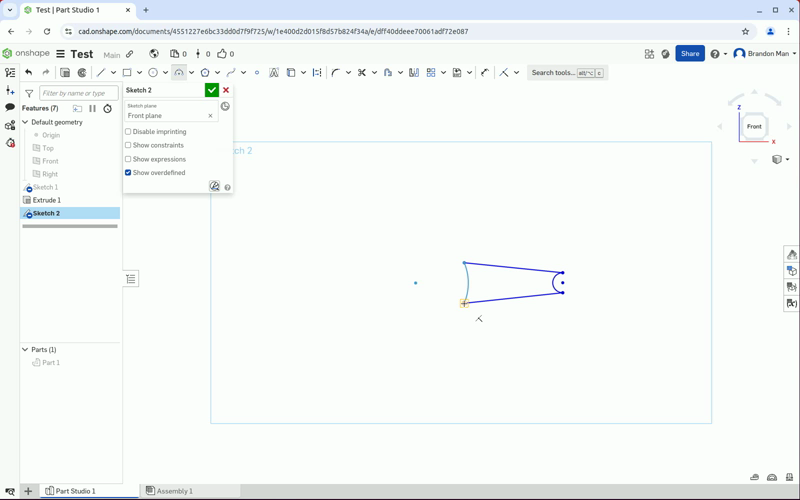
click(464, 303)
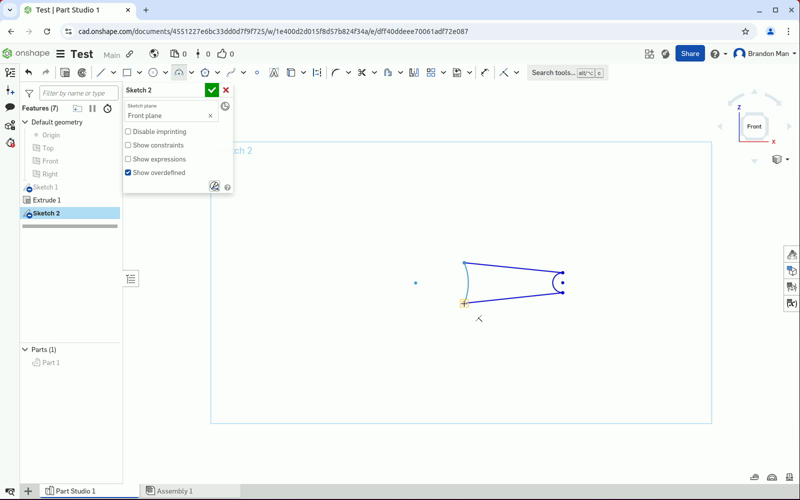
key_down(shift)
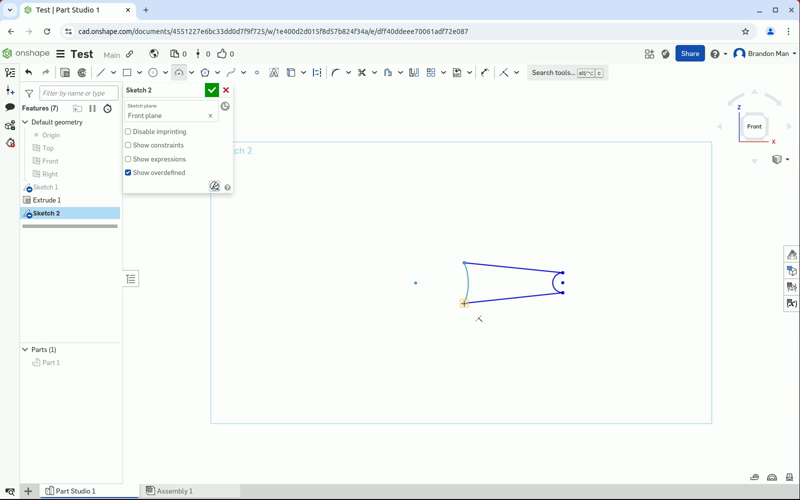
mouse_move(480, 282)
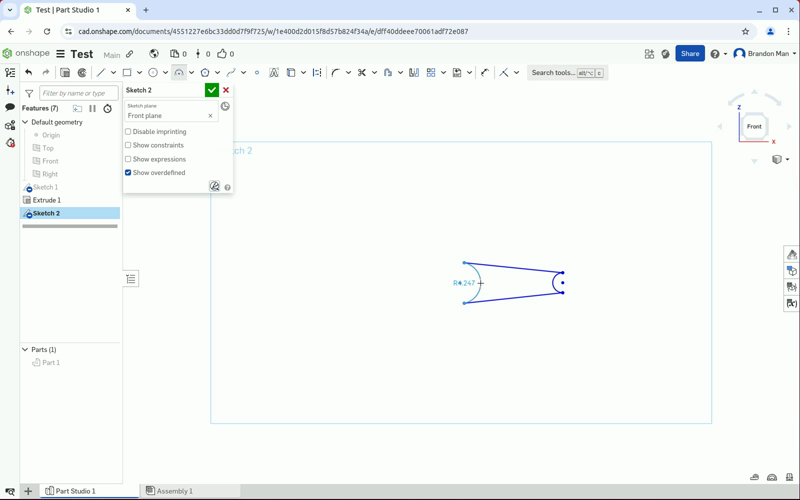
click(480, 282)
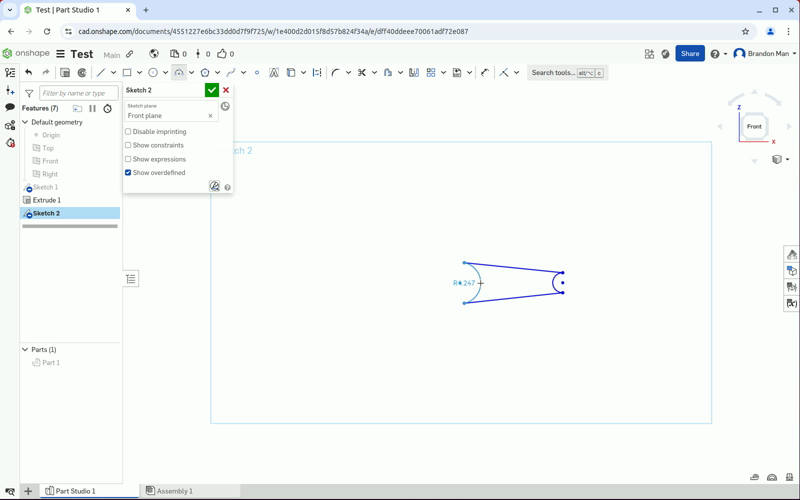
key_up(shift)
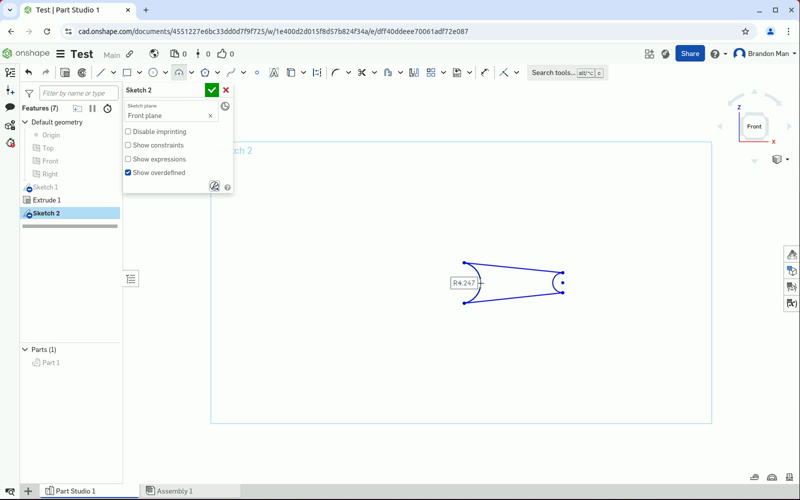
key(esc)
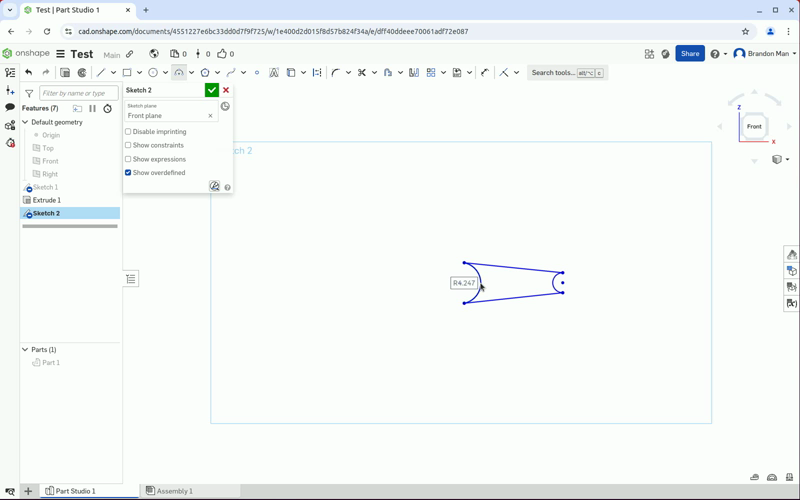
key(l)
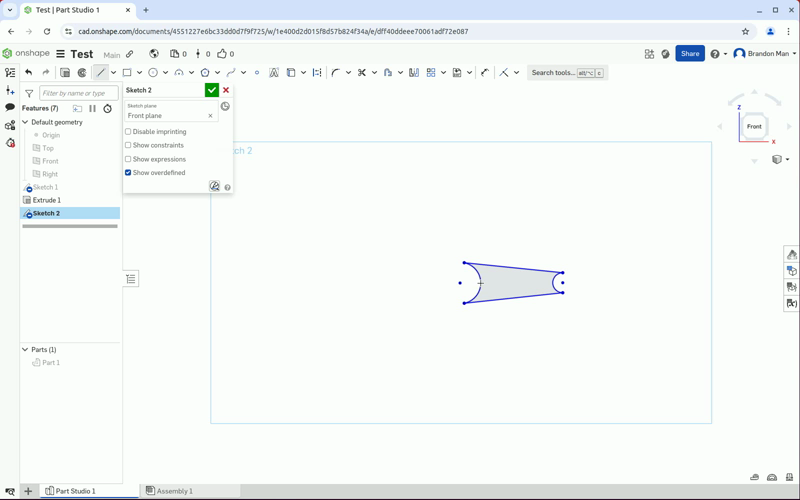
key_down(shift)
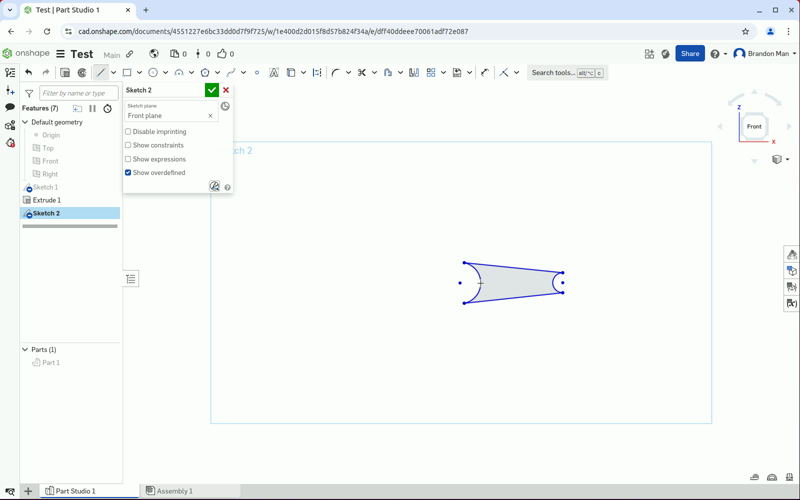
mouse_move(491, 288)
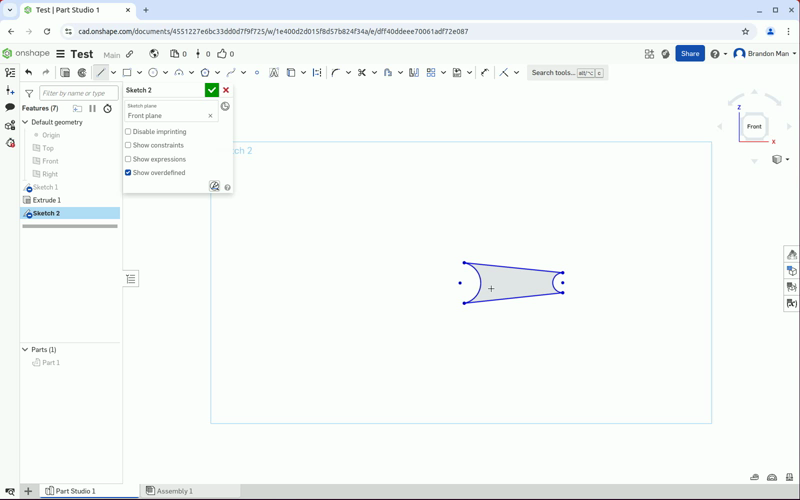
click(491, 288)
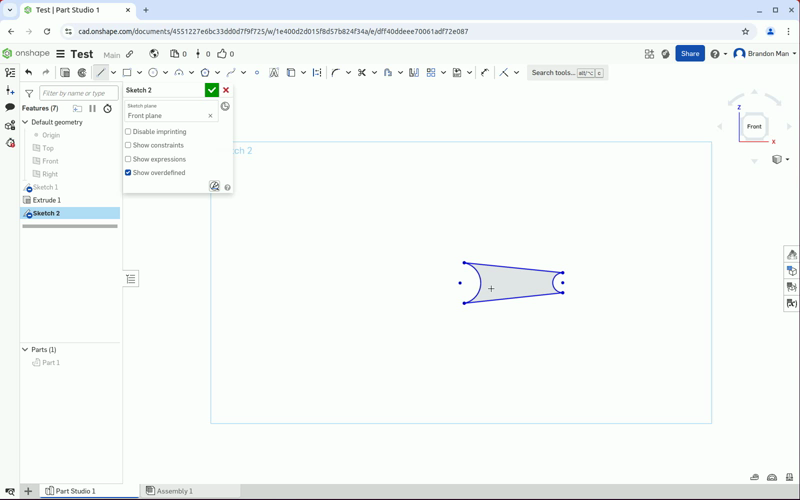
key_up(shift)
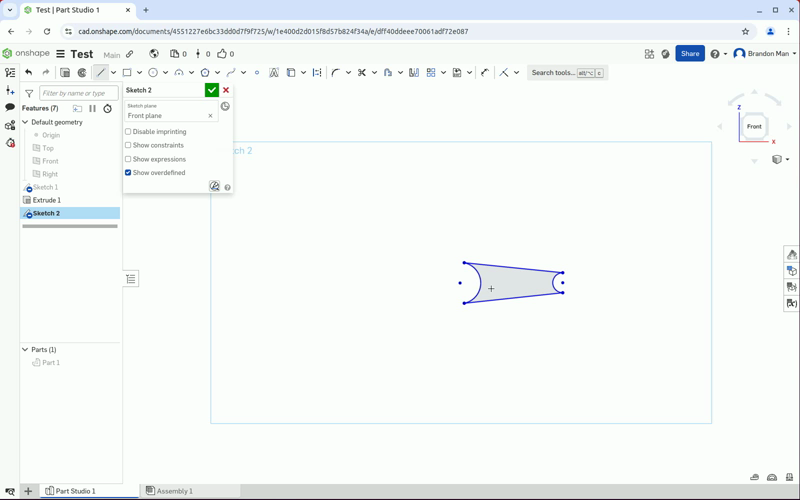
key_down(shift)
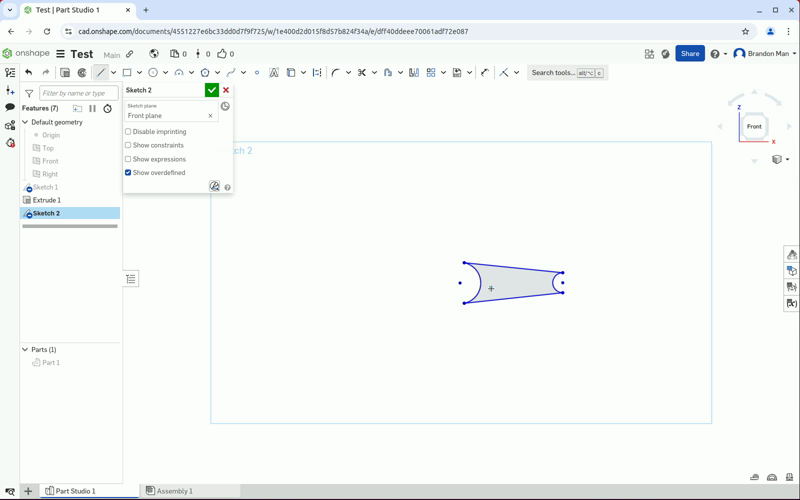
mouse_move(521, 288)
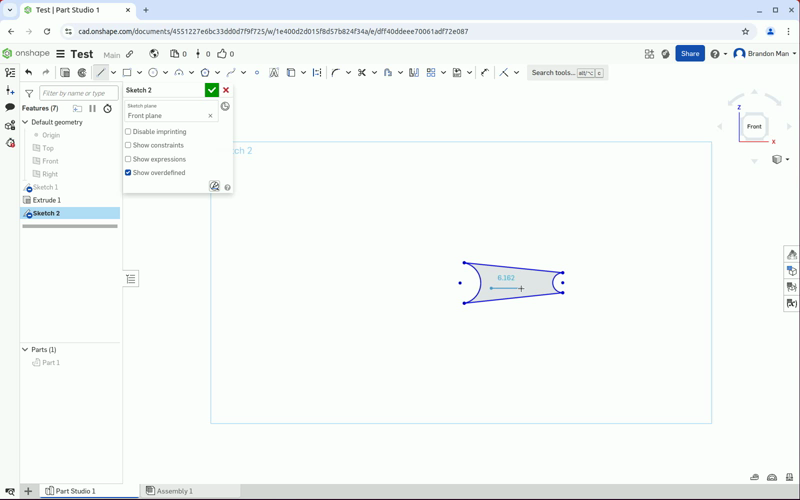
mouse_move(531, 288)
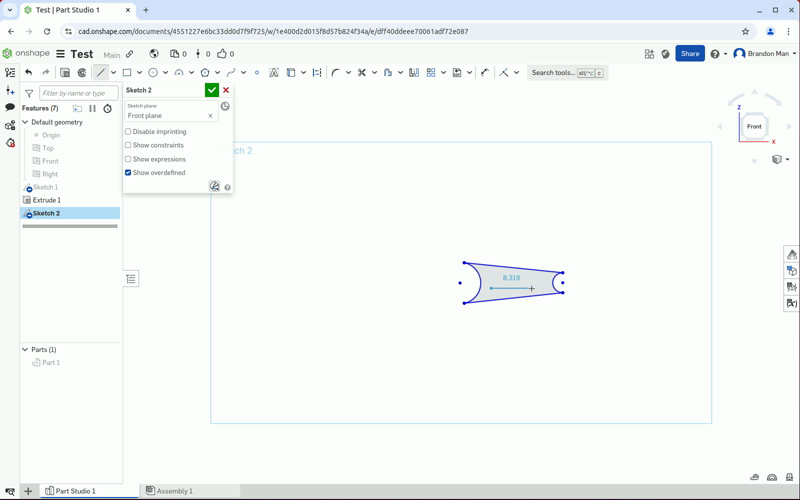
click(531, 288)
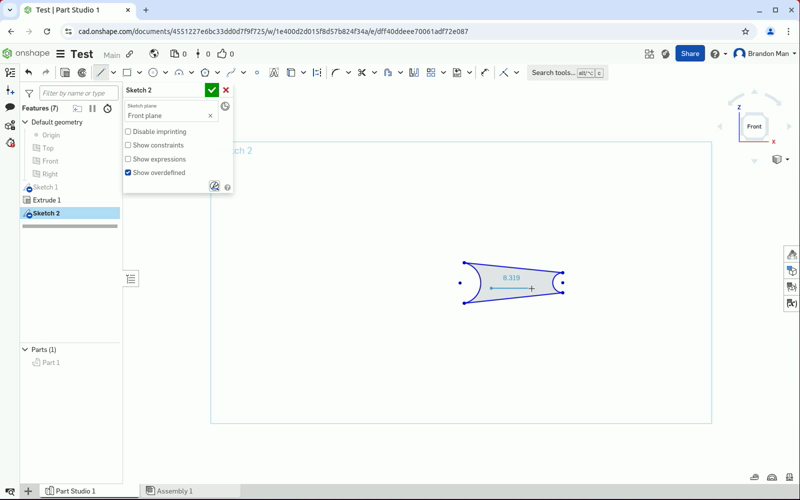
key_up(shift)
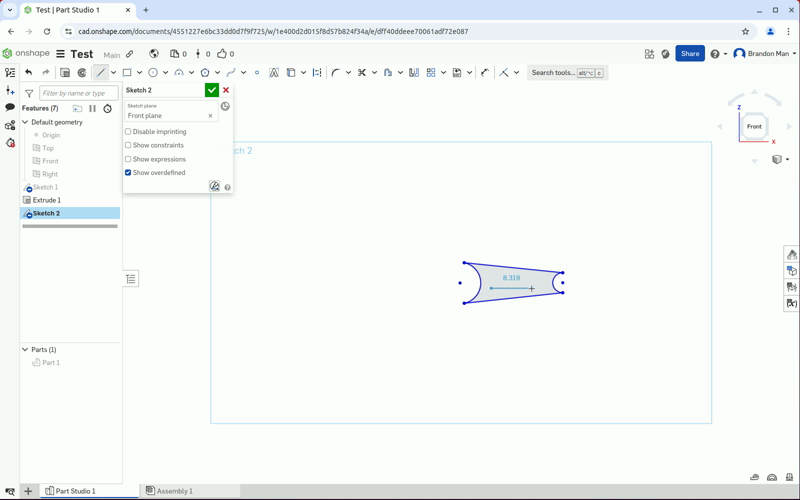
key(esc)
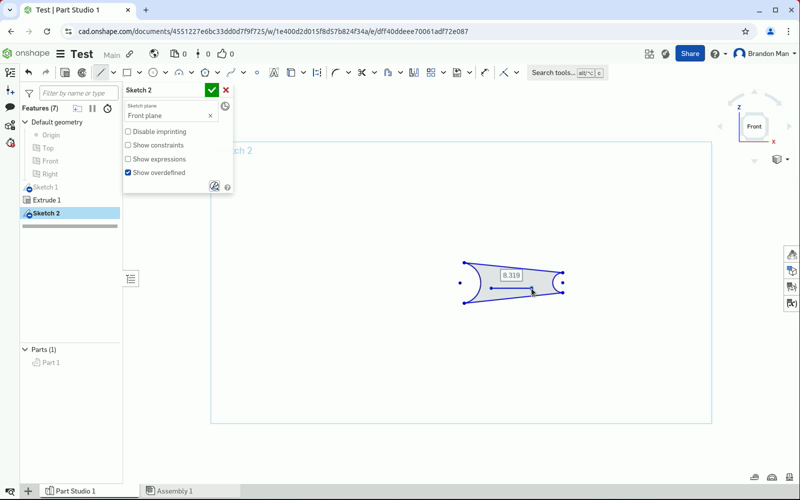
key(a)
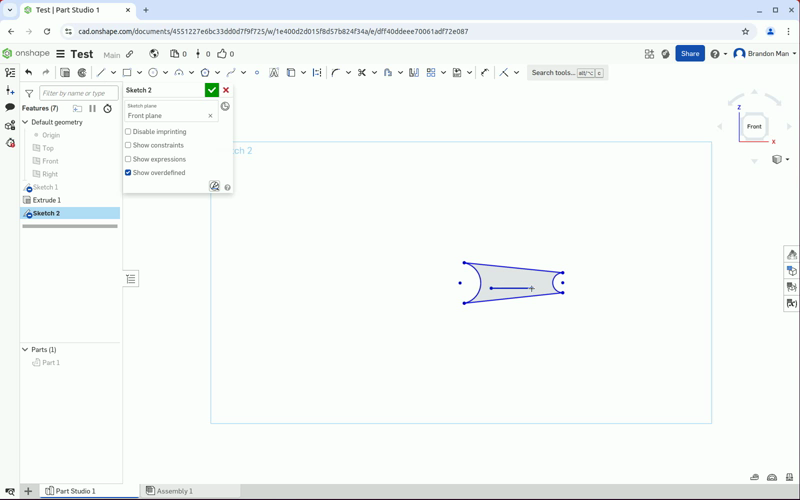
mouse_move(531, 288)
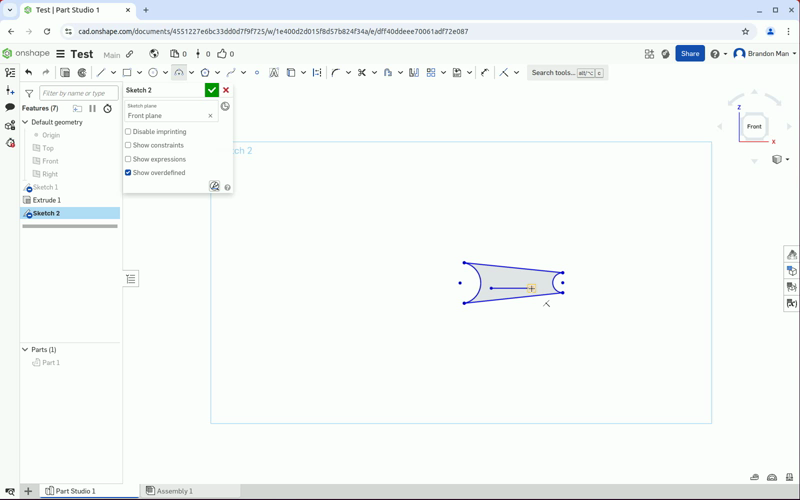
click(531, 288)
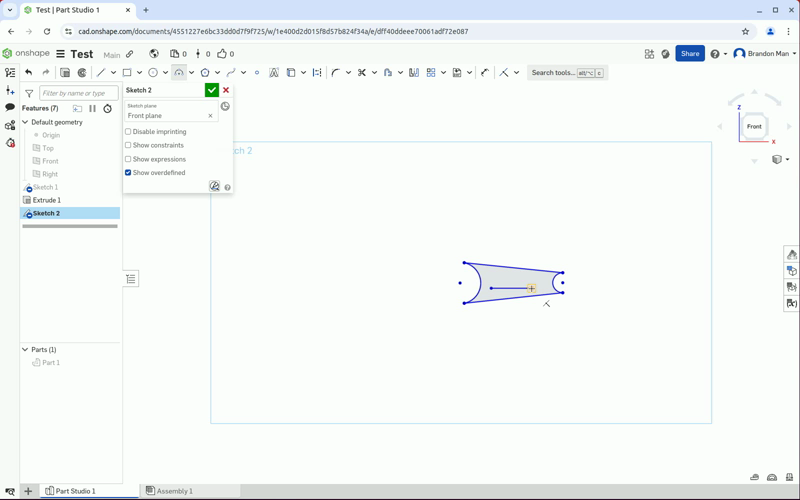
key_down(shift)
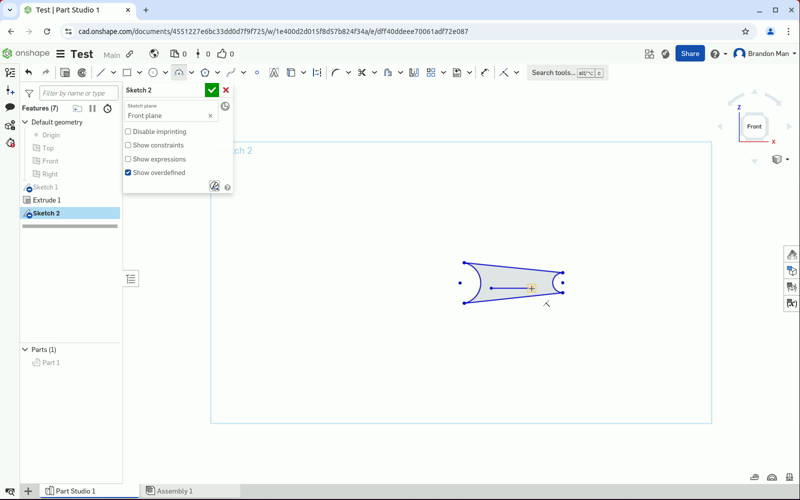
mouse_move(531, 277)
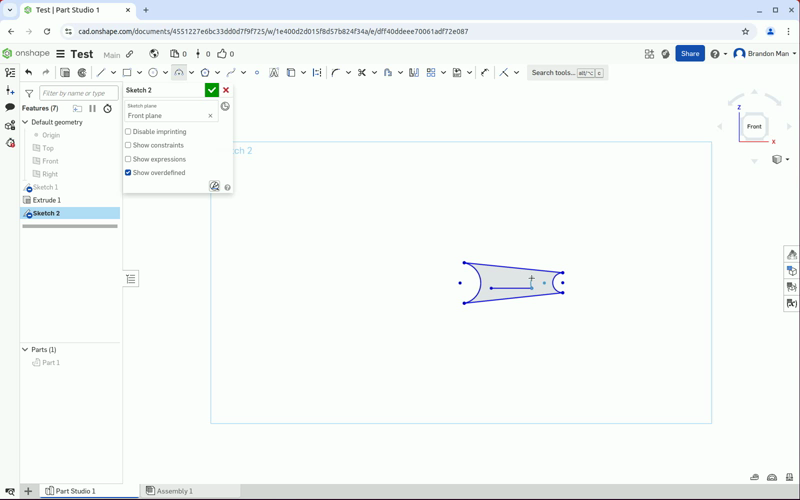
click(531, 277)
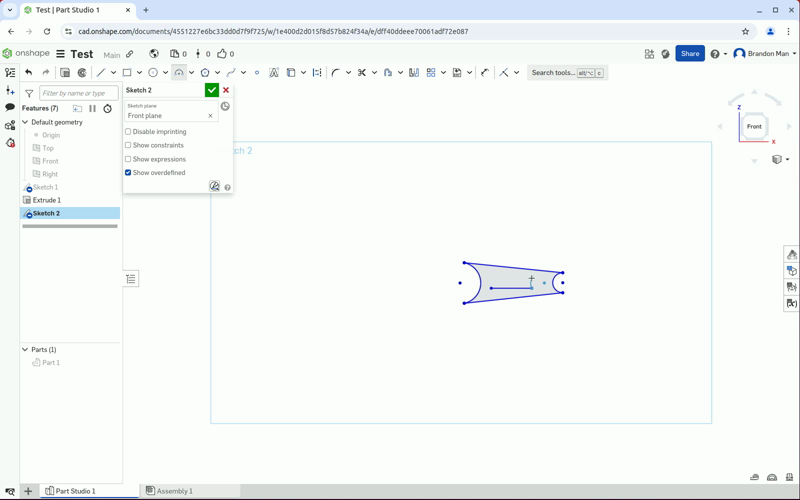
mouse_move(537, 283)
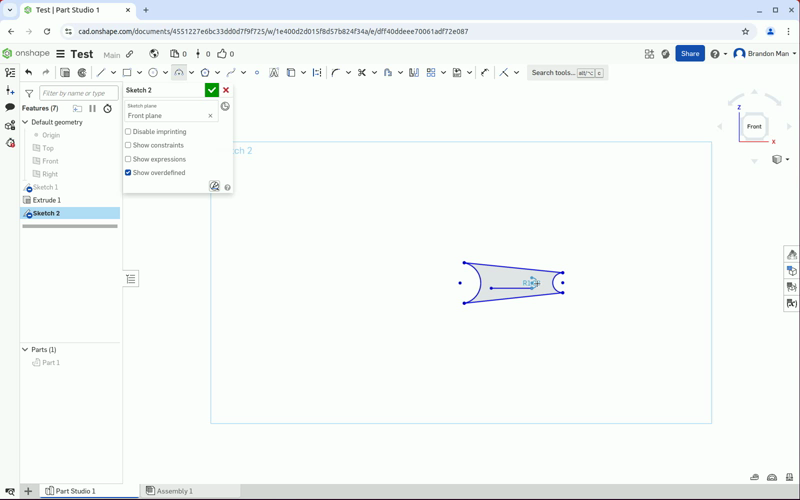
click(537, 283)
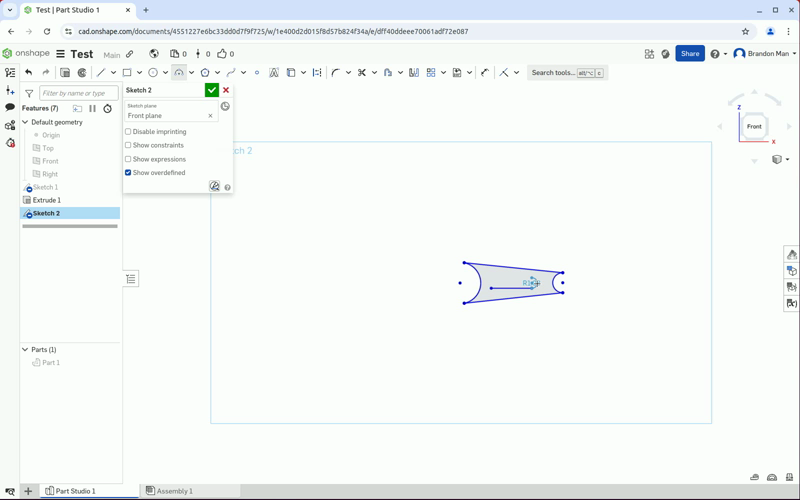
key_up(shift)
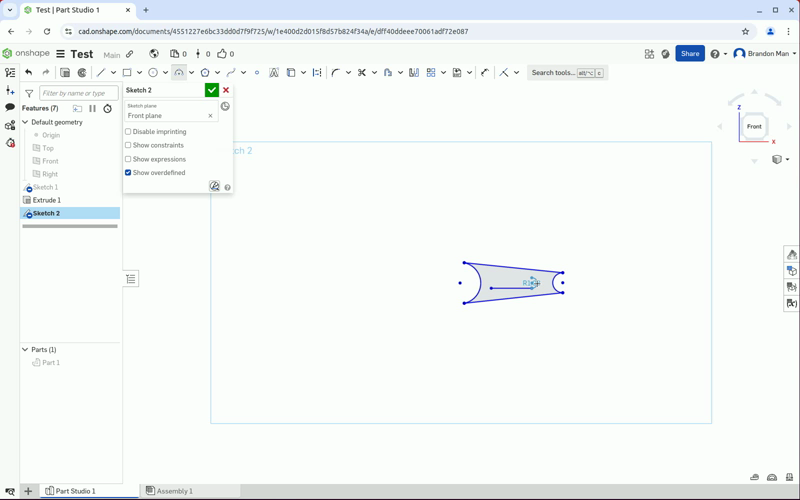
key(esc)
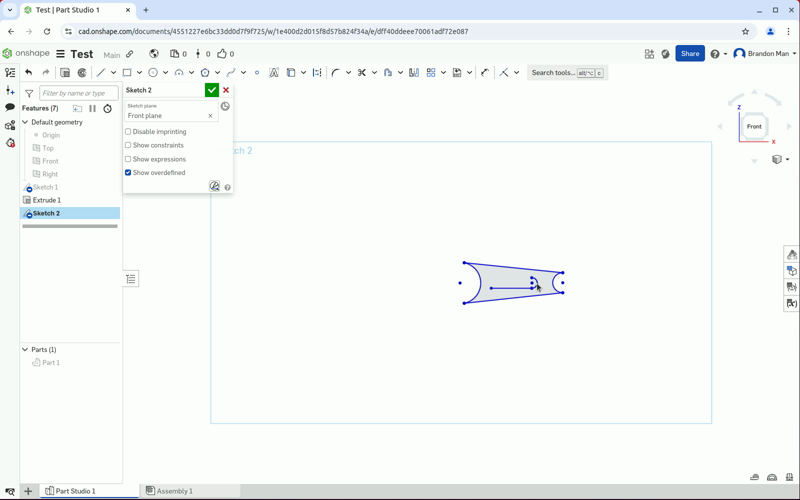
key(l)
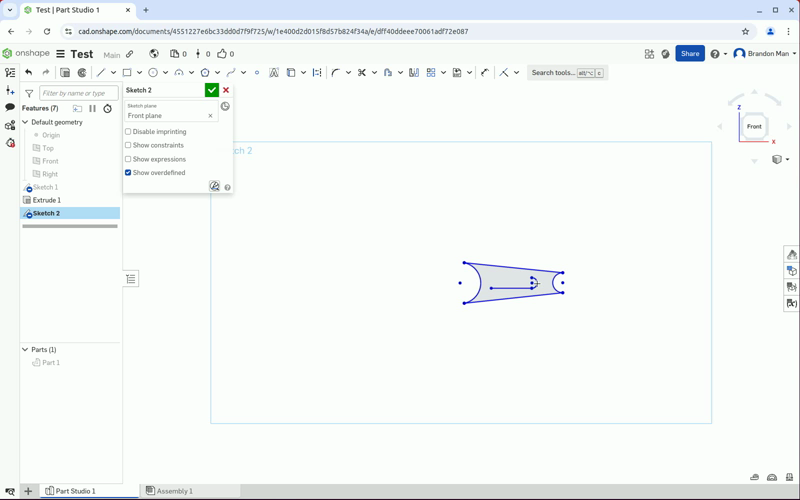
mouse_move(531, 277)
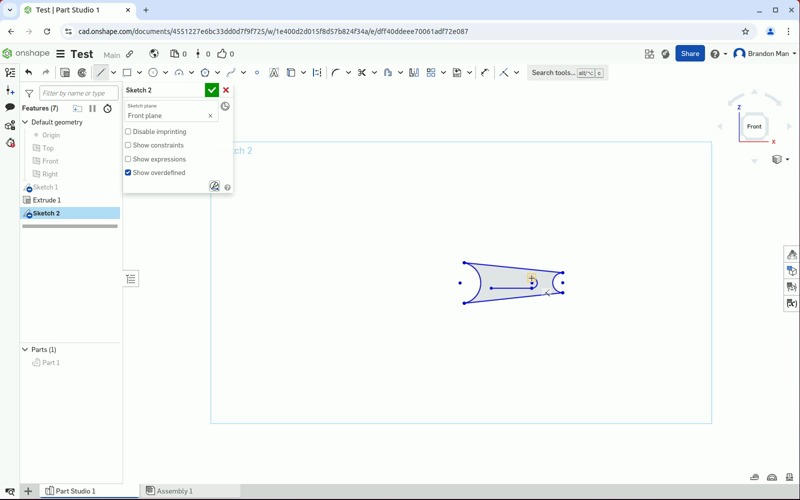
click(531, 277)
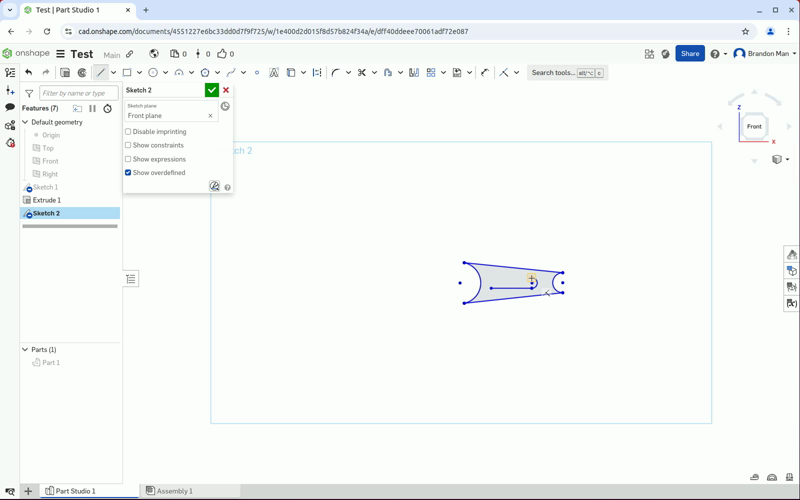
key_down(shift)
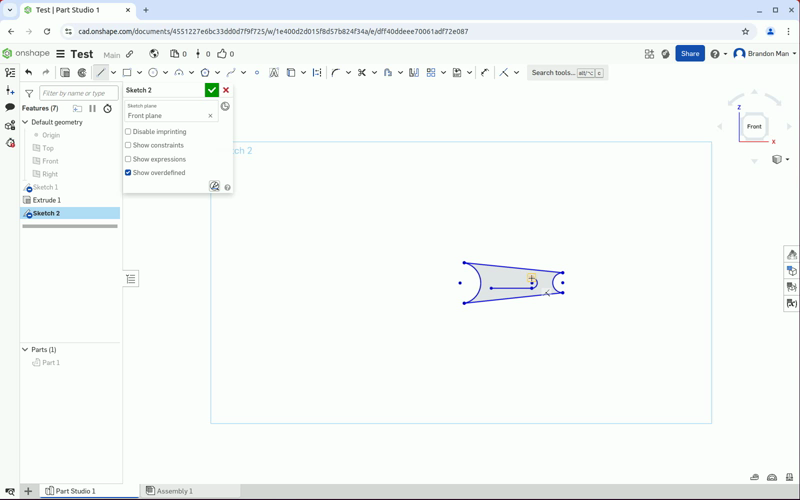
mouse_move(561, 277)
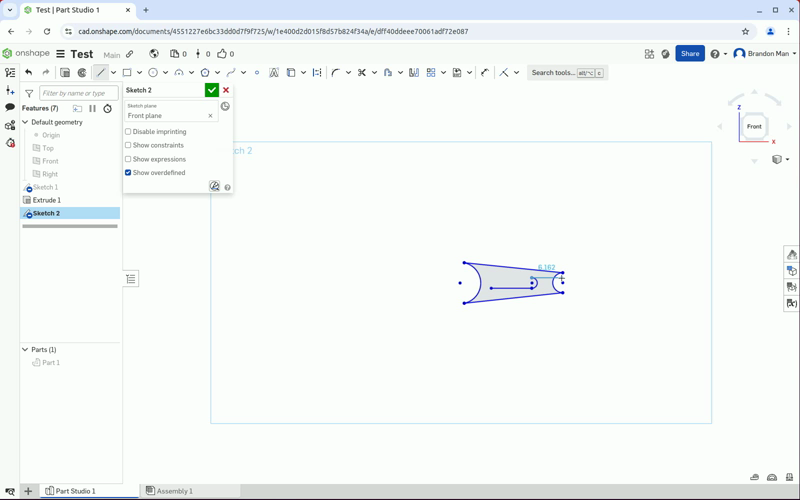
mouse_move(491, 277)
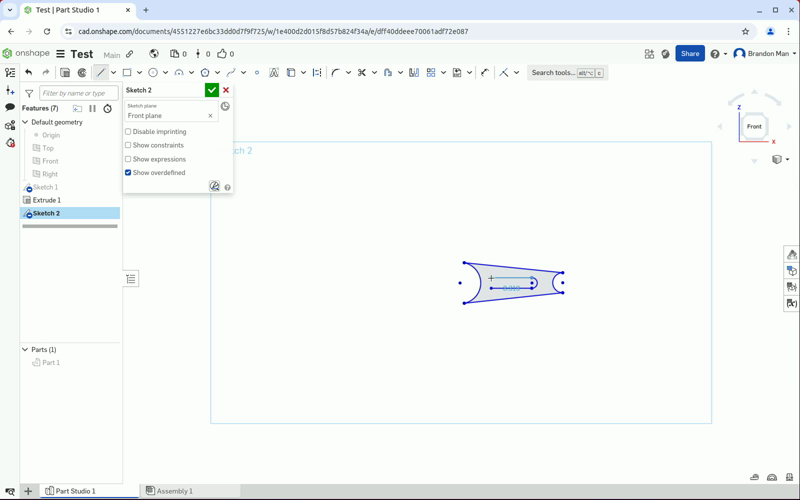
click(491, 277)
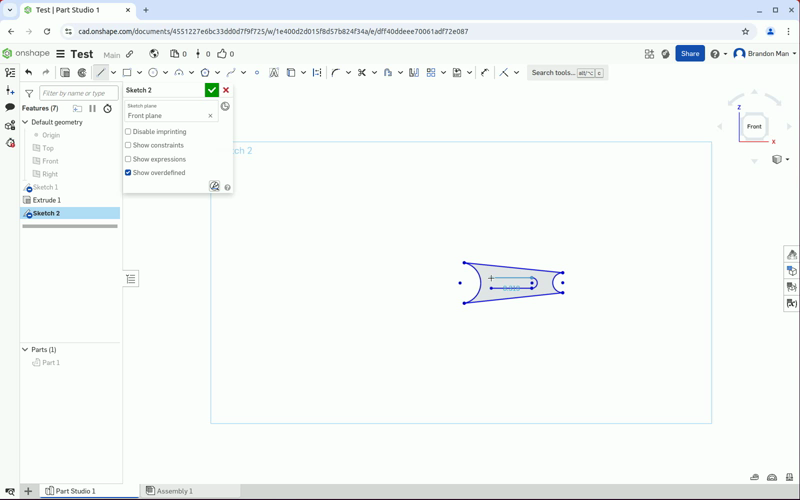
key_up(shift)
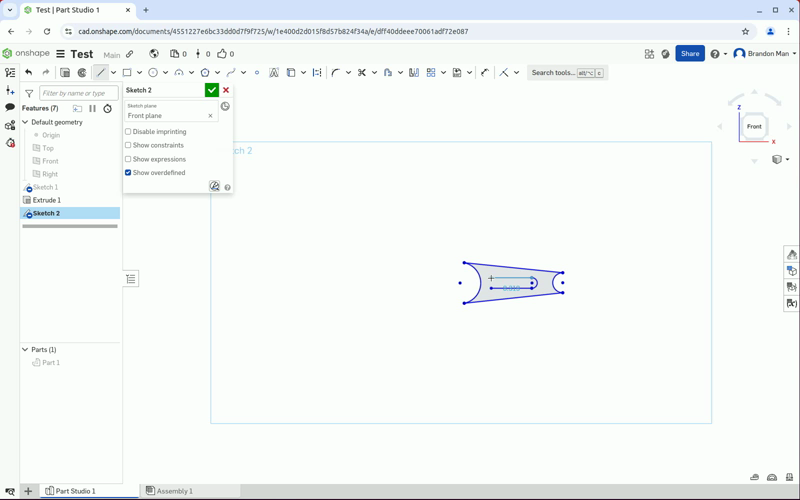
key(esc)
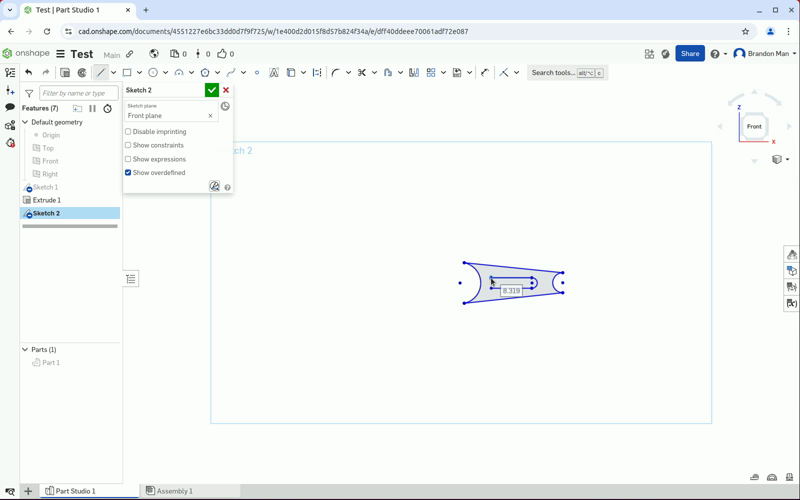
key(a)
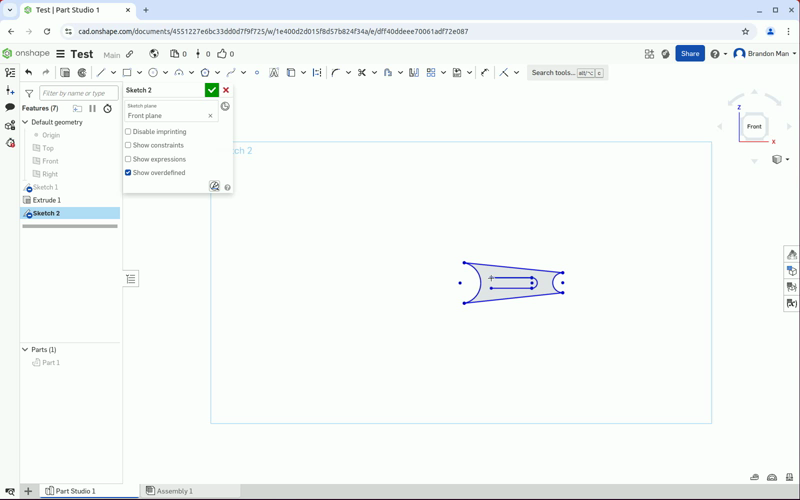
mouse_move(491, 277)
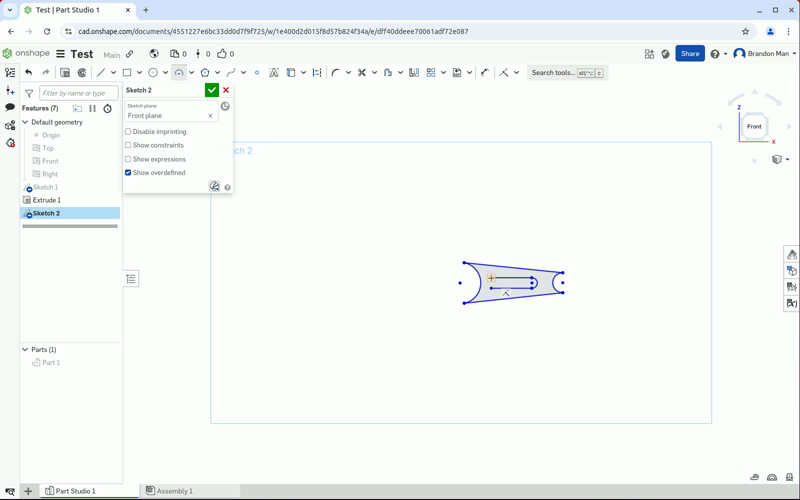
click(491, 277)
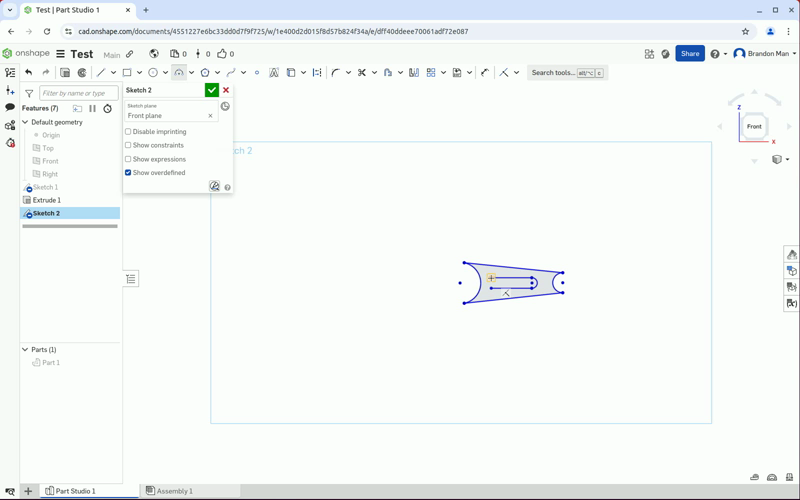
mouse_move(491, 288)
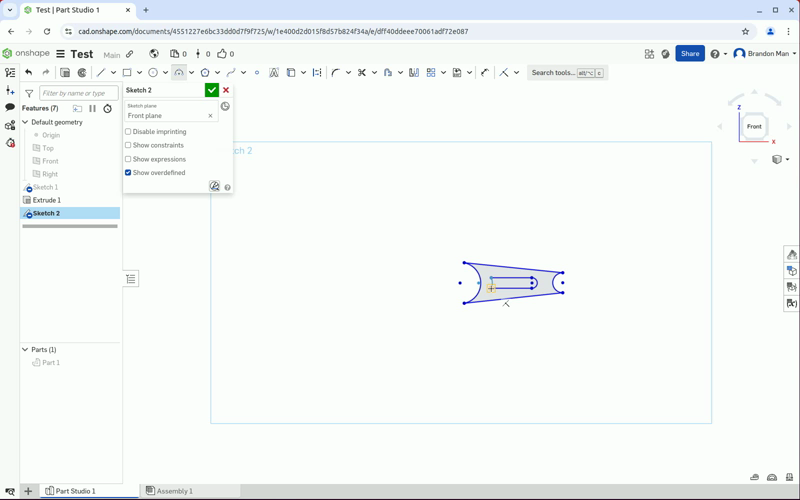
click(491, 288)
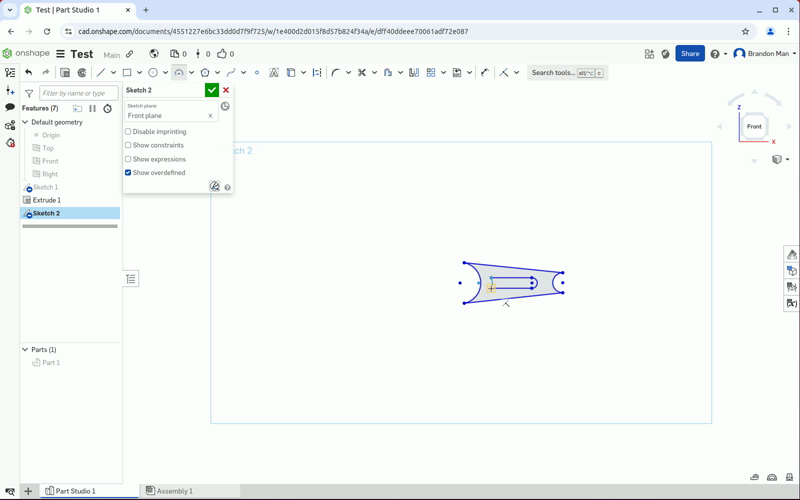
key_down(shift)
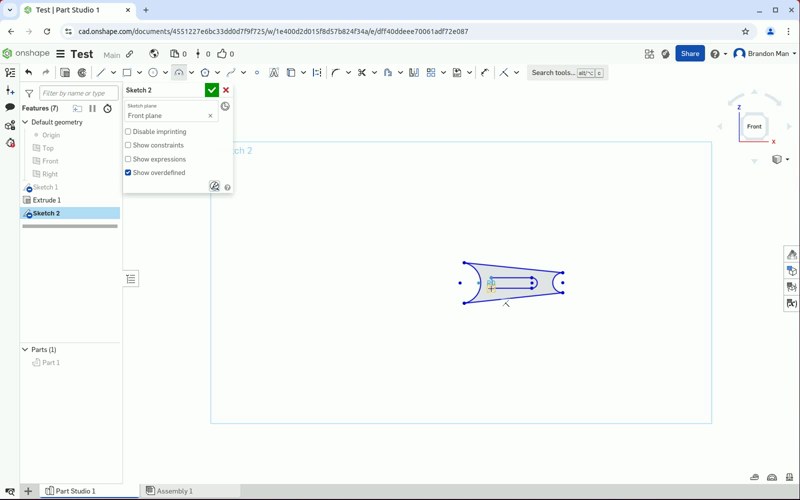
mouse_move(486, 283)
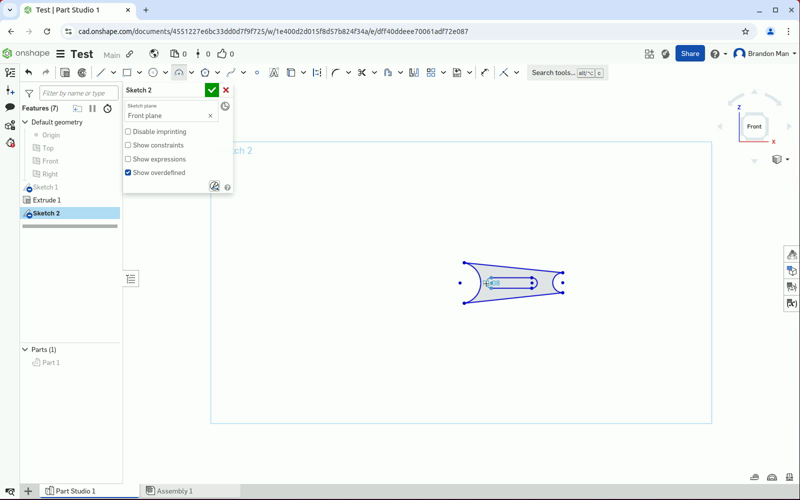
click(486, 283)
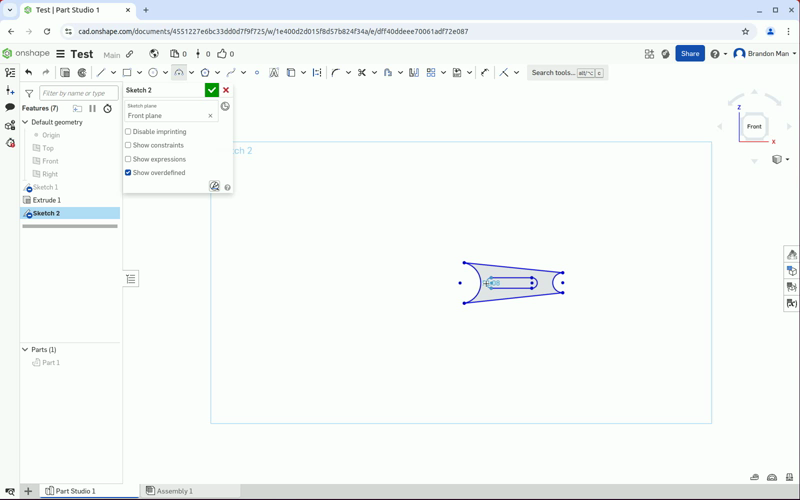
key_up(shift)
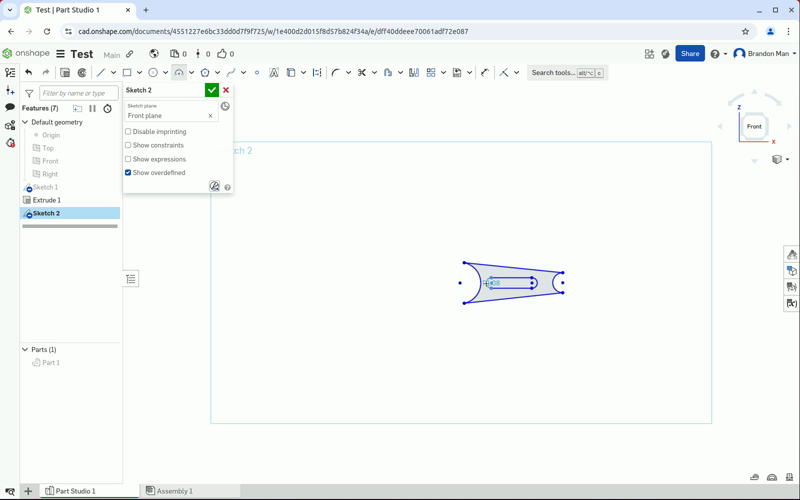
key(esc)
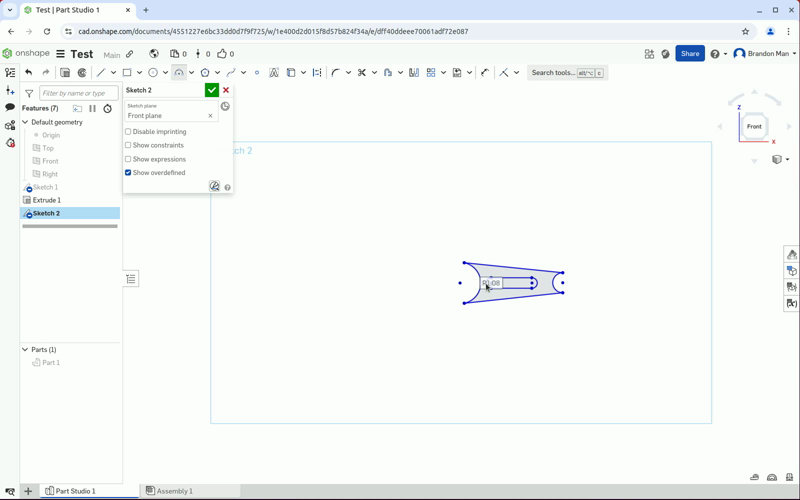
mouse_move(551, 286)
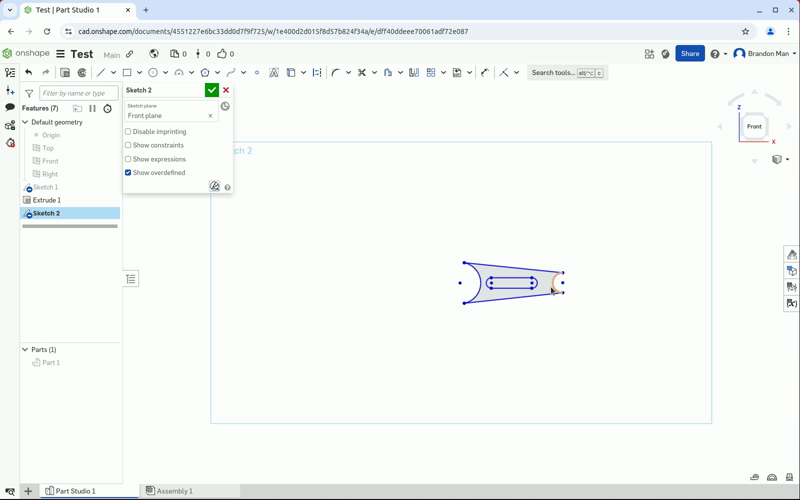
click(551, 286)
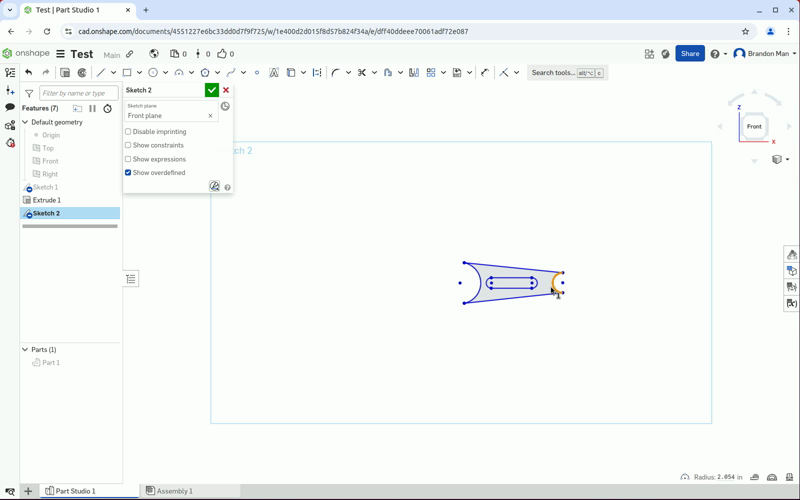
mouse_move(73, 352)
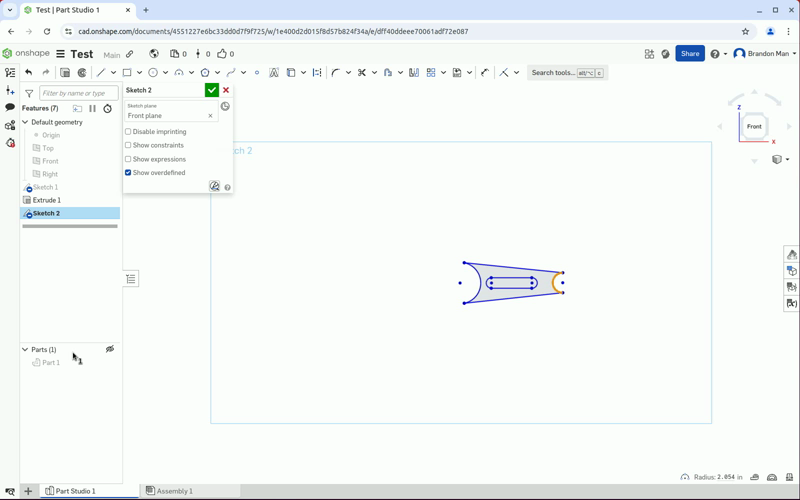
key(shift+y)
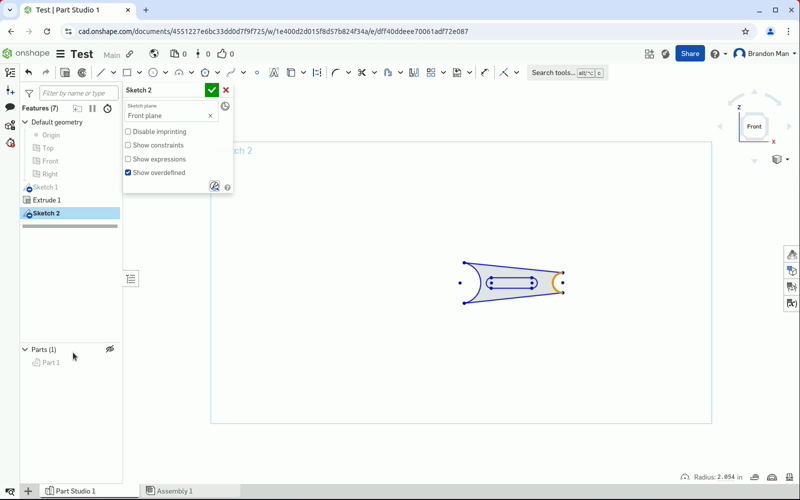
key(shift+e)
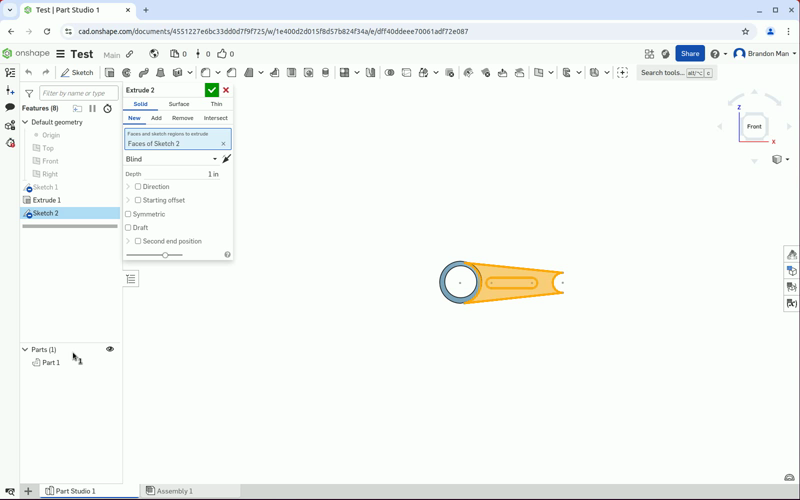
mouse_move(143, 106)
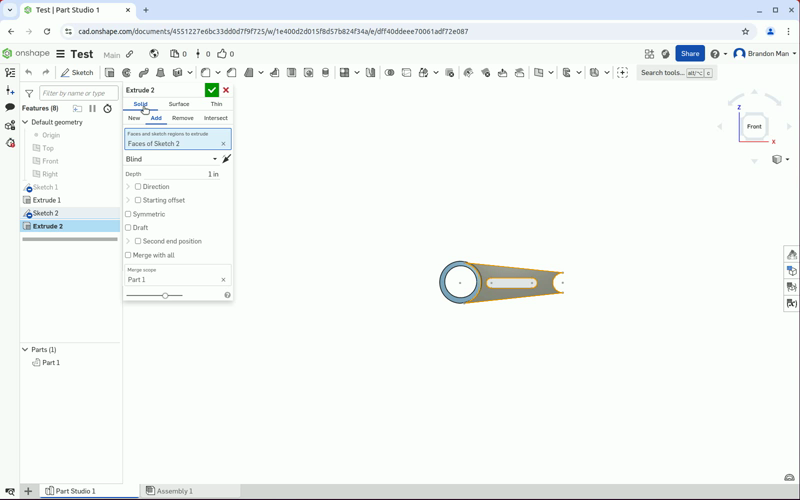
click(143, 106)
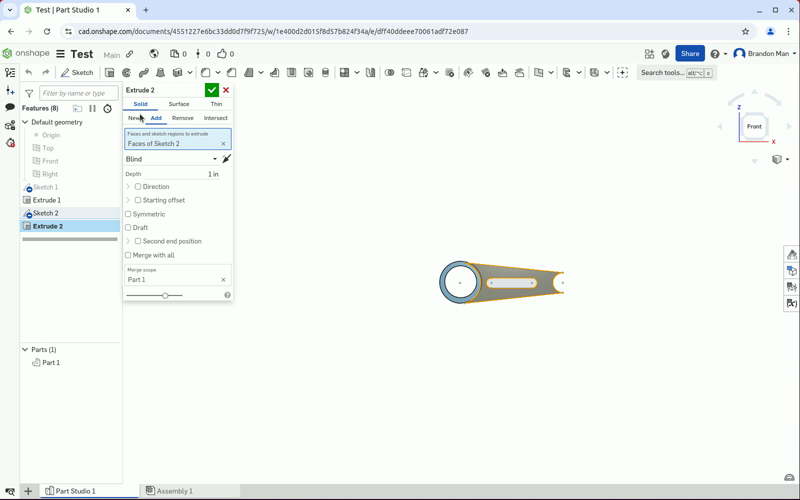
mouse_move(137, 120)
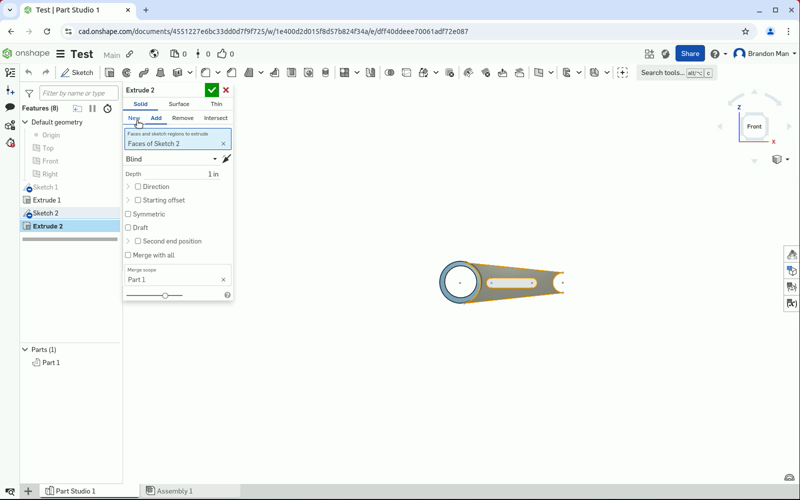
click(137, 120)
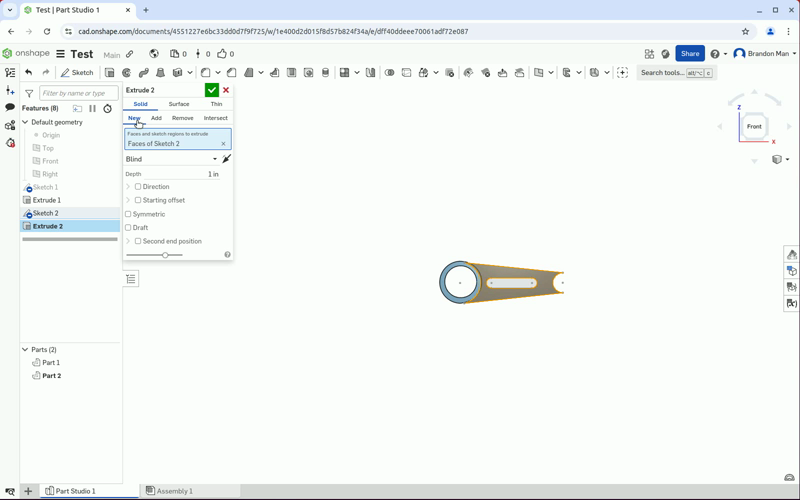
key(tab, 4)
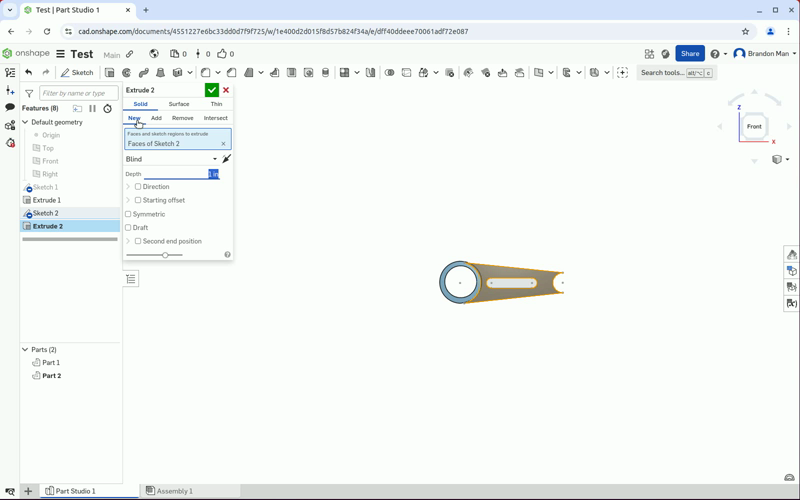
text(4.092)
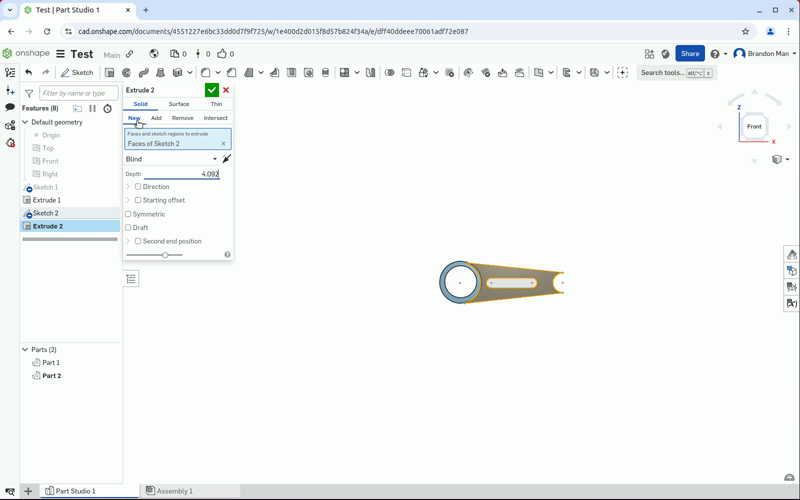
key(enter)
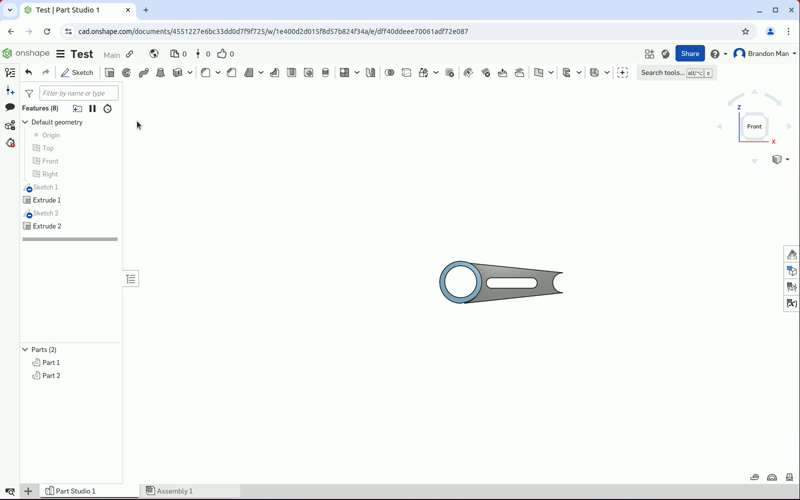
key(shift+h)
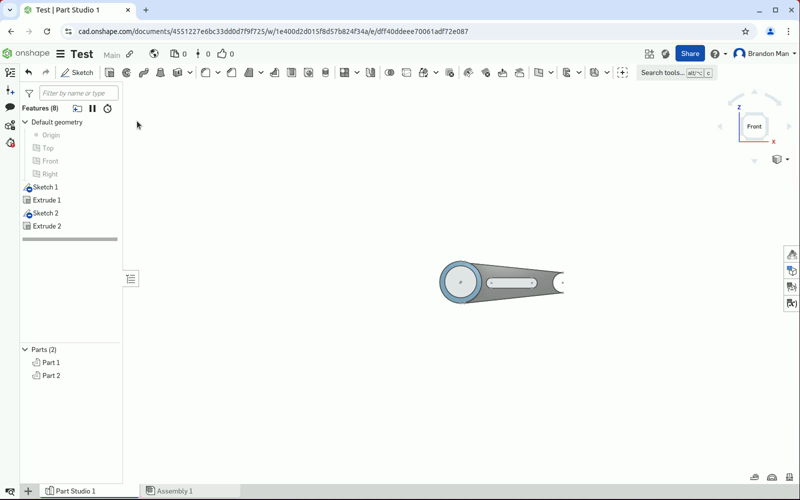
key(shift+h)
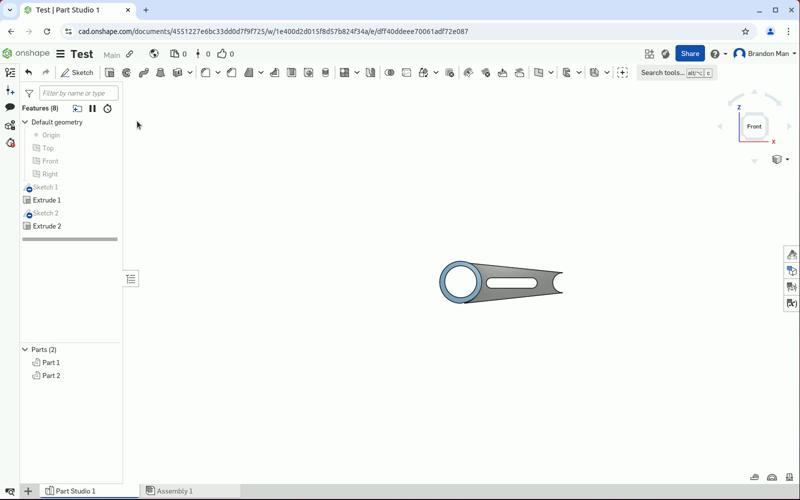
mouse_move(73, 189)
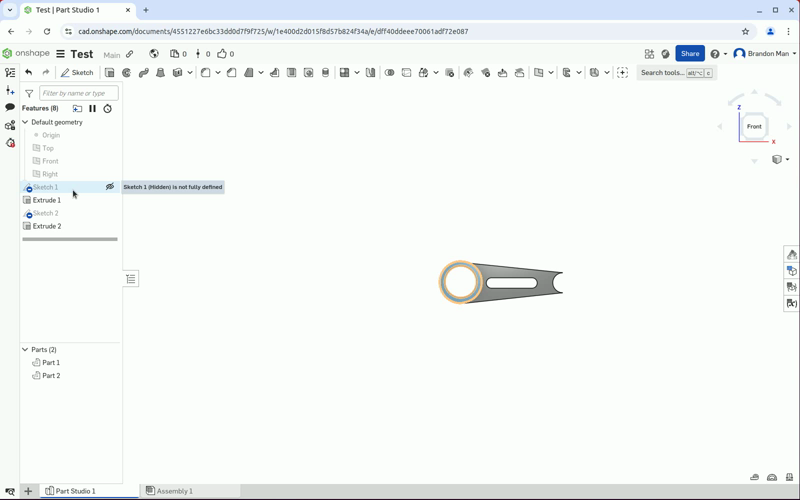
click(73, 189)
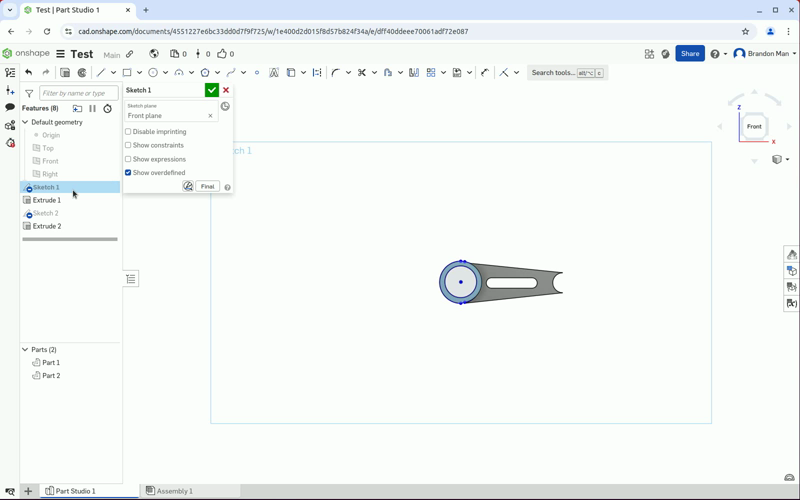
mouse_move(229, 92)
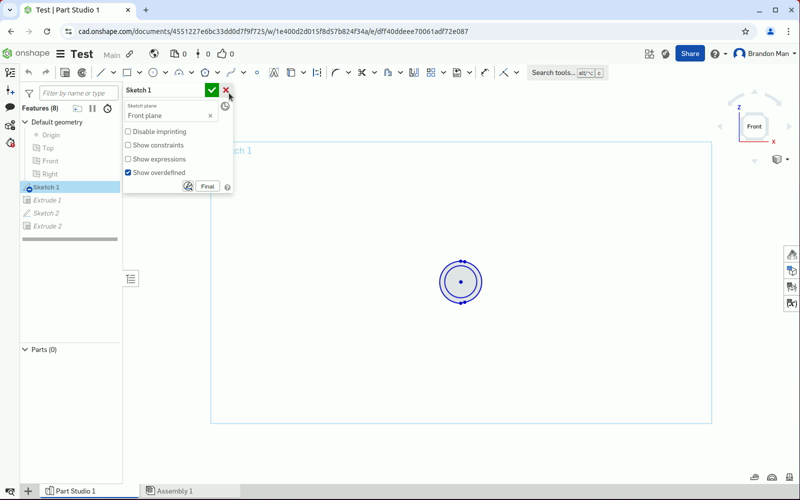
click(229, 92)
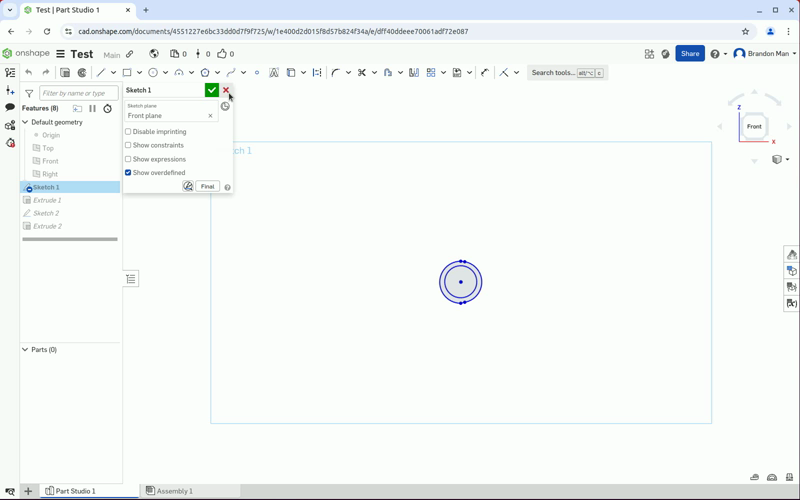
key(shift+s)
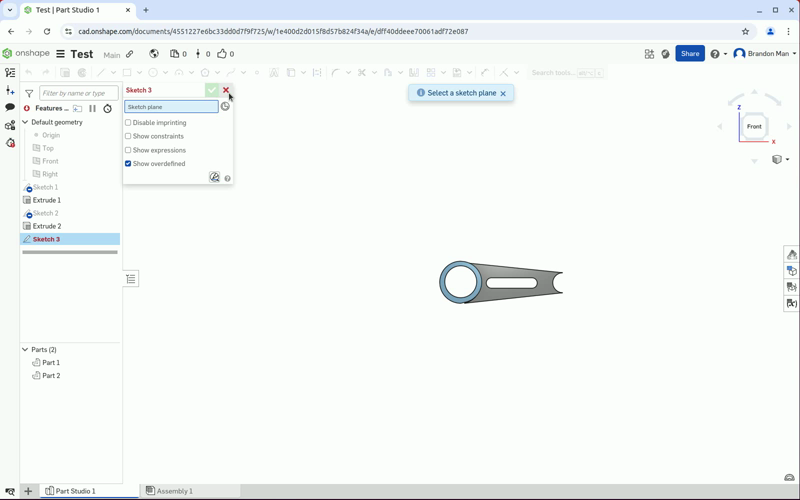
mouse_move(73, 163)
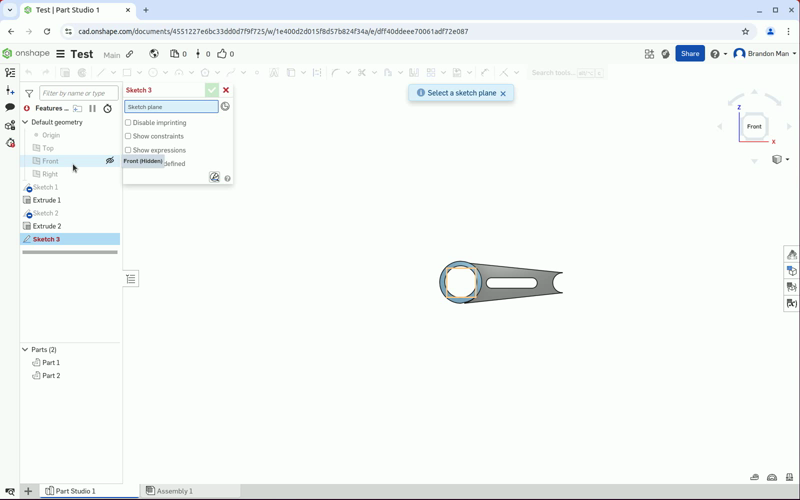
click(73, 163)
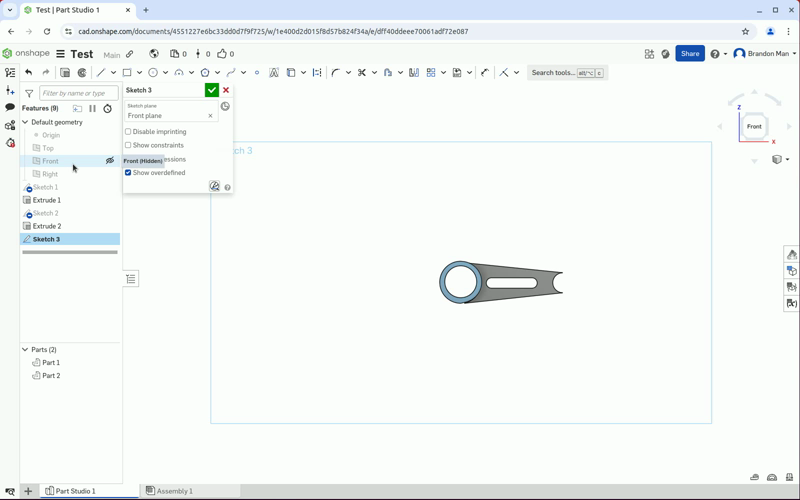
mouse_move(73, 352)
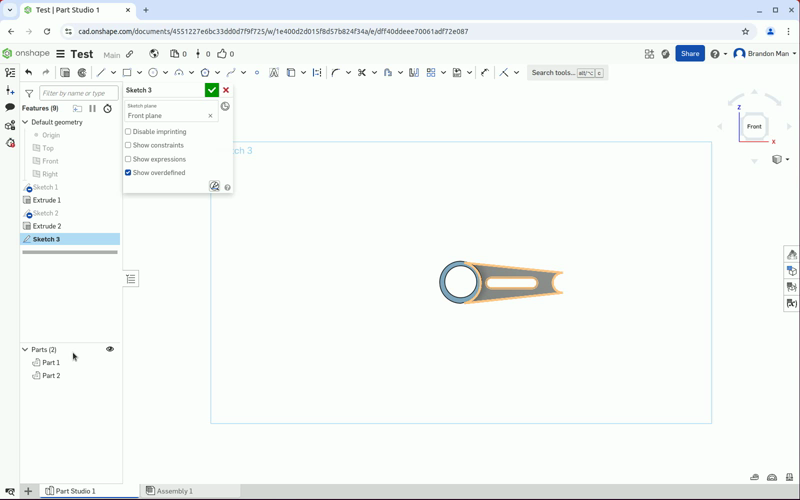
key(y)
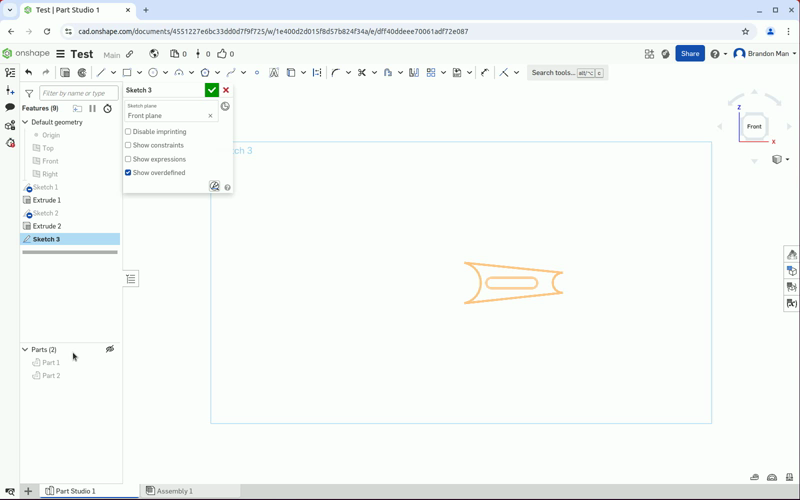
key(c)
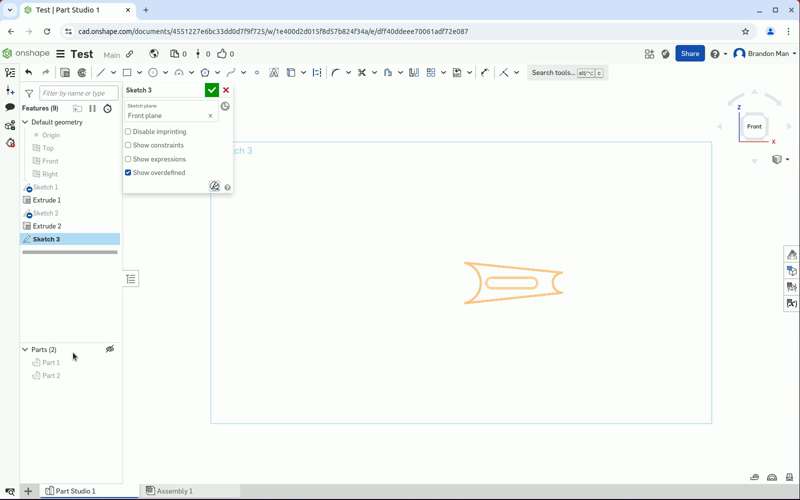
key_down(shift)
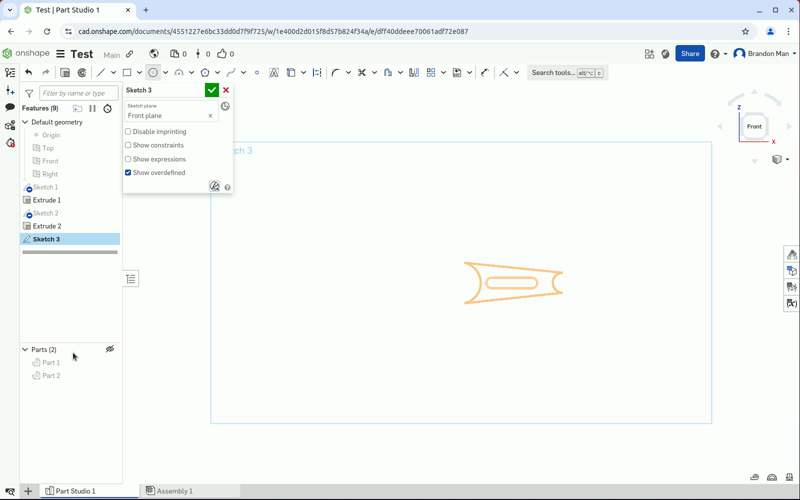
mouse_move(564, 282)
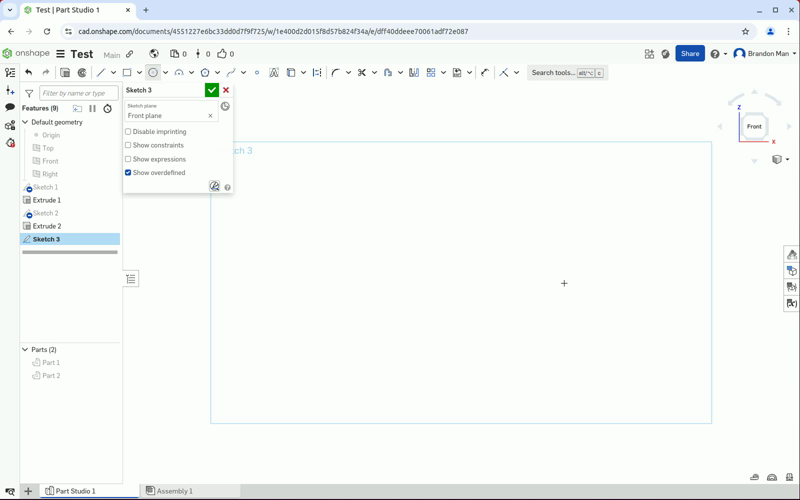
click(564, 282)
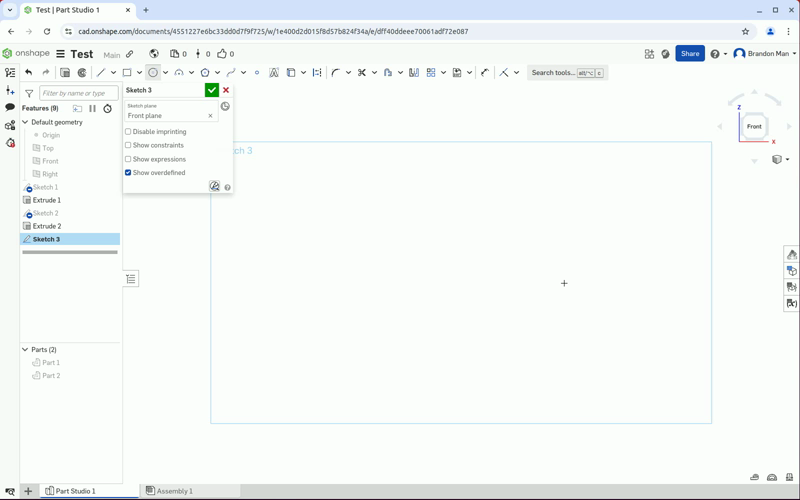
key_up(shift)
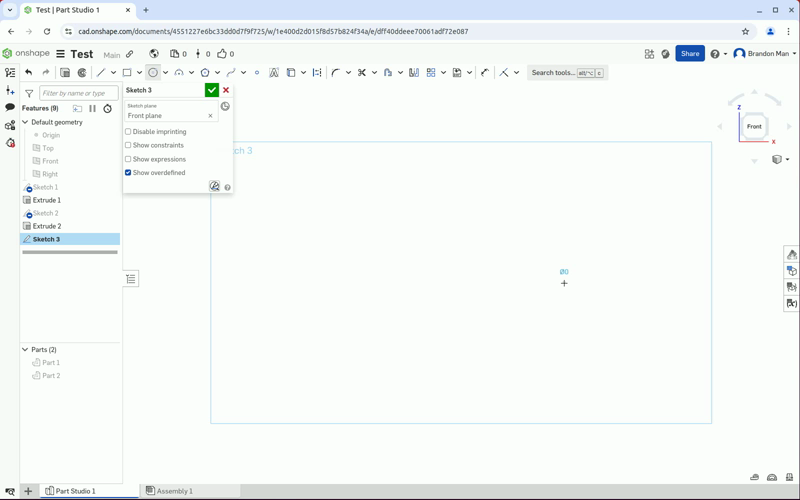
mouse_move(574, 282)
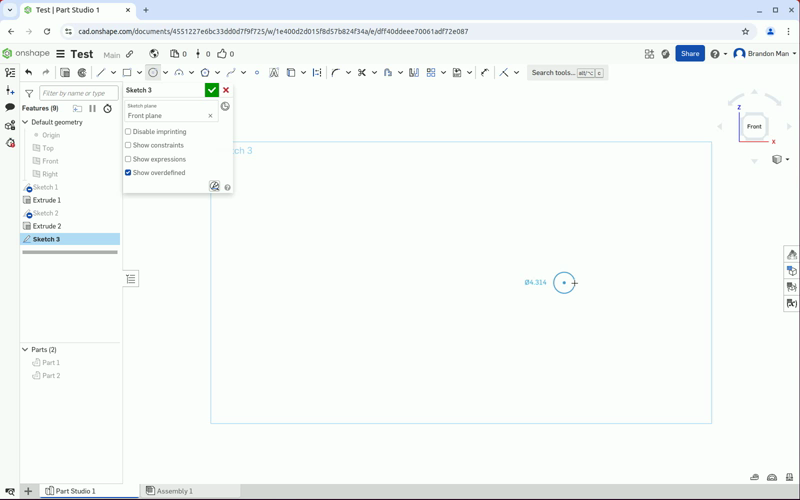
click(574, 282)
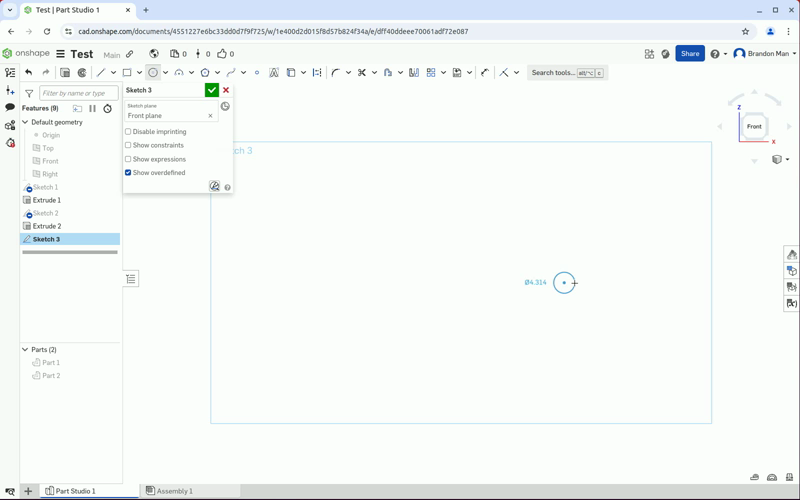
key(esc)
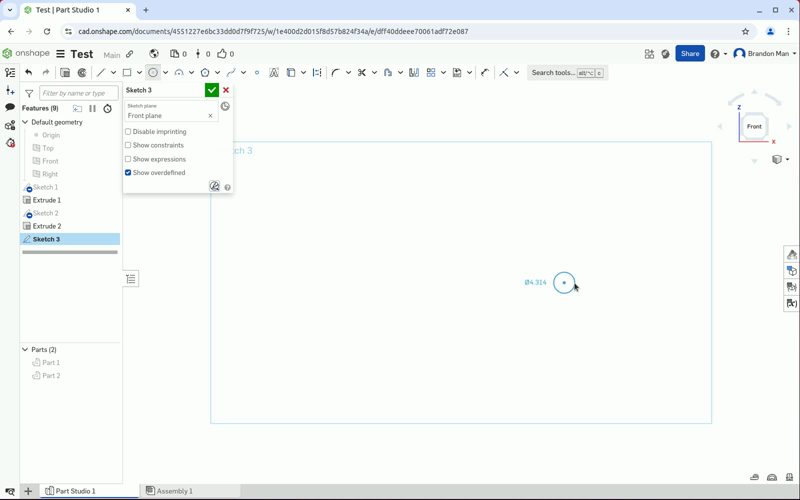
key(c)
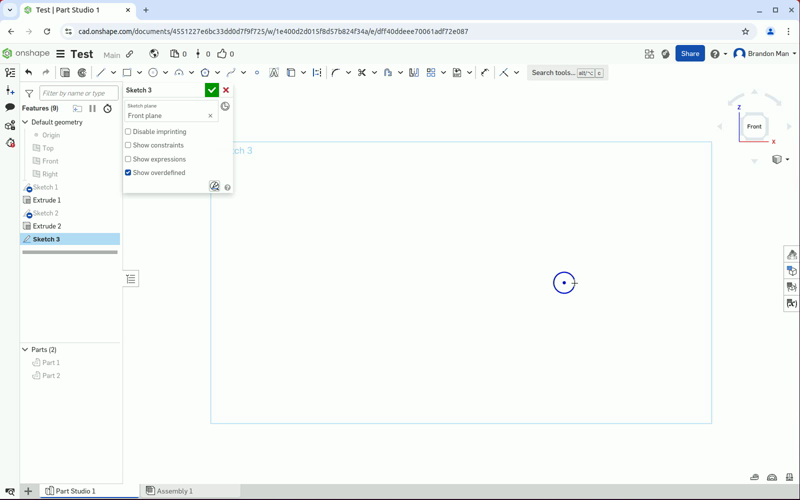
key_down(shift)
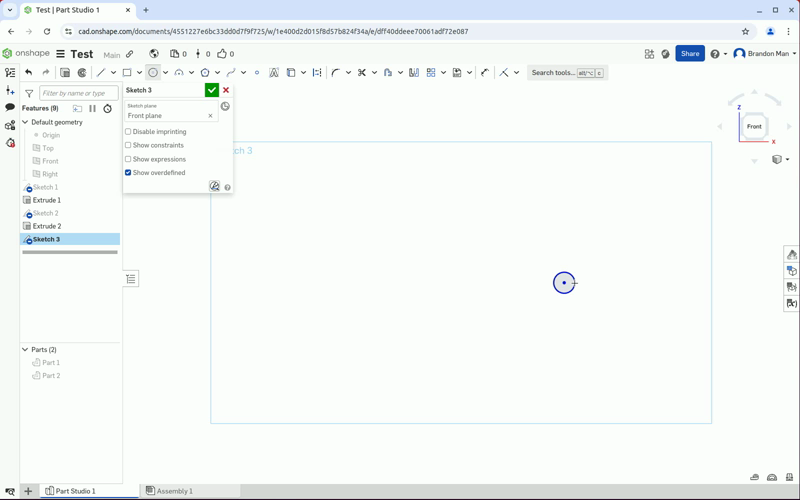
mouse_move(564, 282)
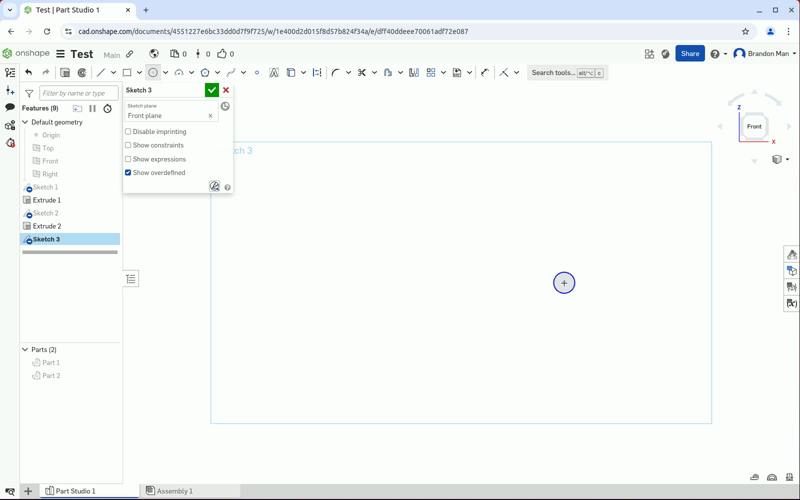
click(564, 282)
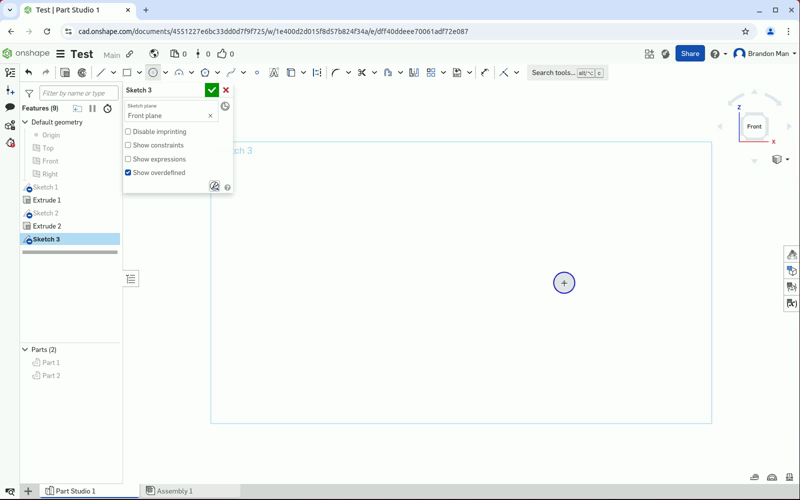
key_up(shift)
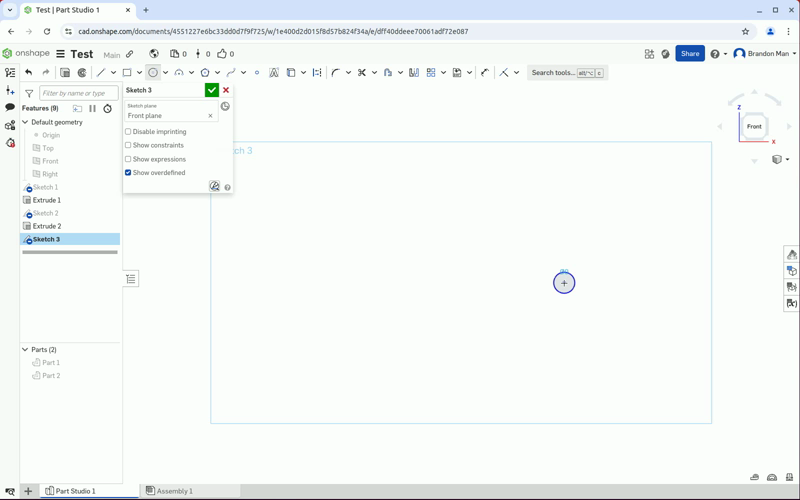
mouse_move(569, 282)
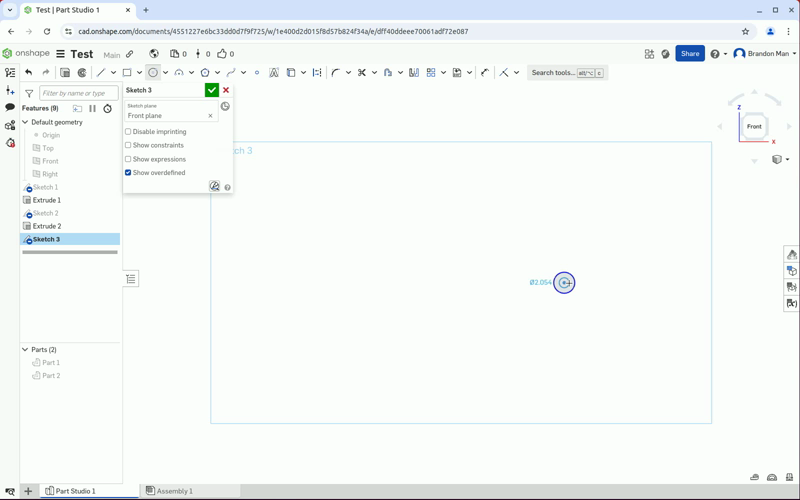
click(569, 282)
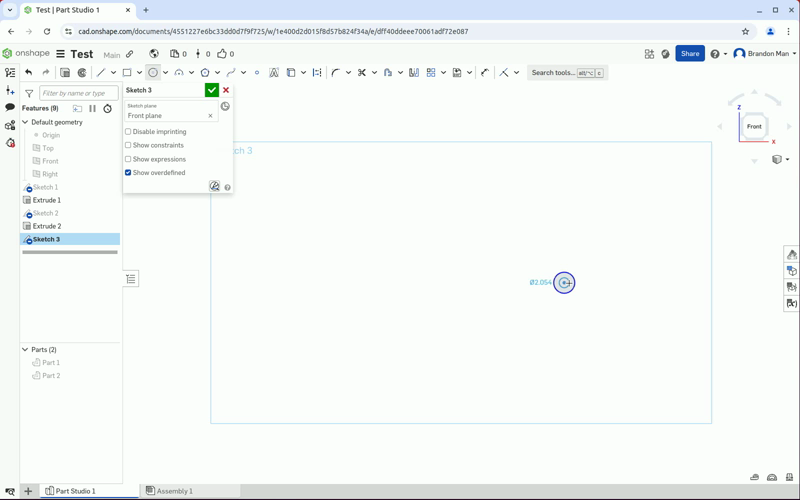
key(esc)
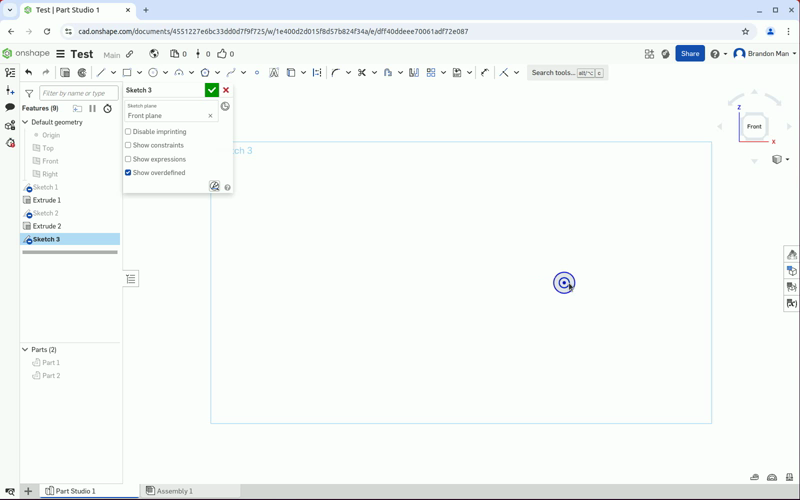
mouse_move(561, 276)
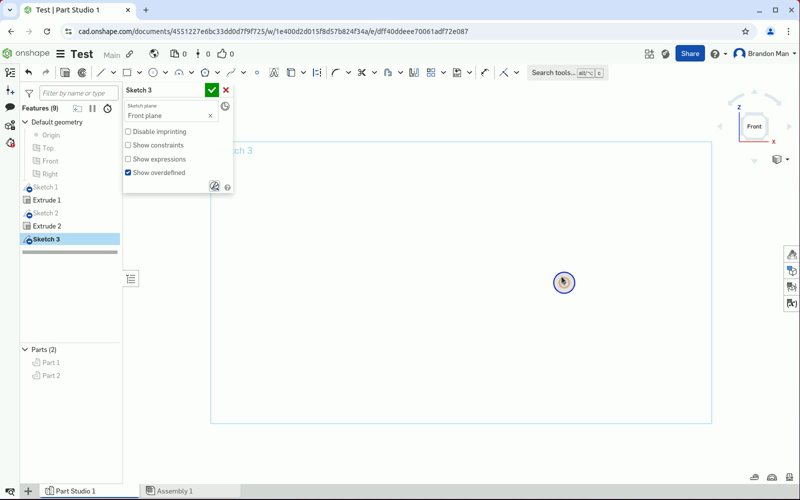
scroll(6)
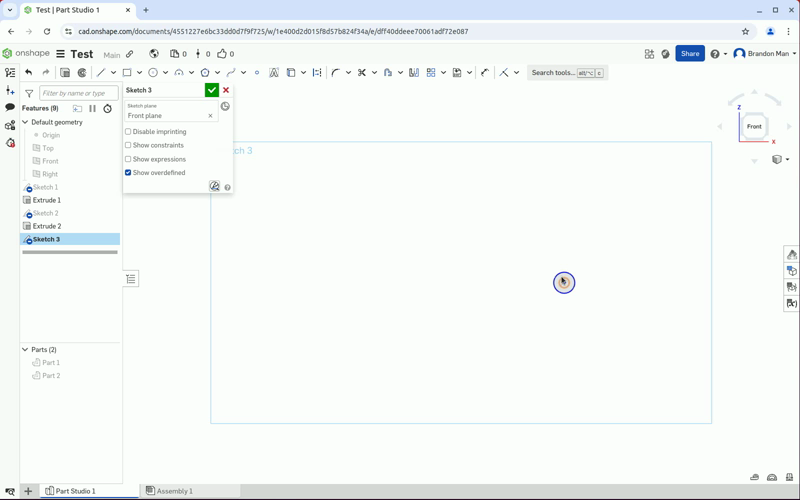
scroll(6)
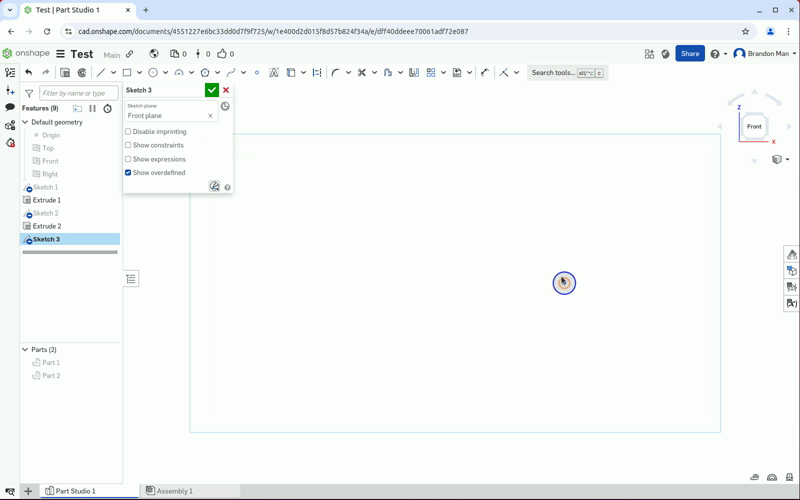
scroll(6)
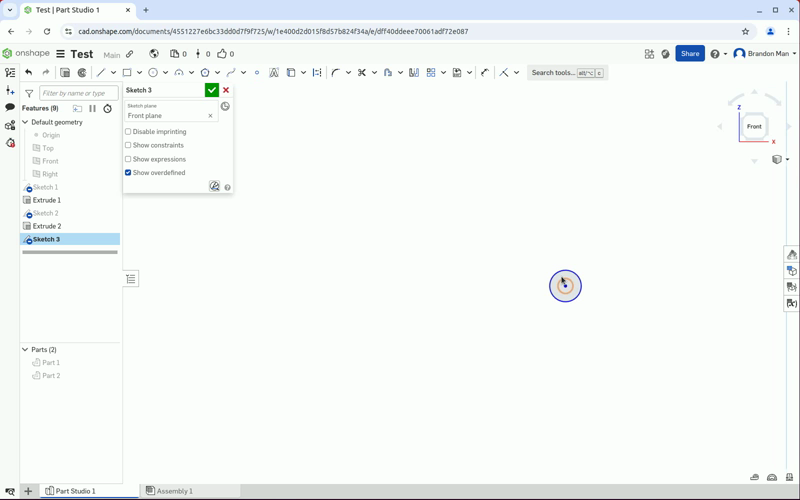
scroll(6)
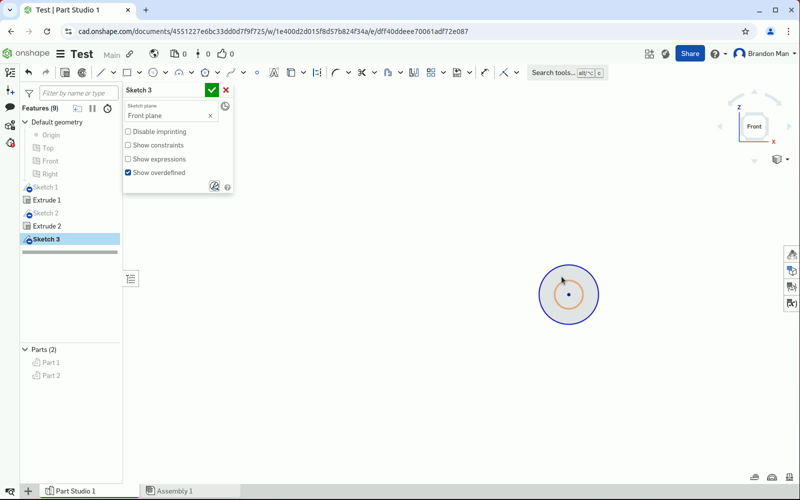
scroll(6)
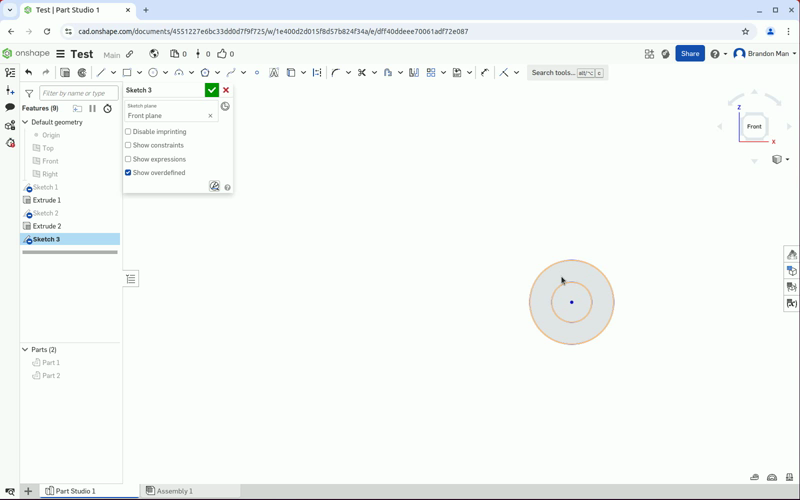
scroll(6)
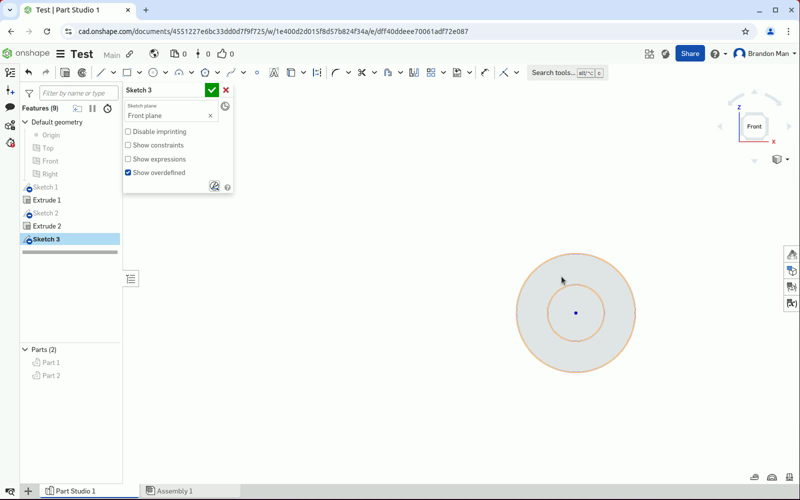
scroll(6)
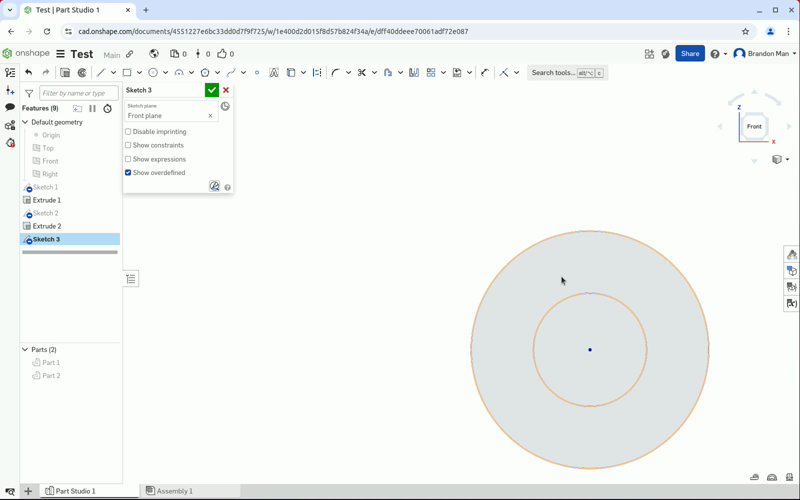
click(561, 276)
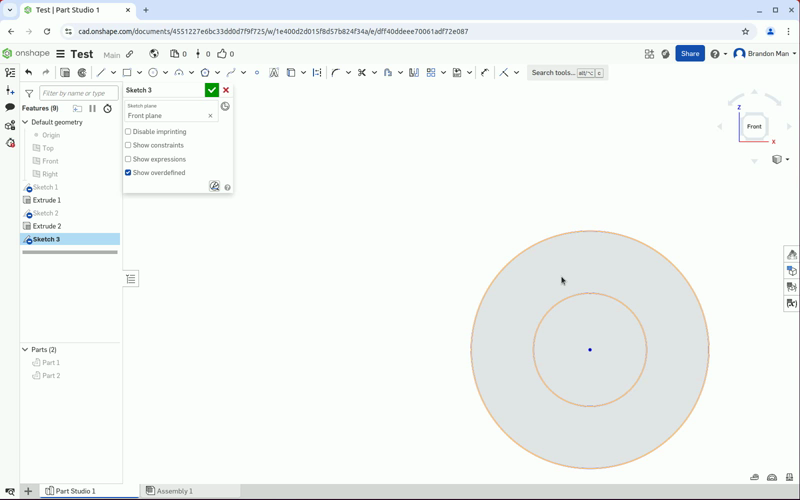
scroll(-6)
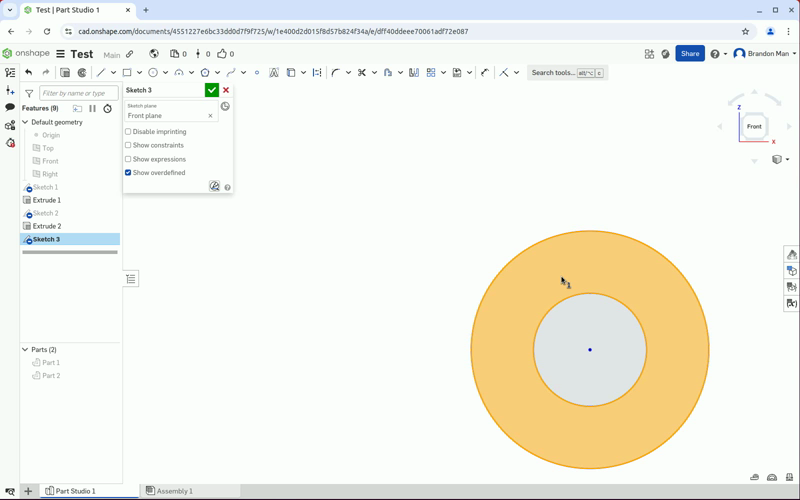
scroll(-6)
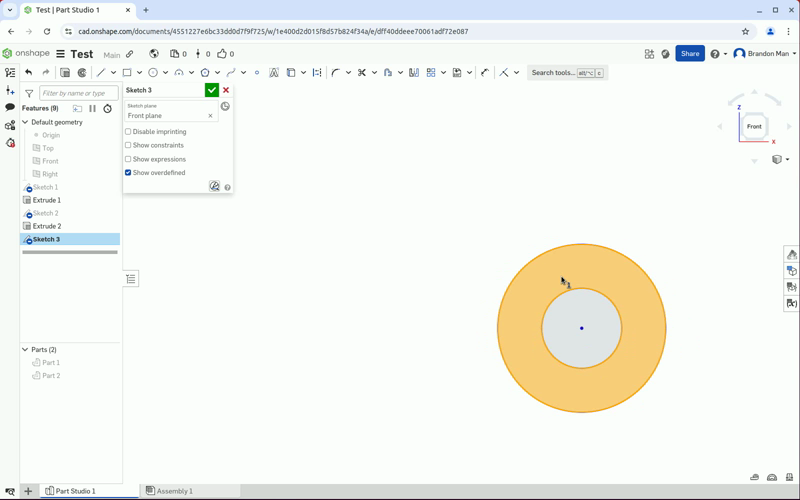
scroll(-6)
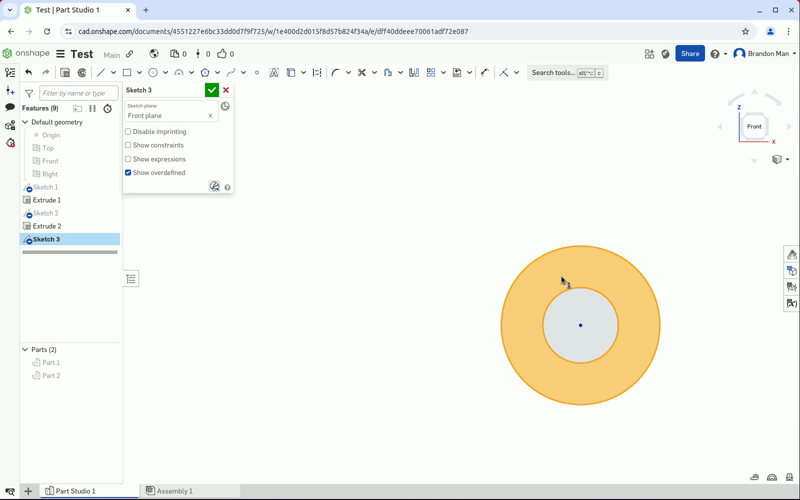
scroll(-6)
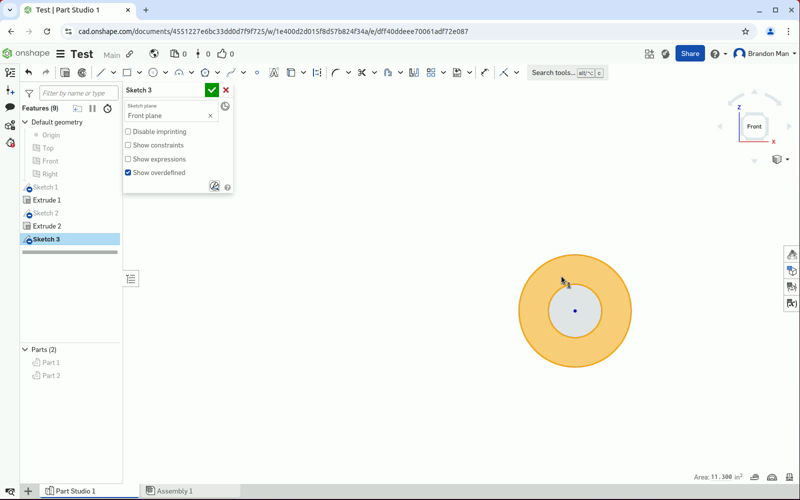
scroll(-6)
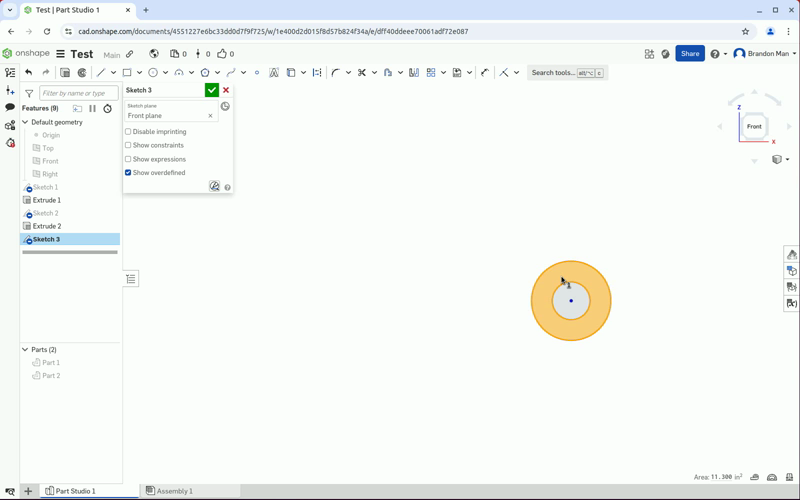
scroll(-6)
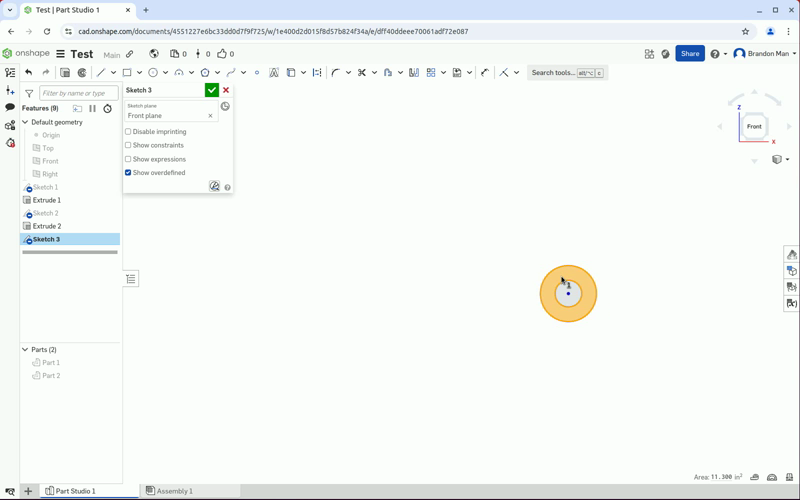
scroll(-6)
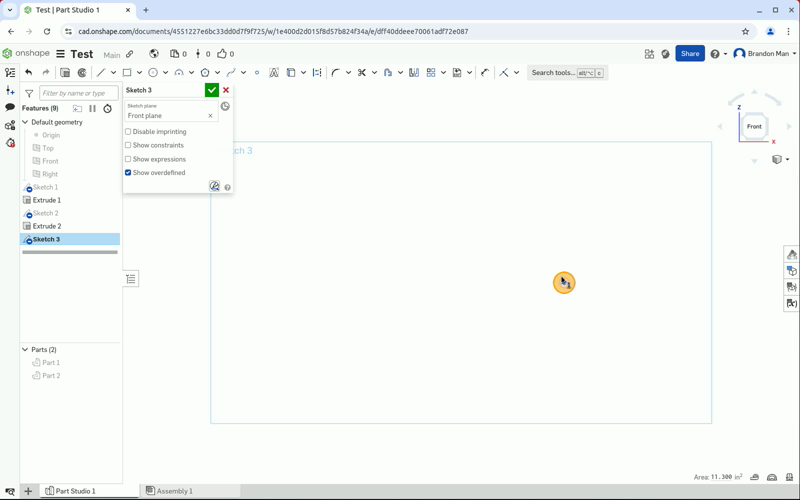
mouse_move(73, 352)
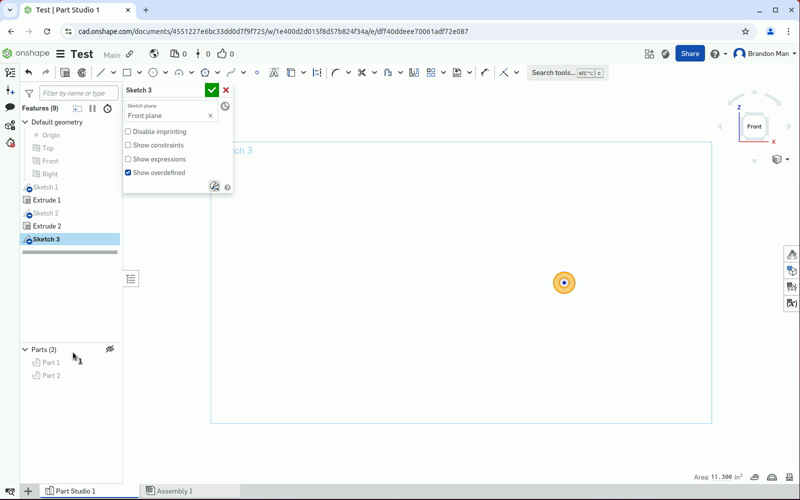
key(shift+y)
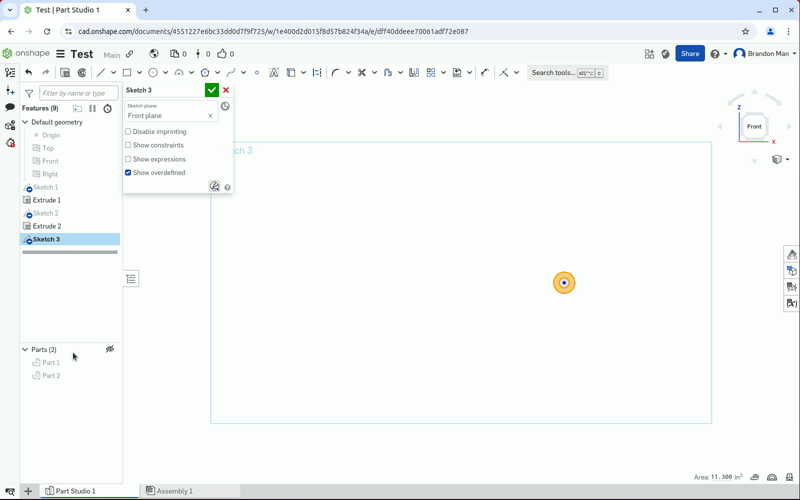
key(shift+e)
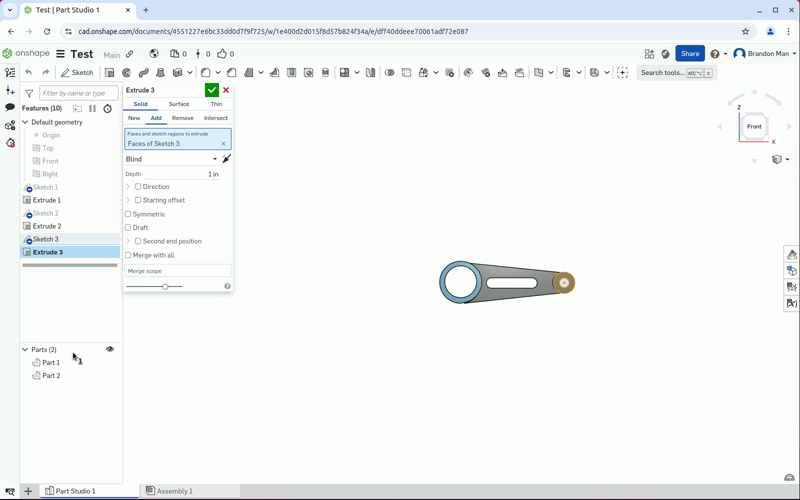
mouse_move(143, 106)
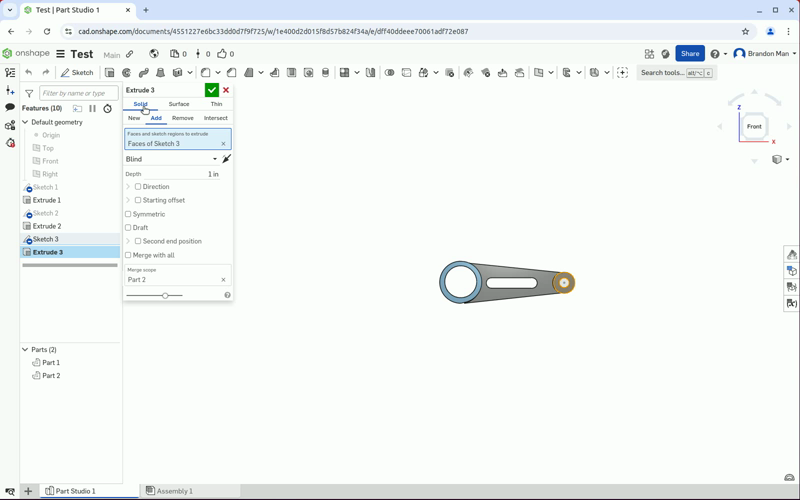
click(143, 106)
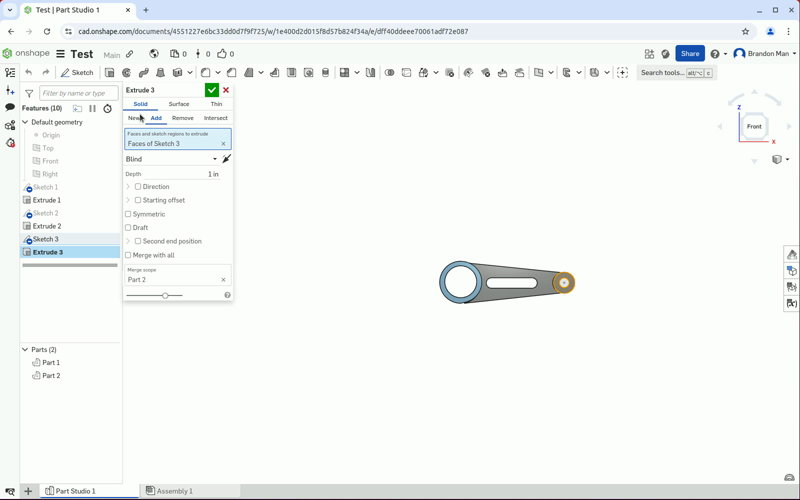
mouse_move(137, 120)
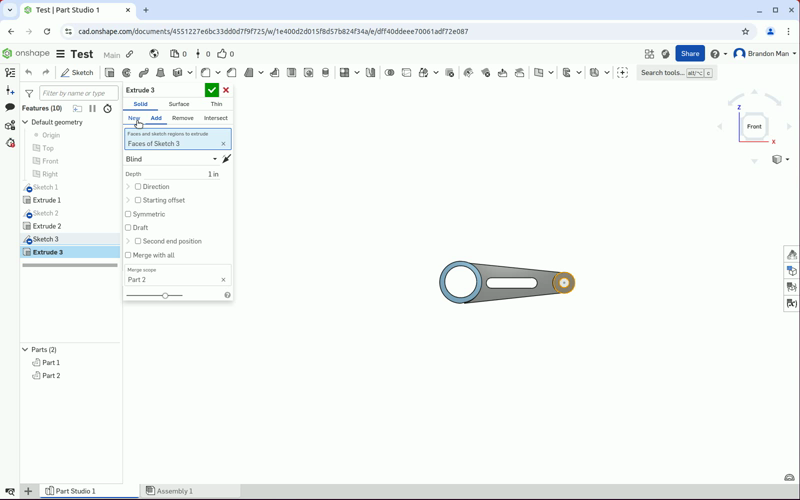
click(137, 120)
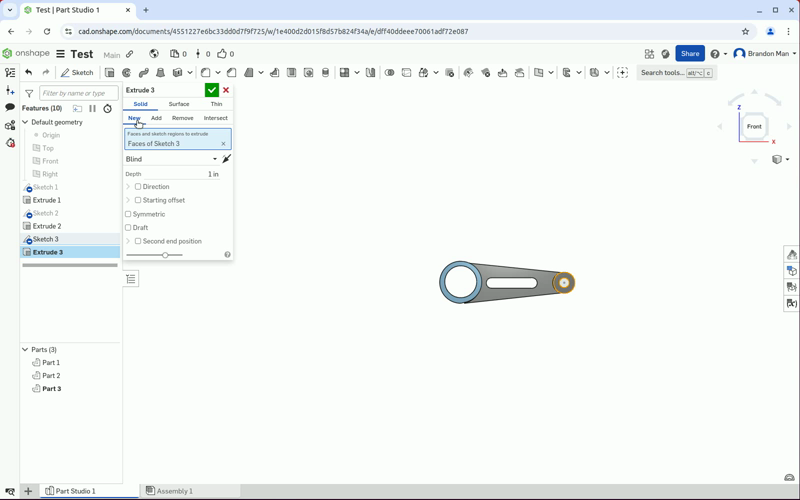
key(tab, 4)
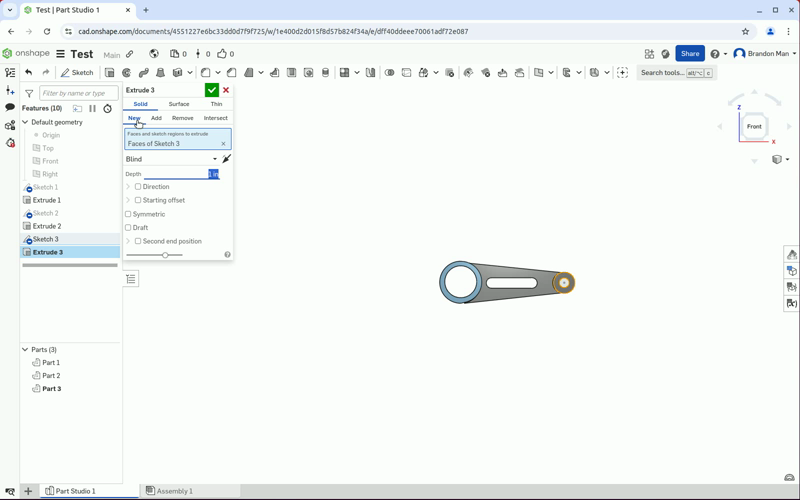
text(5.296)
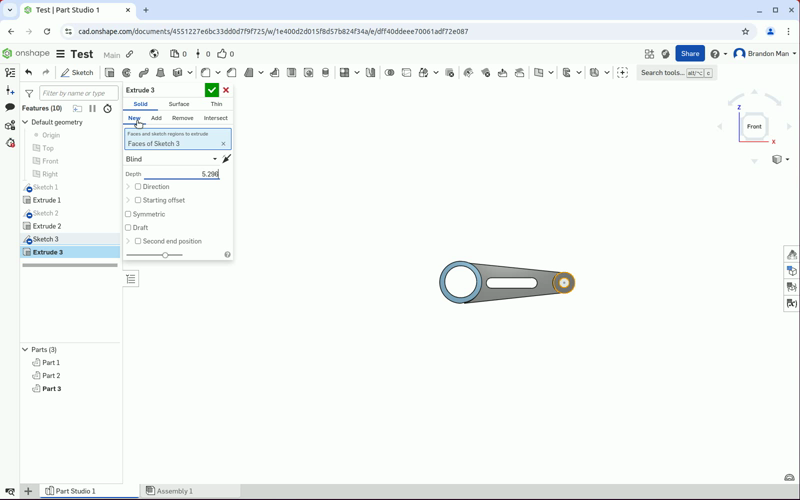
key(enter)
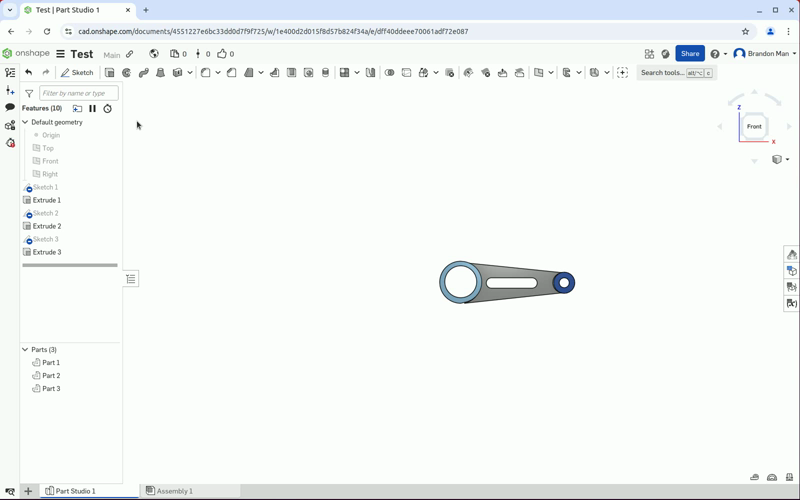
key(shift+h)
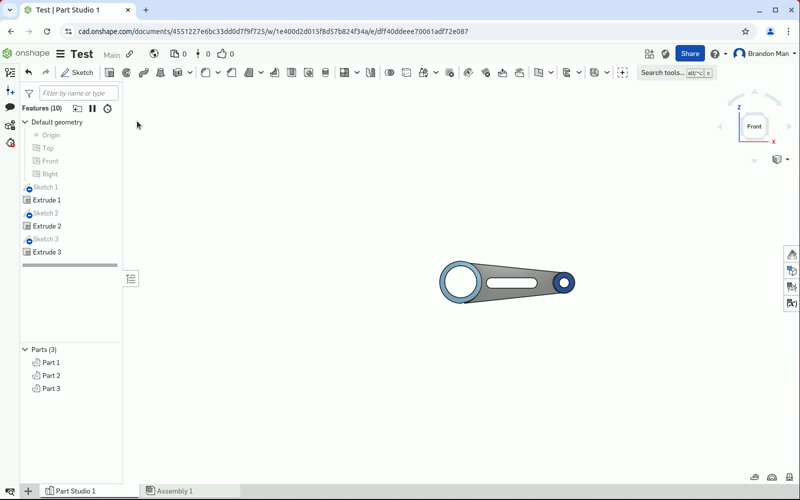
key(shift+h)
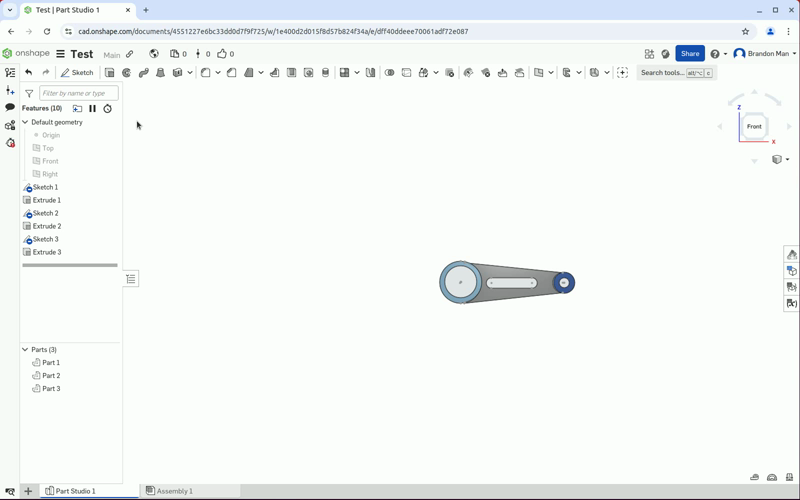
key(shift+7)
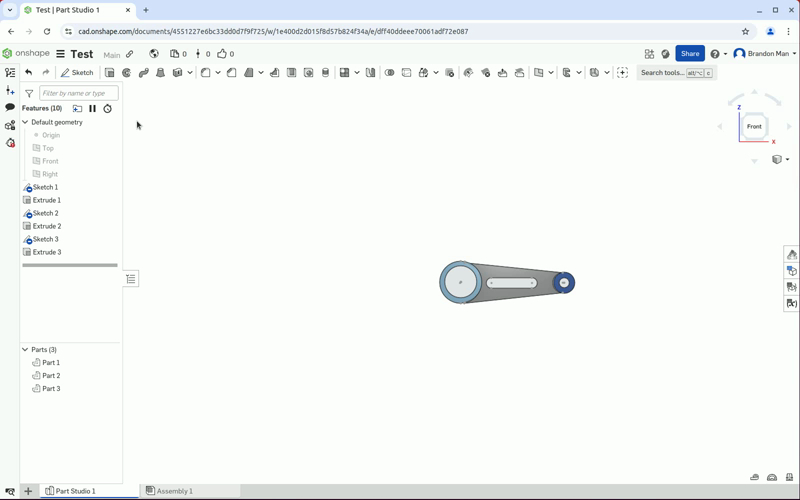
key(left, 2)
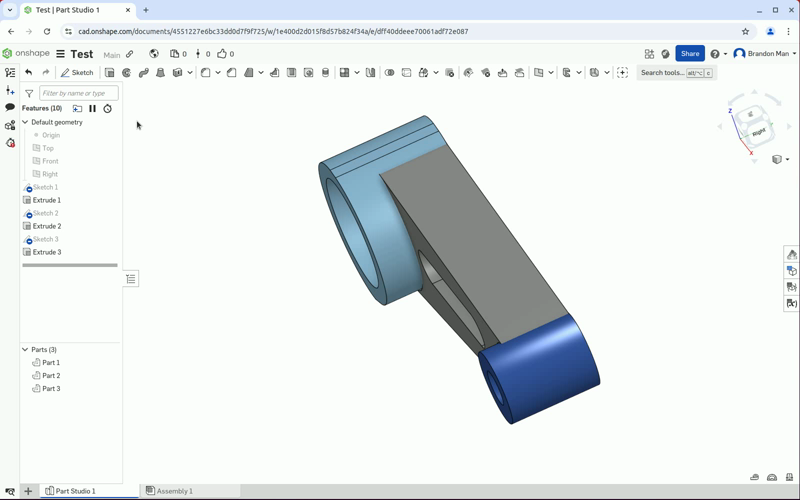
key(down, 2)
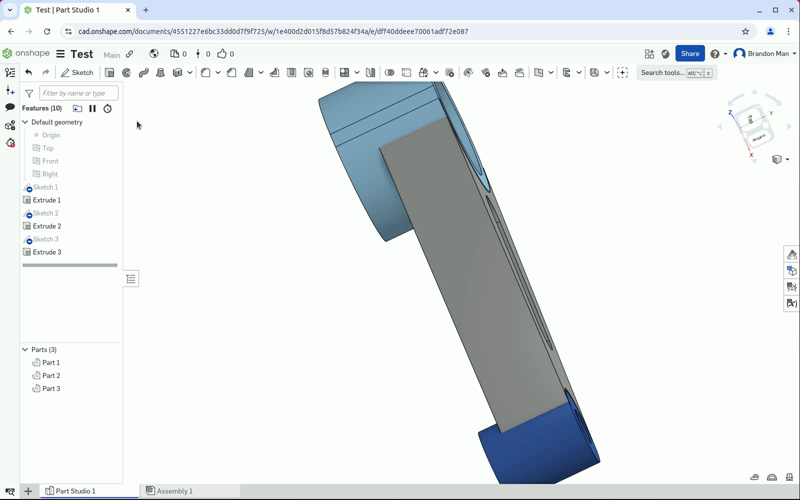
key(up, 2)
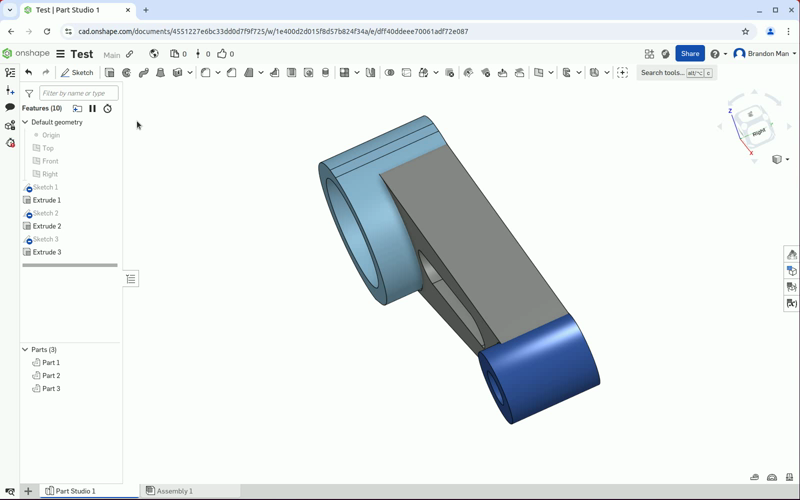
key(right, 2)
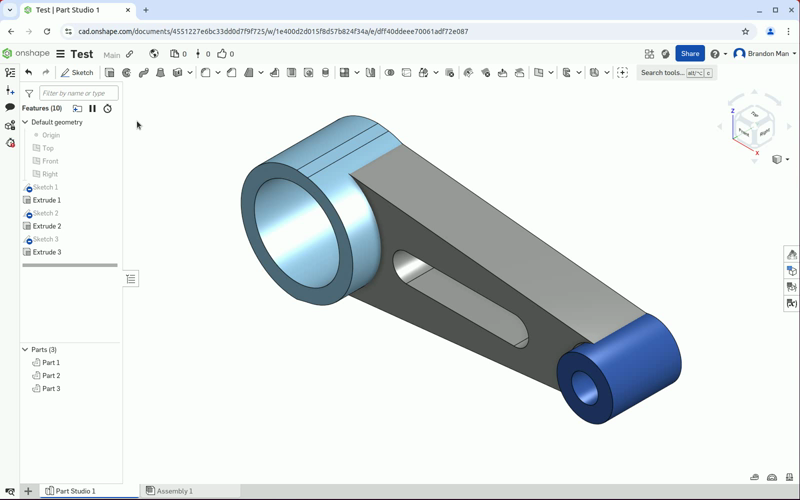
mouse_move(73, 189)
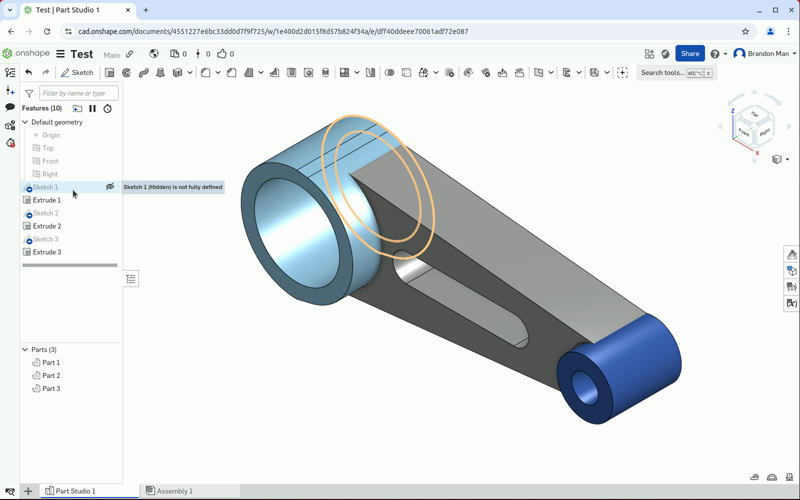
click(73, 189)